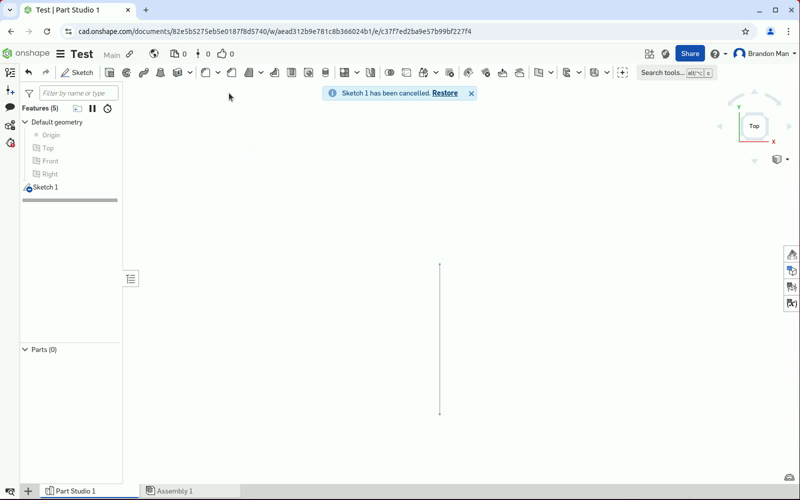
key(shift+h)
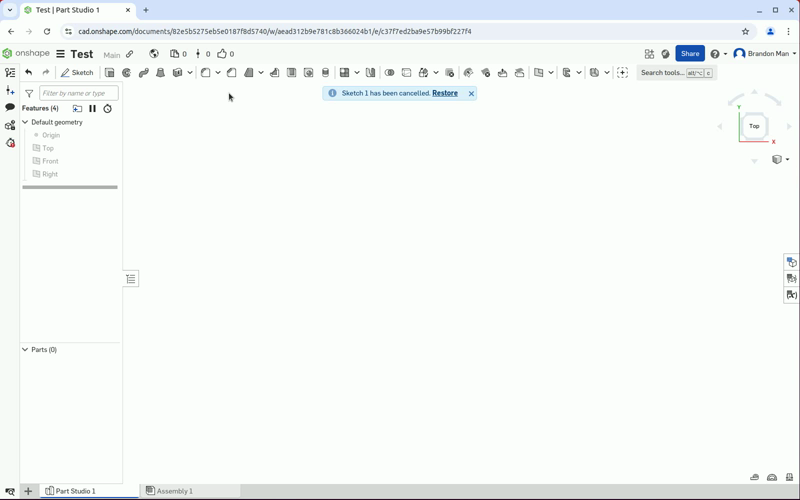
mouse_move(73, 352)
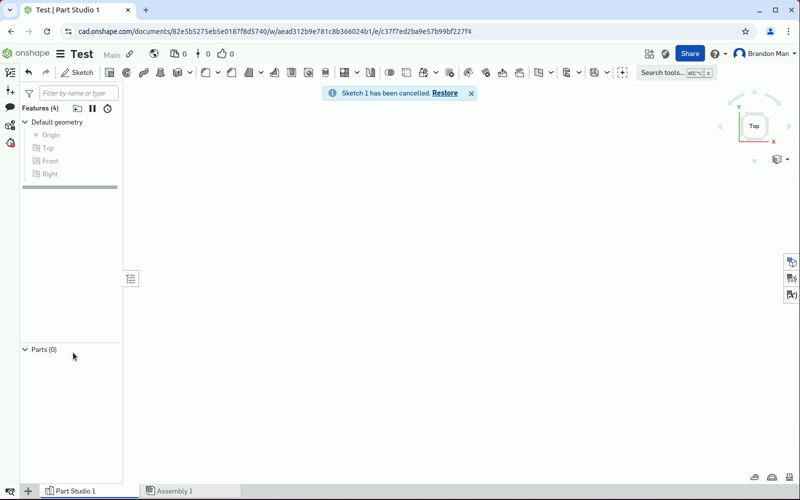
key(y)
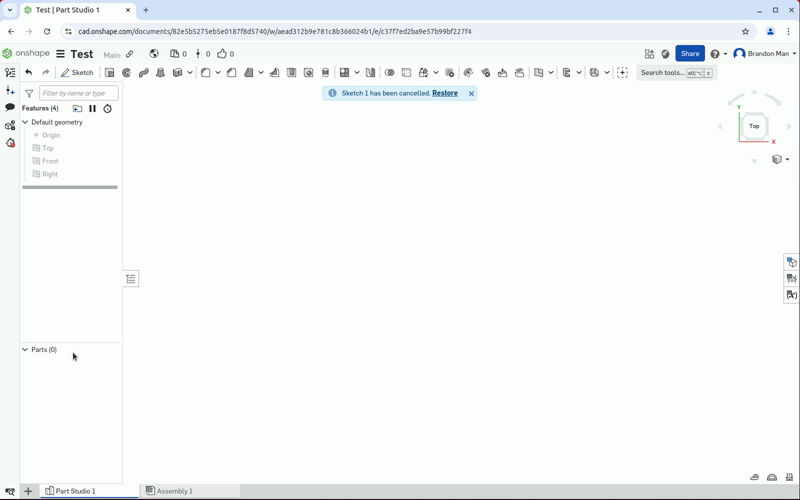
key(shift+p)
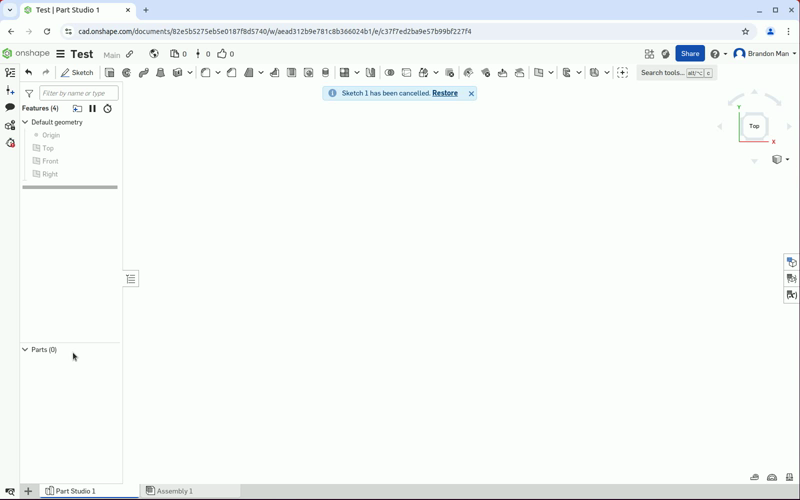
key(space)
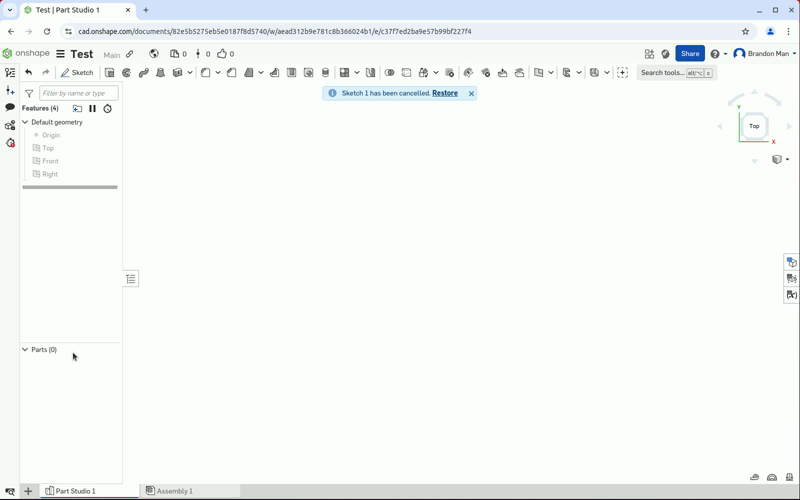
key_down(shift)
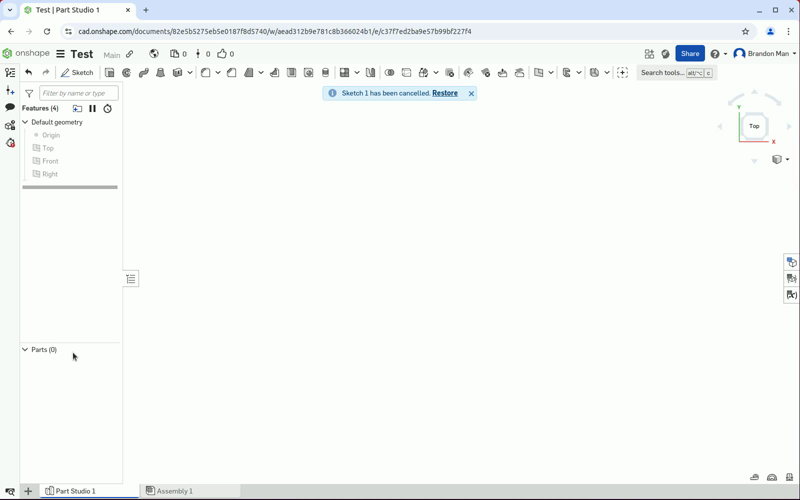
key(up)
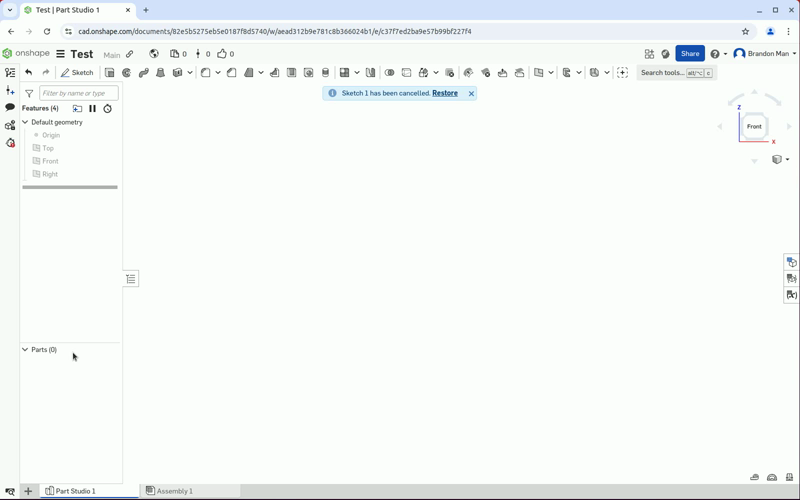
key_up(shift)
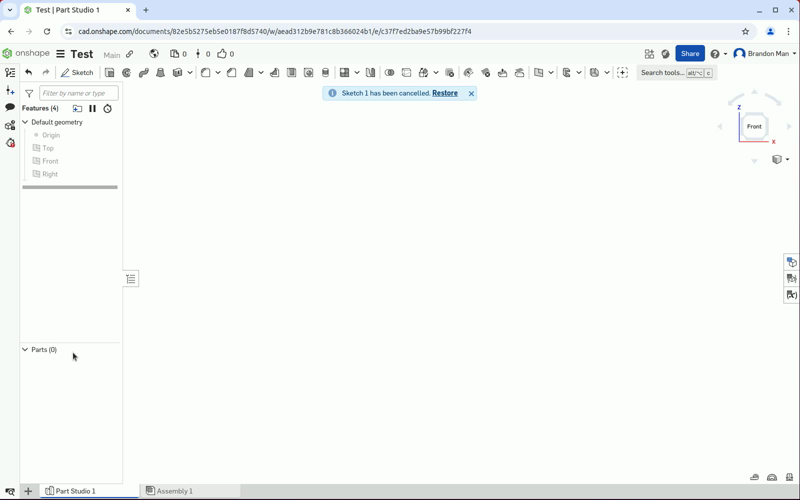
mouse_move(73, 352)
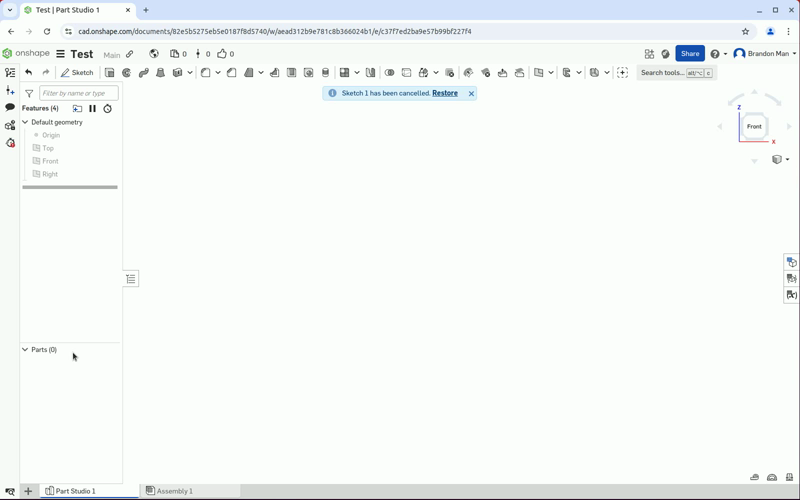
key(shift+y)
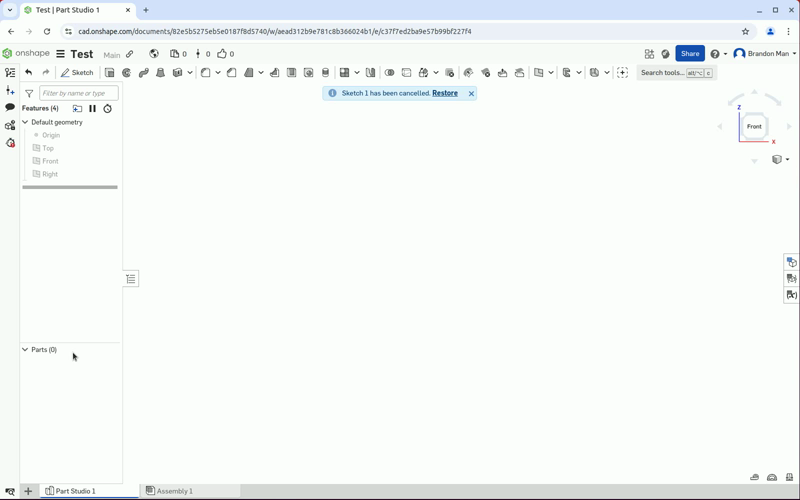
key(shift+s)
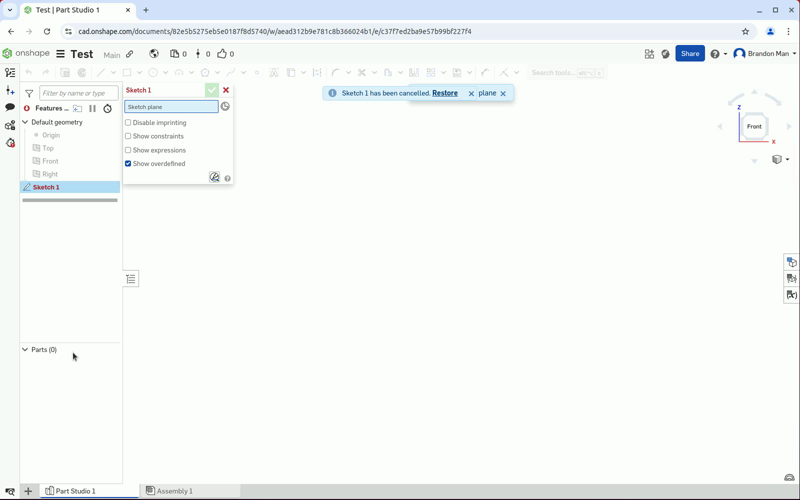
mouse_move(73, 163)
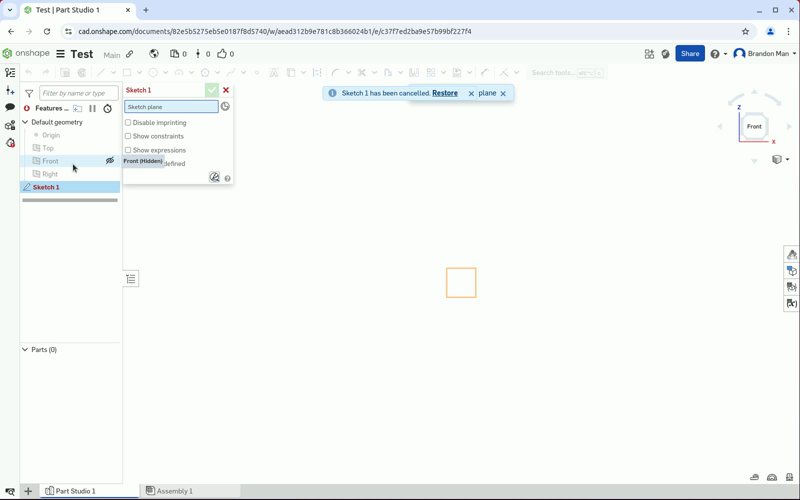
click(73, 163)
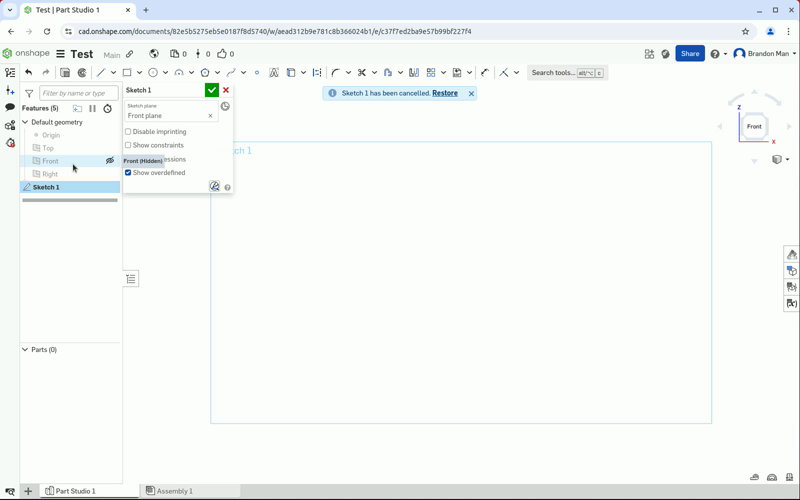
mouse_move(73, 352)
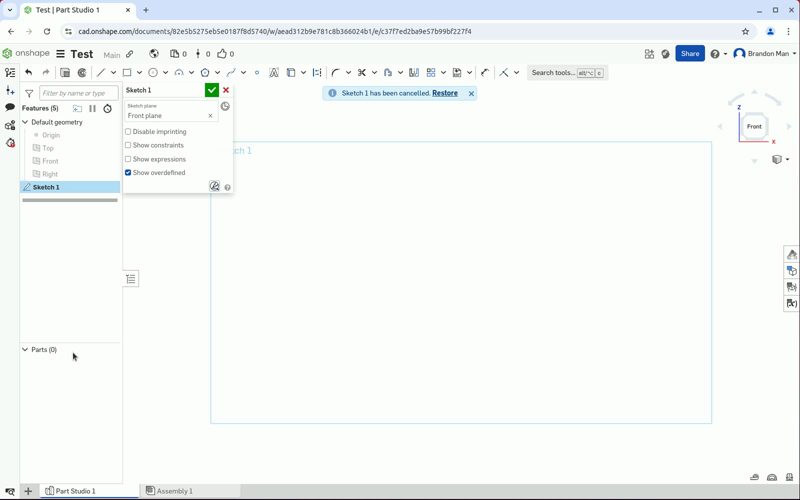
key(y)
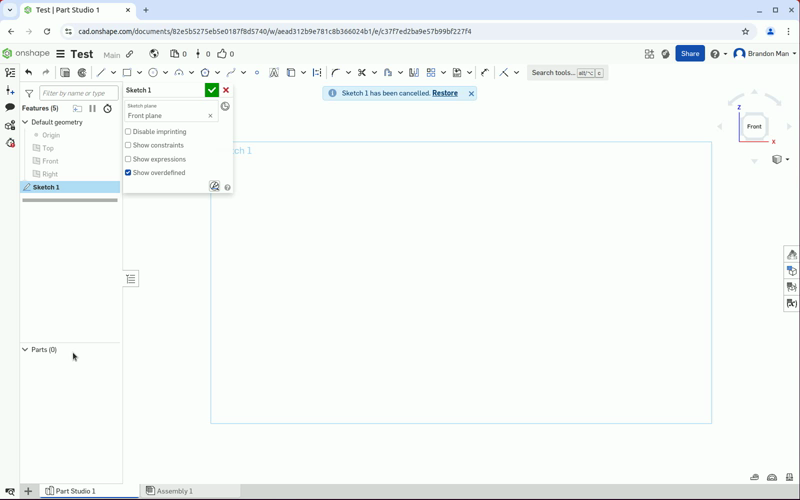
key(l)
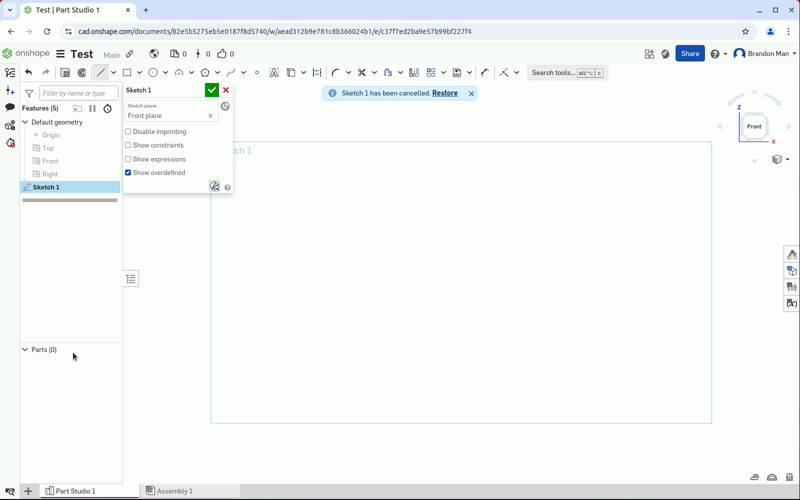
key_down(shift)
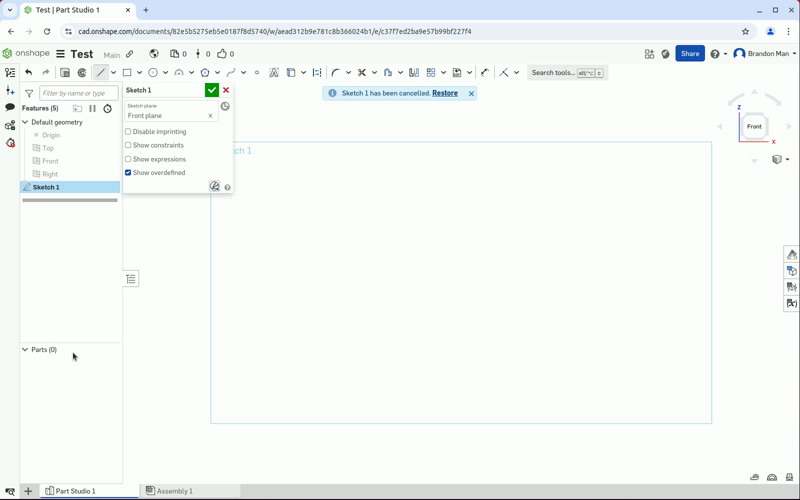
mouse_move(494, 282)
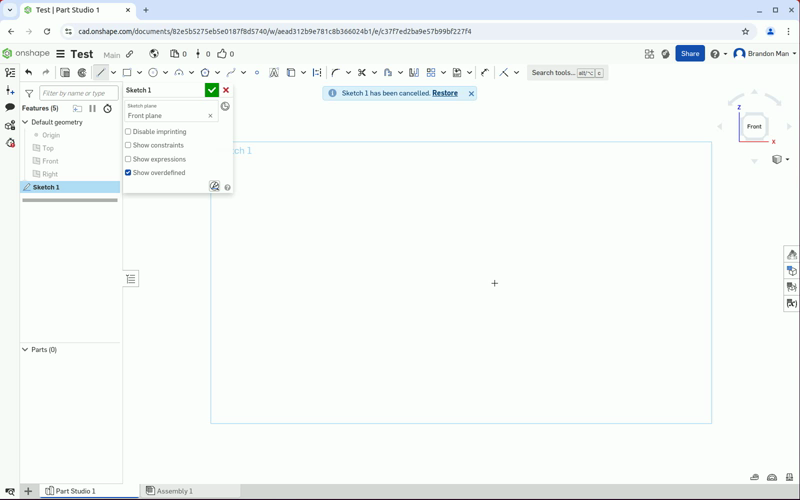
click(494, 282)
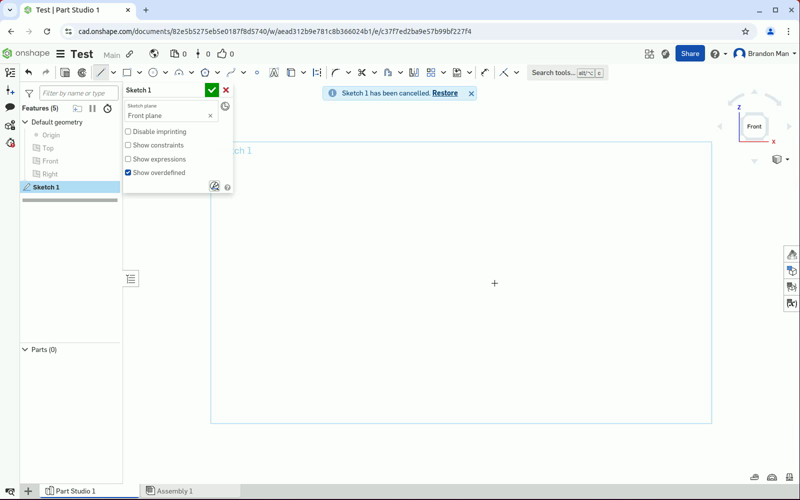
key_up(shift)
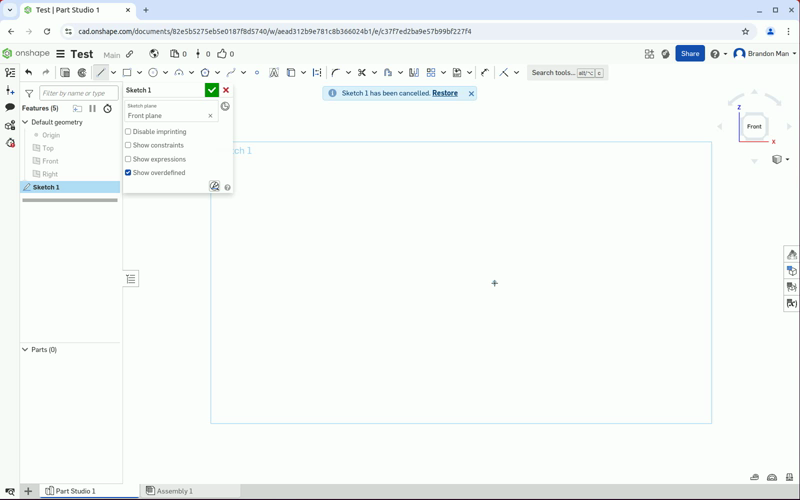
key_down(shift)
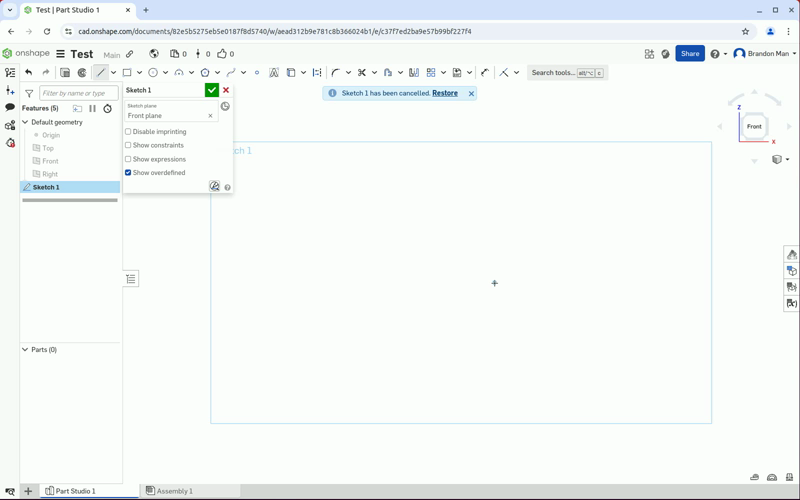
mouse_move(524, 282)
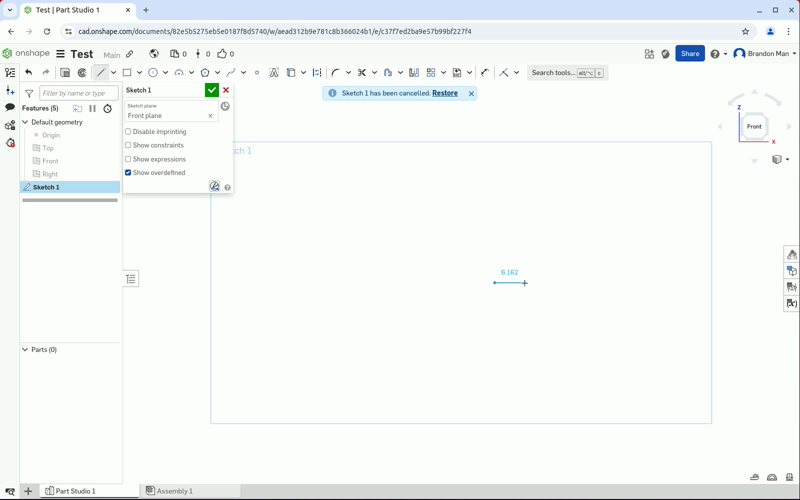
mouse_move(524, 282)
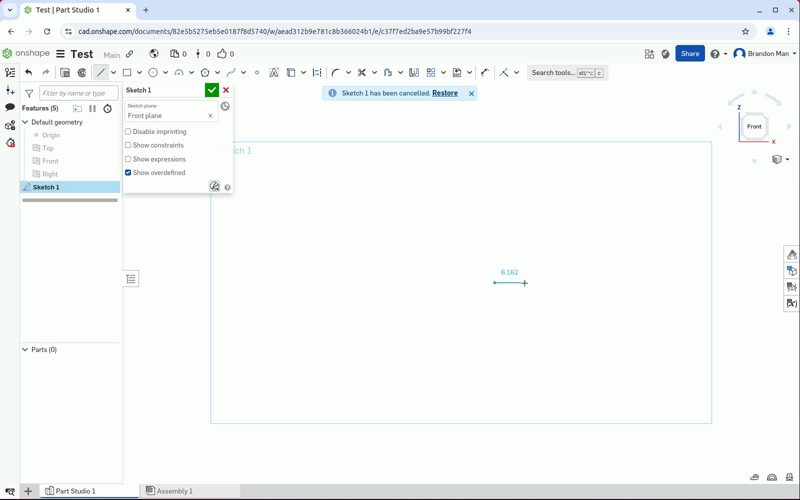
click(524, 282)
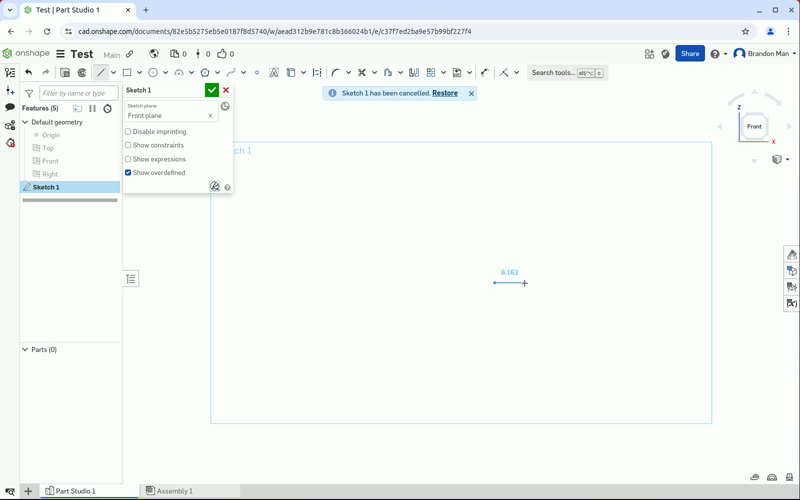
key_up(shift)
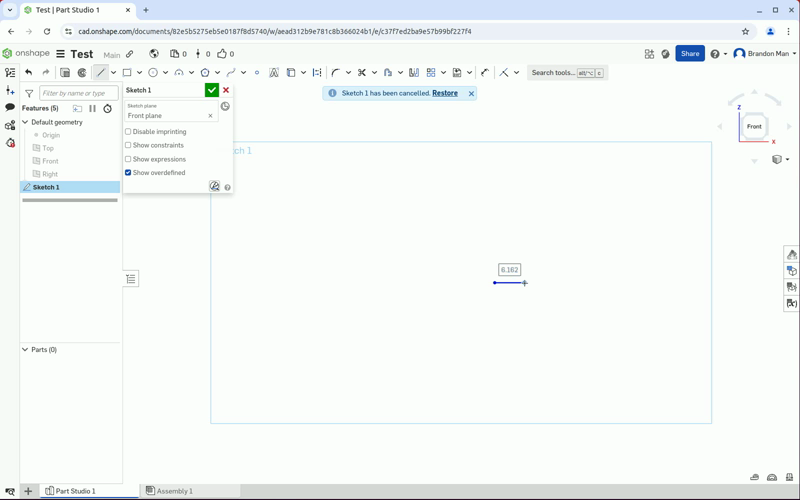
key_down(shift)
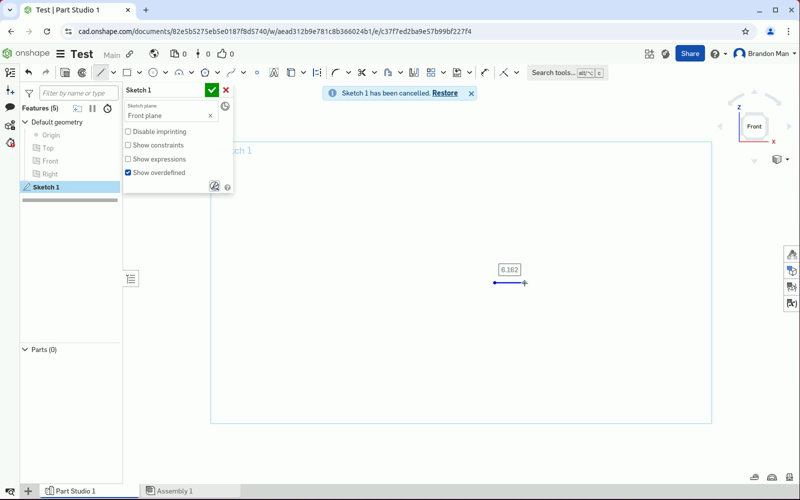
mouse_move(524, 199)
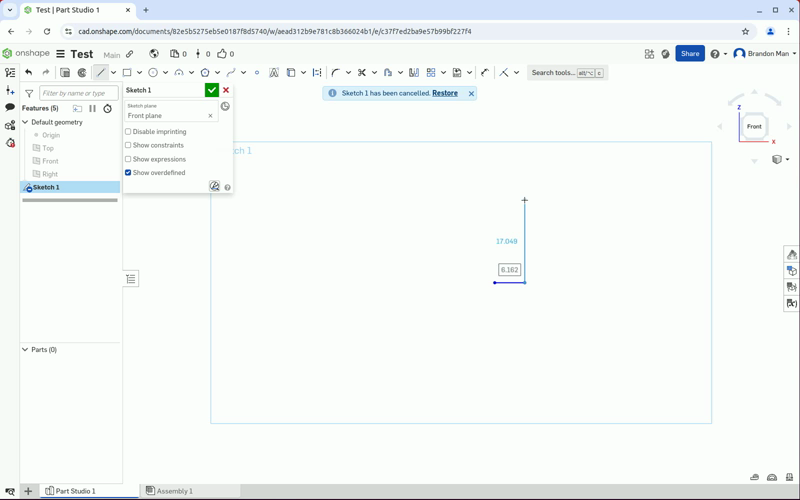
click(524, 199)
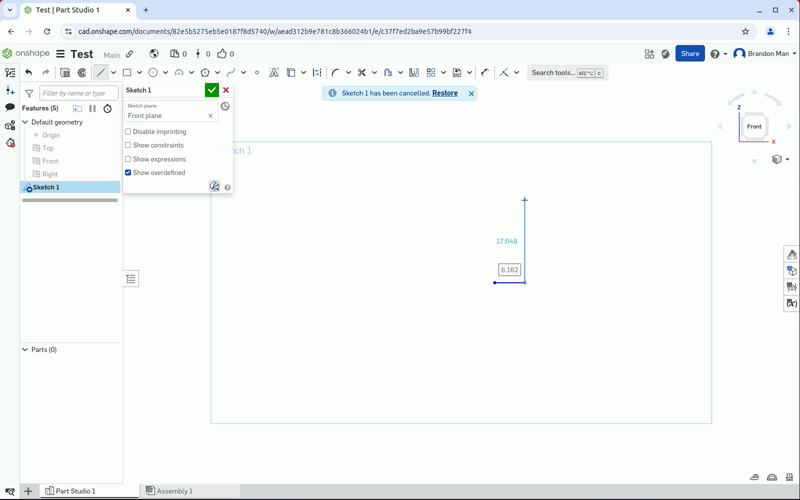
key_up(shift)
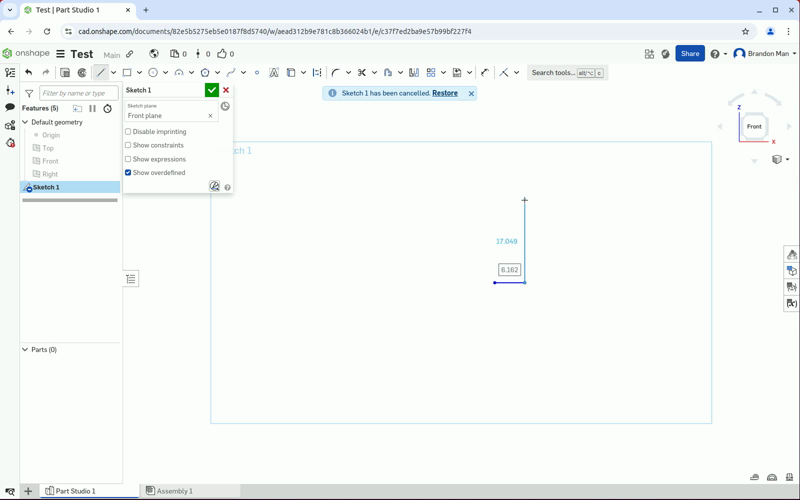
key_down(shift)
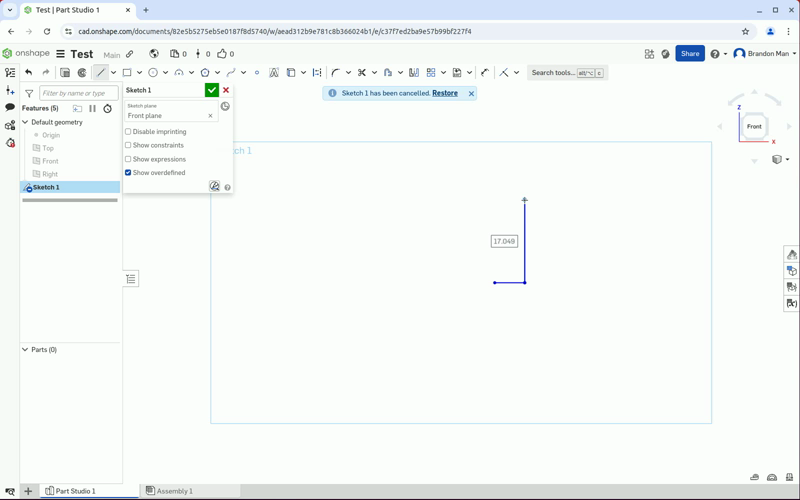
mouse_move(554, 199)
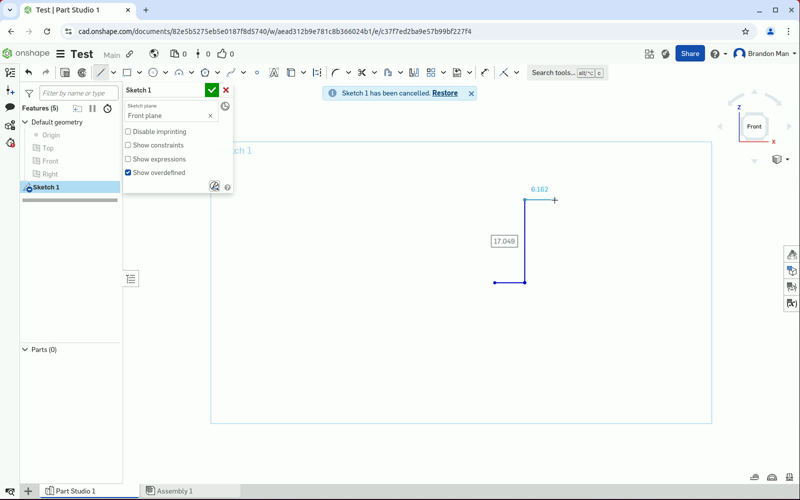
mouse_move(494, 199)
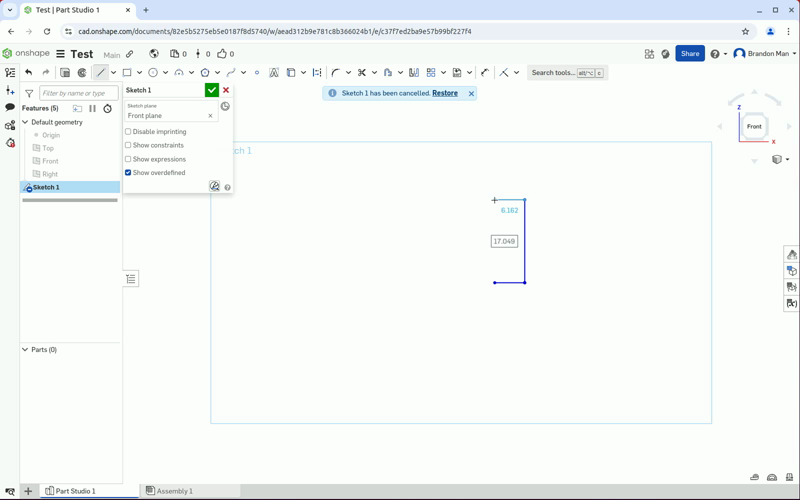
click(494, 199)
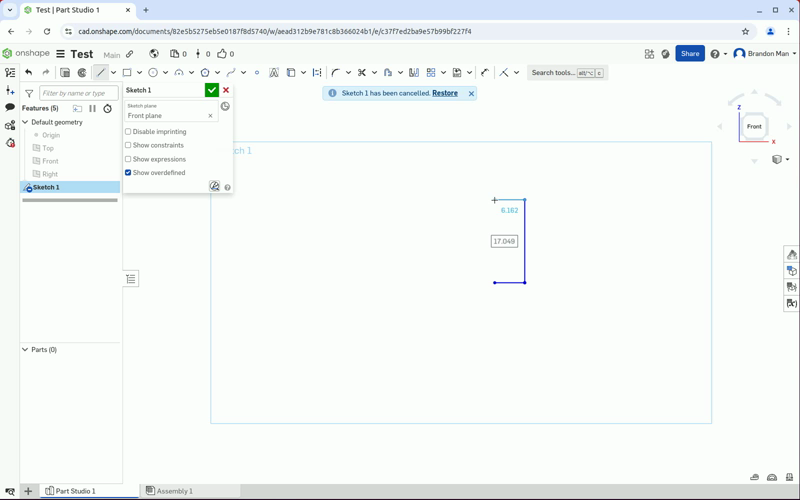
key_up(shift)
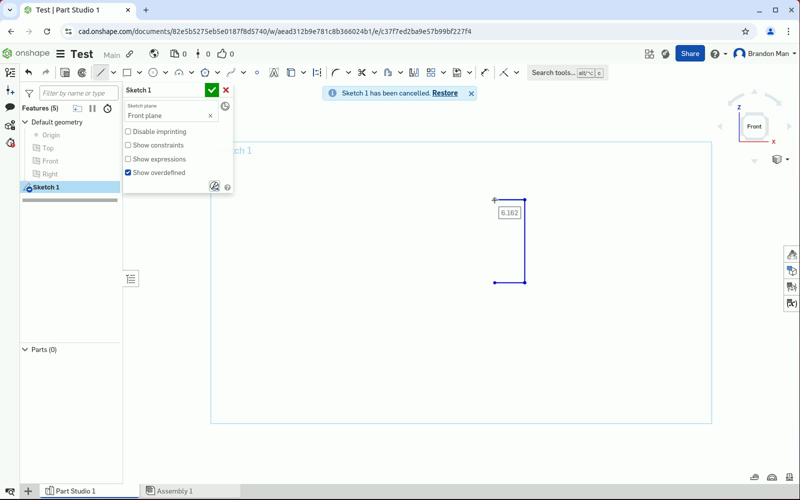
key_down(shift)
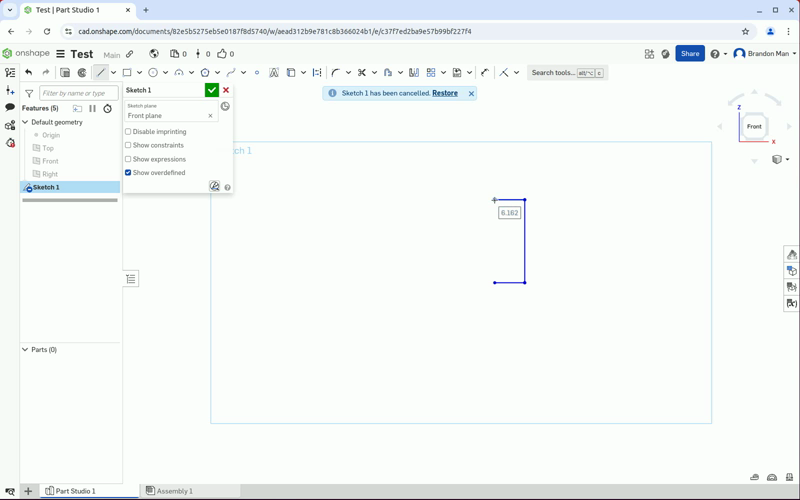
mouse_move(494, 282)
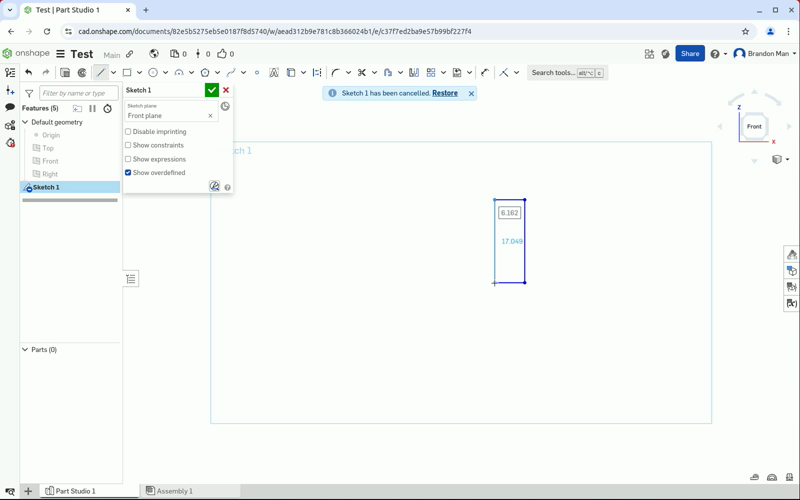
key_up(shift)
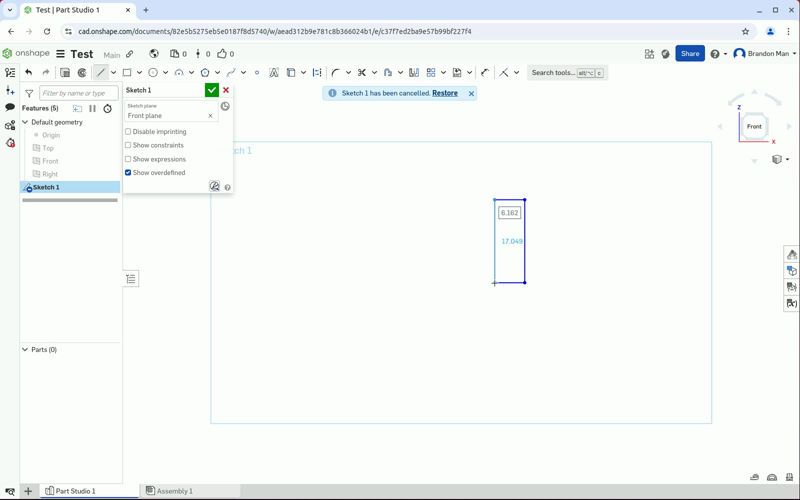
click(494, 282)
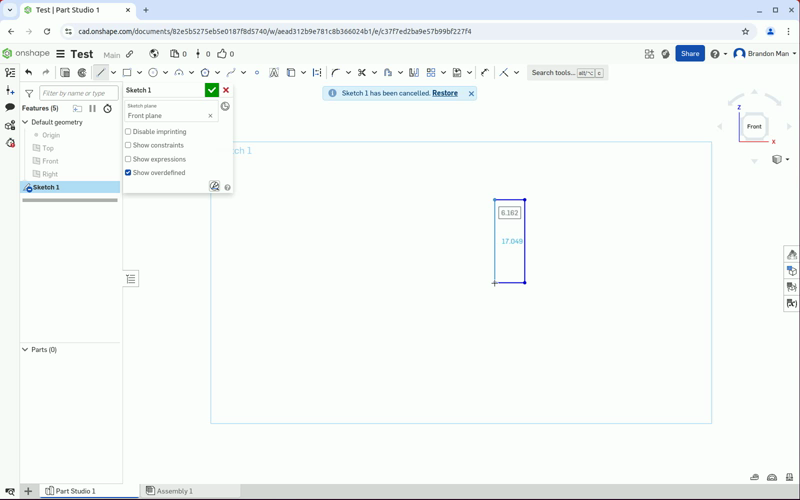
key(esc)
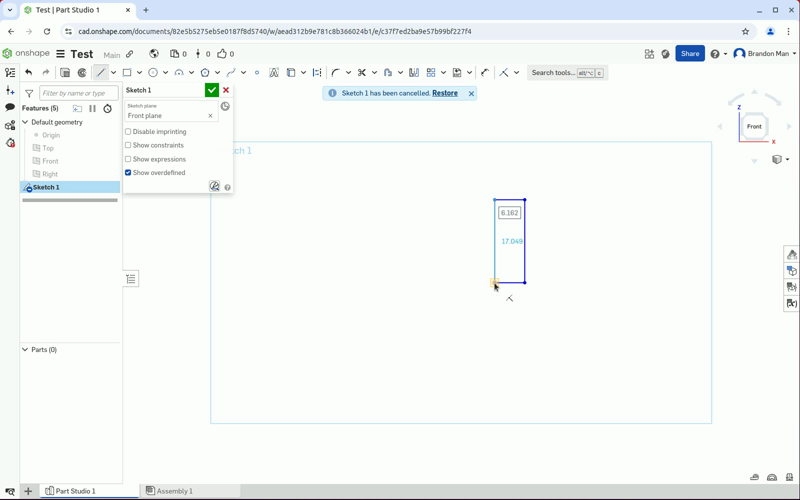
mouse_move(515, 273)
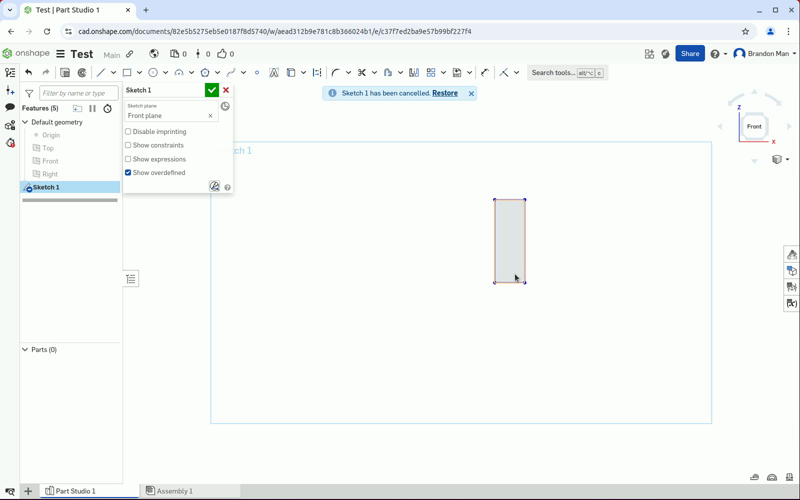
click(515, 273)
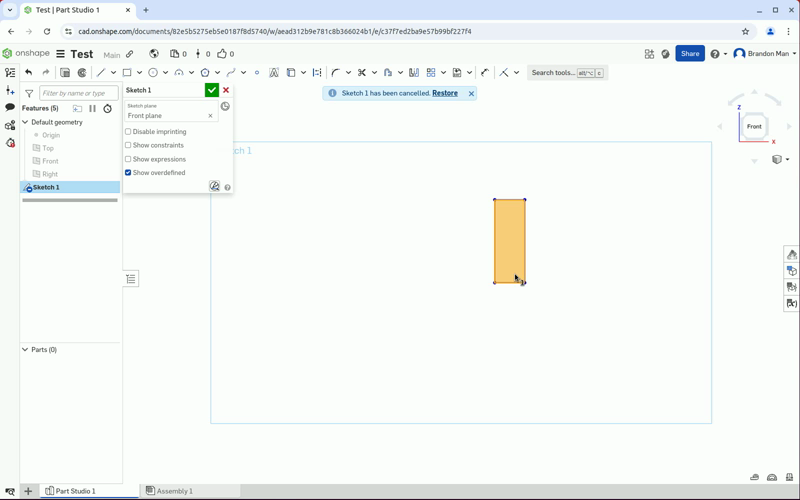
mouse_move(73, 352)
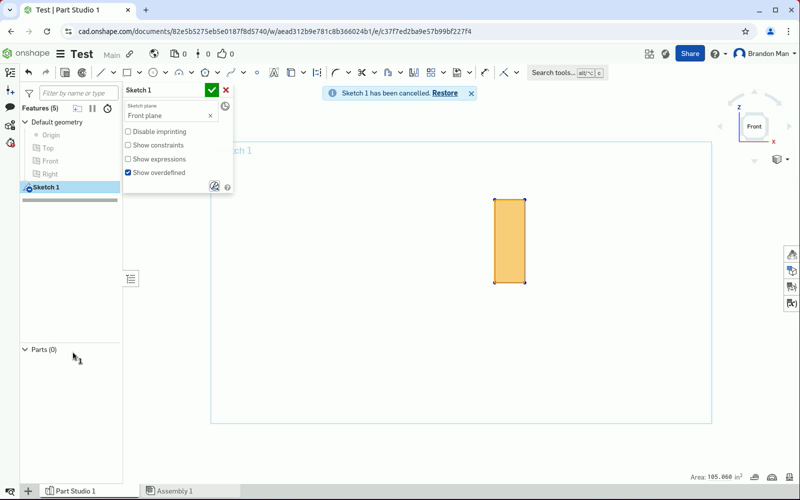
key(shift+y)
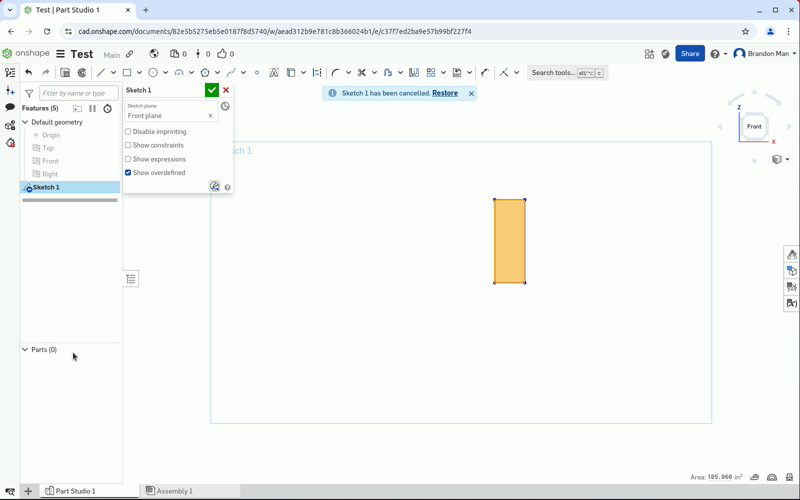
key(shift+e)
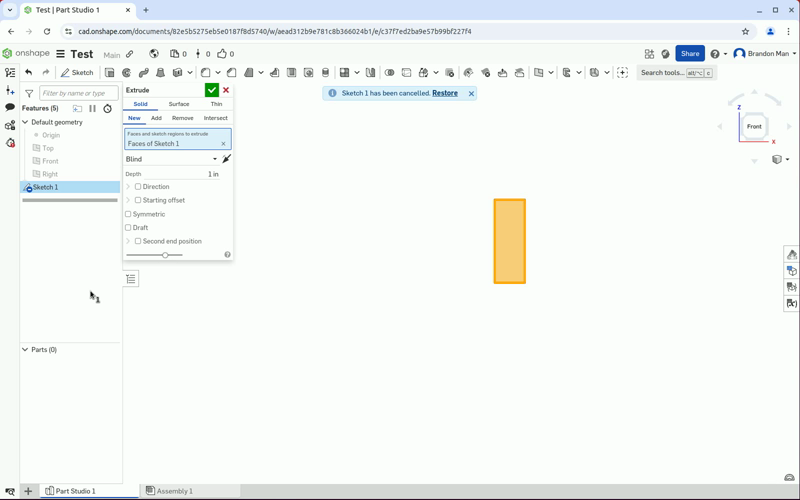
mouse_move(143, 106)
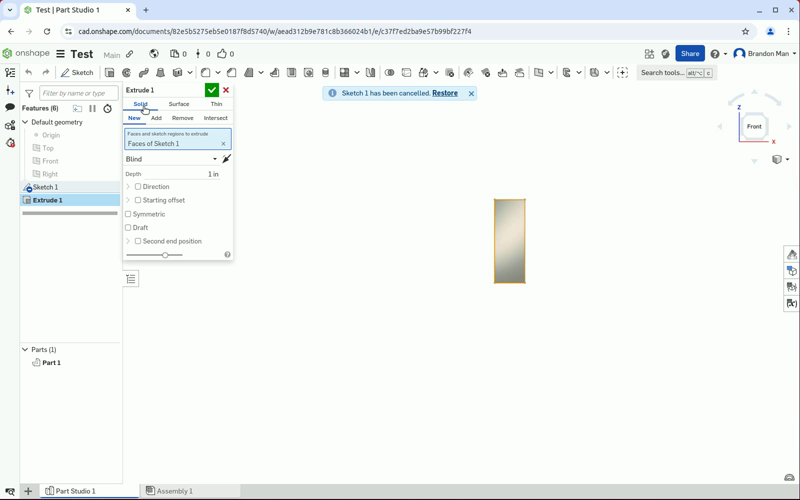
click(143, 106)
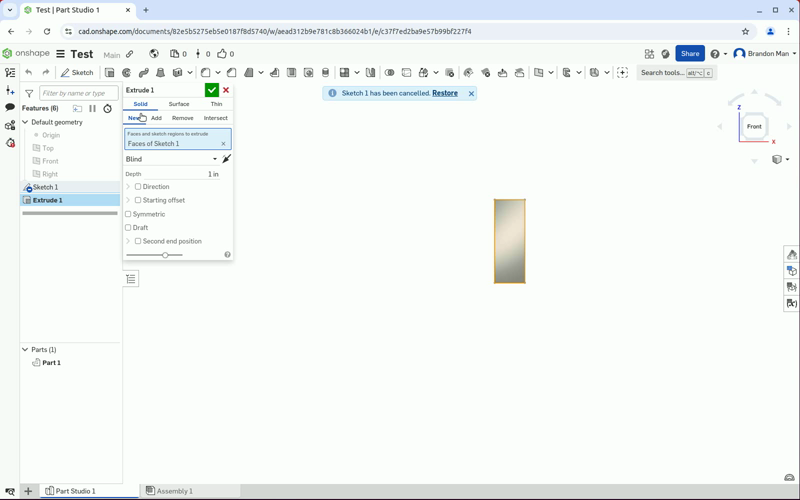
mouse_move(137, 120)
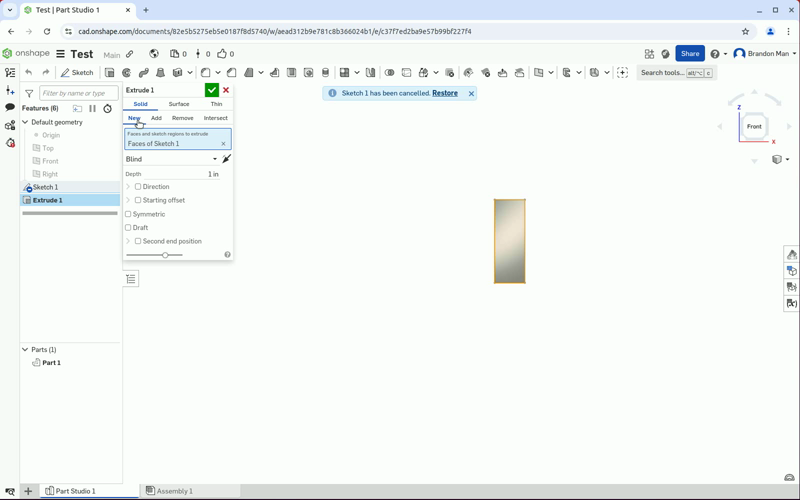
click(137, 120)
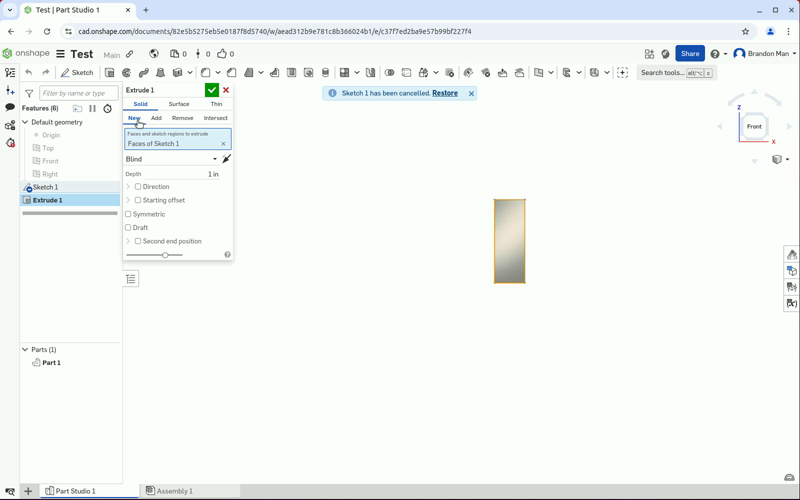
key(tab, 4)
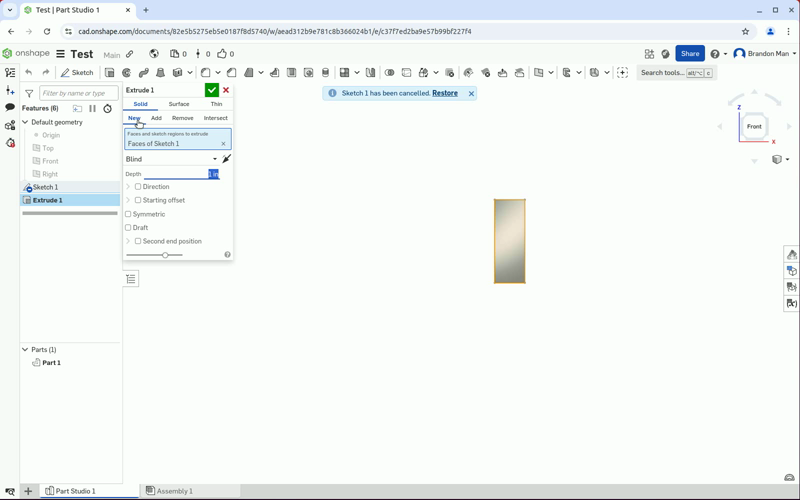
text(23.108)
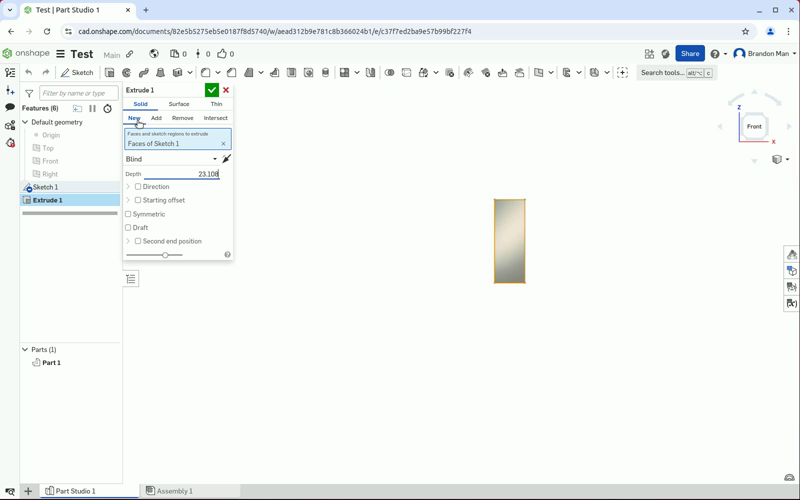
key(enter)
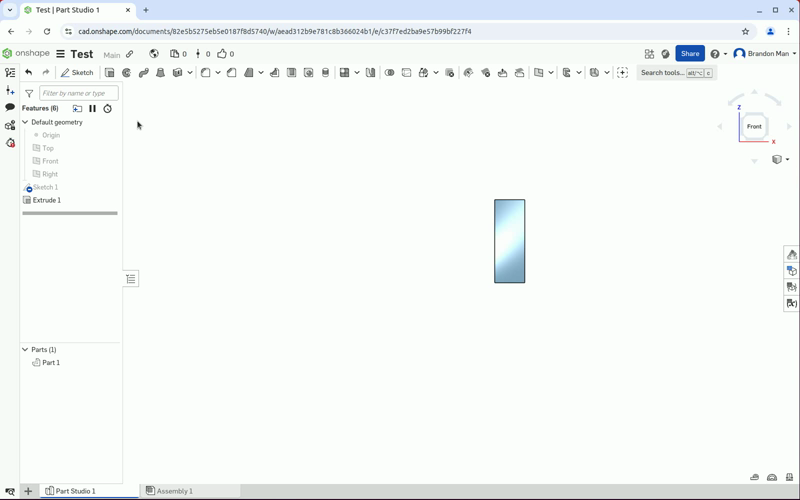
key(shift+h)
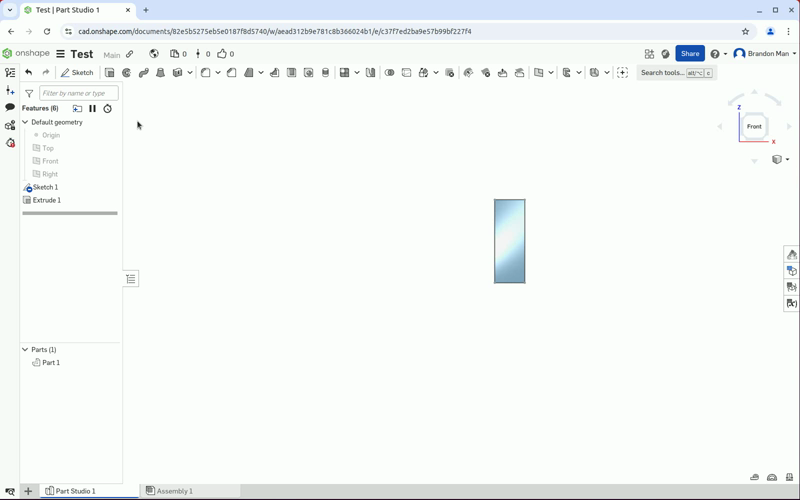
key(shift+h)
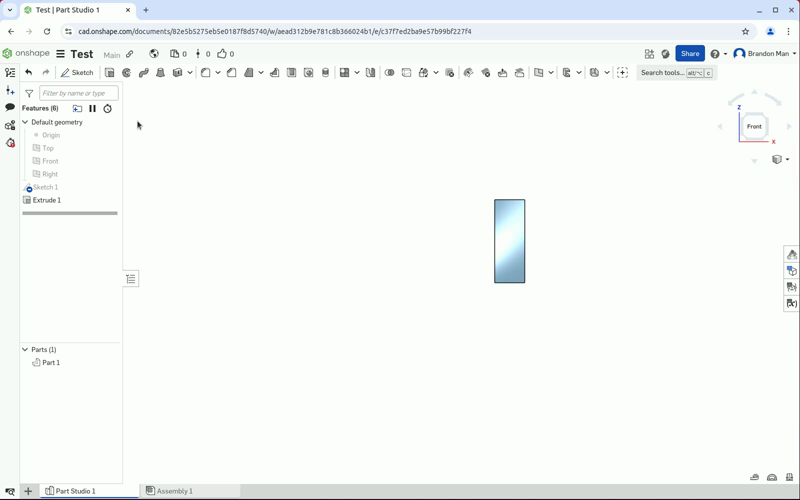
mouse_move(73, 189)
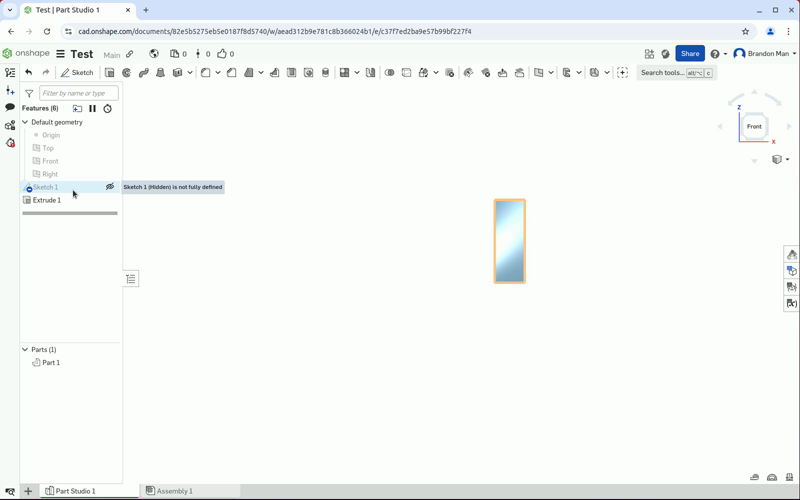
click(73, 189)
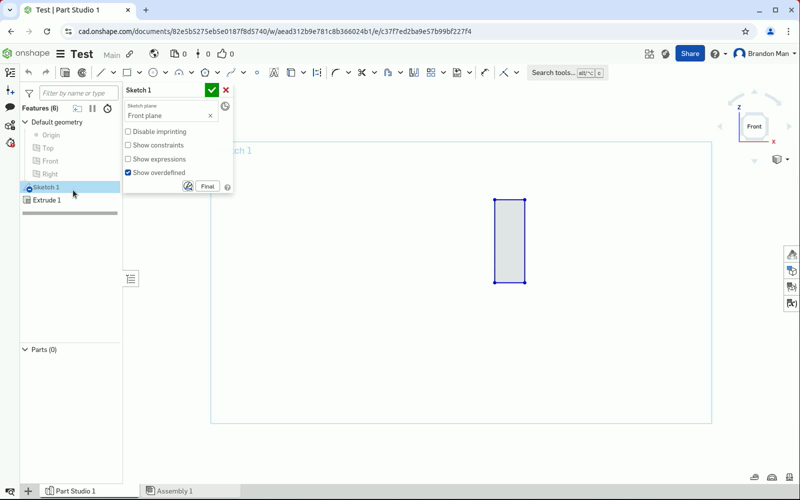
mouse_move(229, 92)
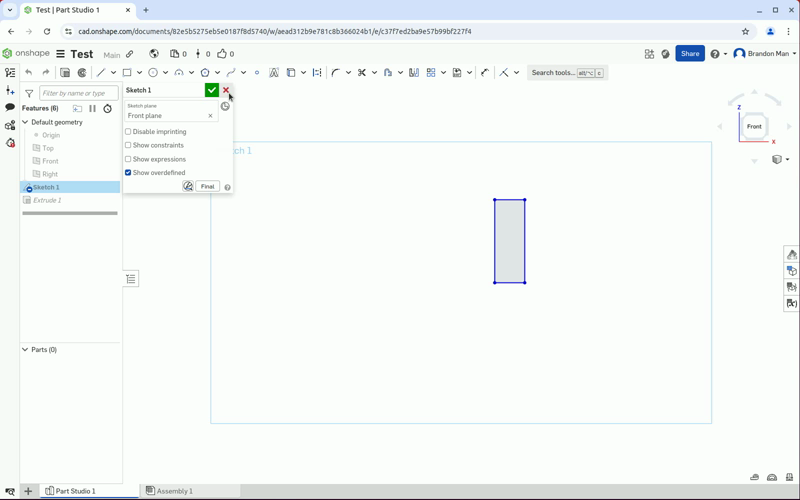
click(229, 92)
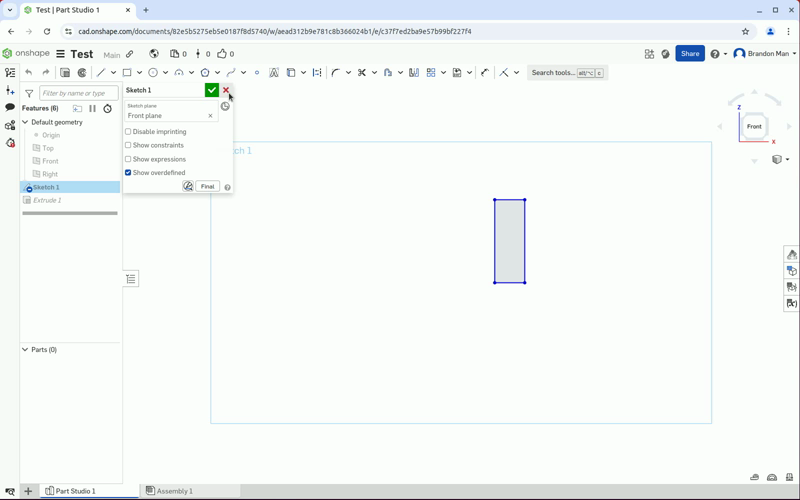
key(shift+s)
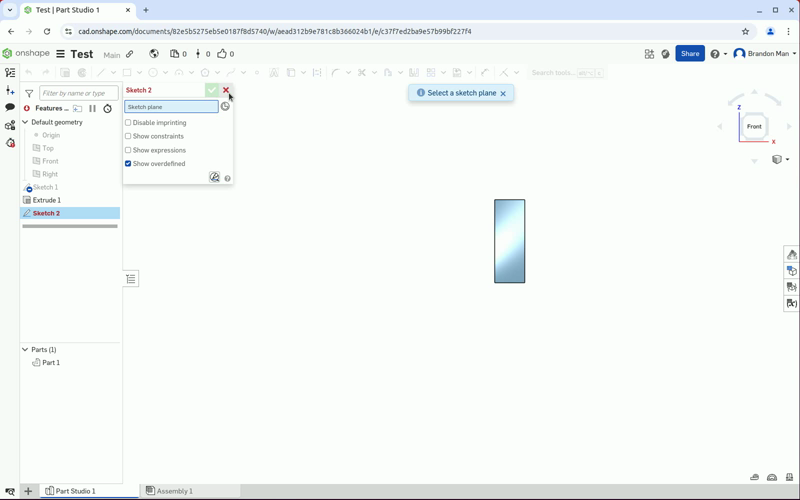
mouse_move(73, 163)
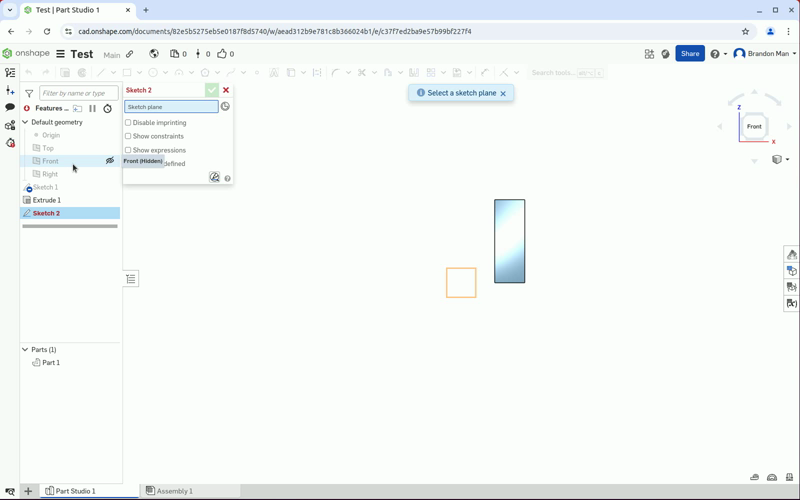
click(73, 163)
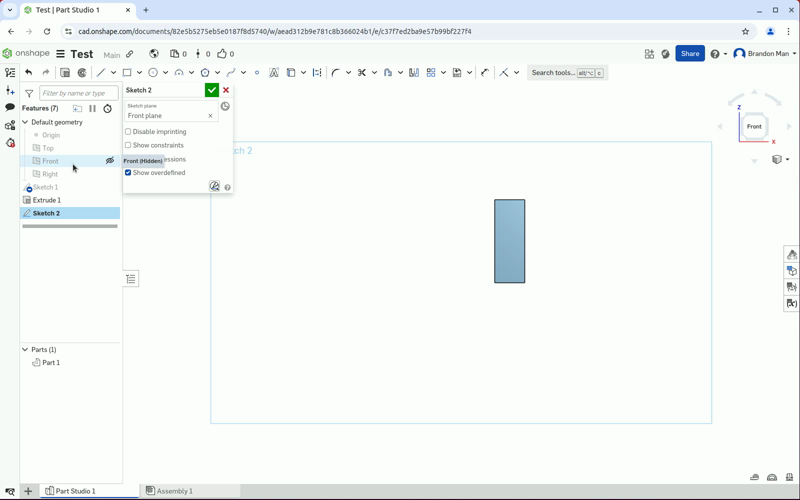
mouse_move(73, 352)
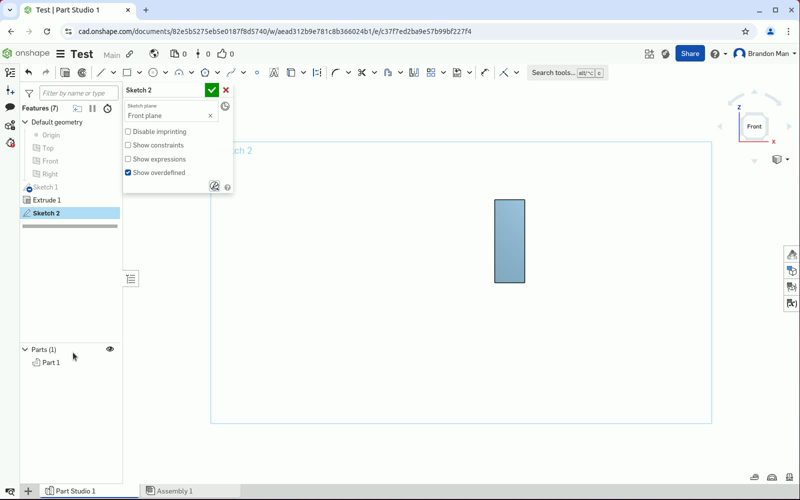
key(y)
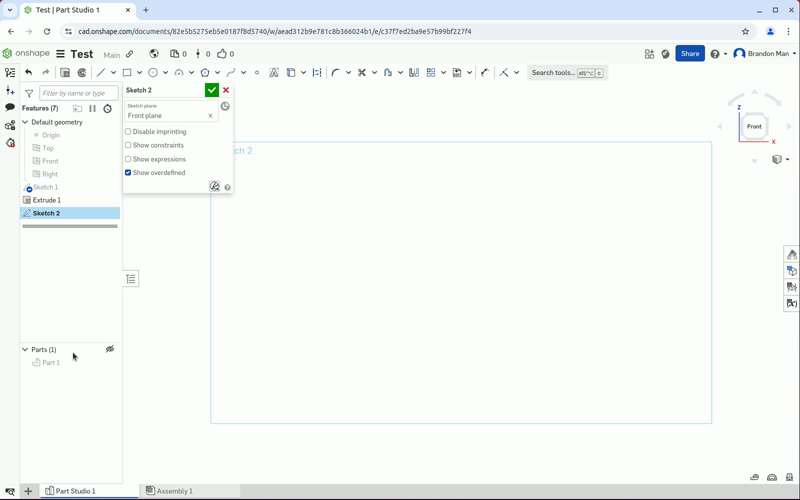
key(l)
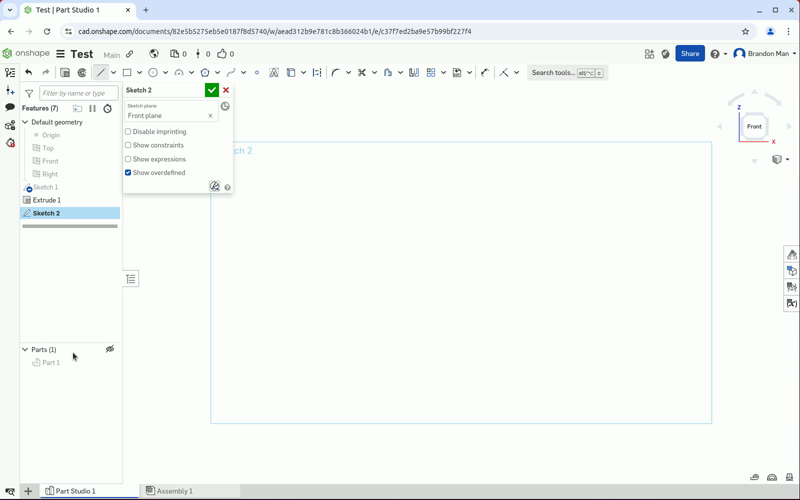
key_down(shift)
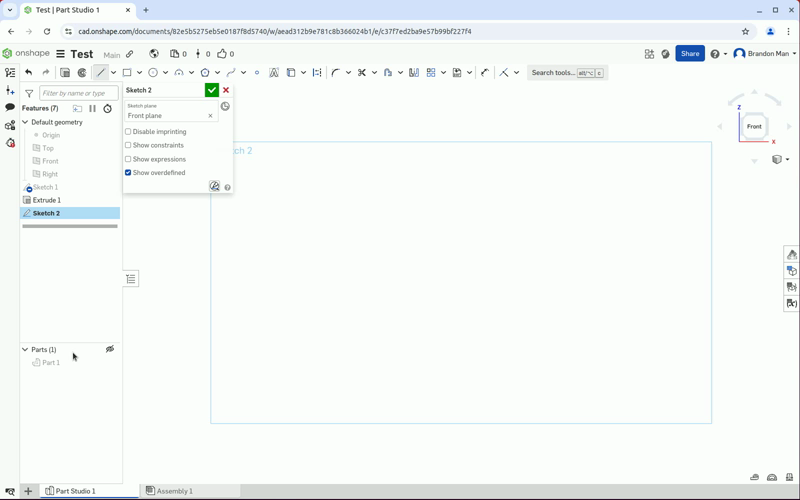
mouse_move(397, 282)
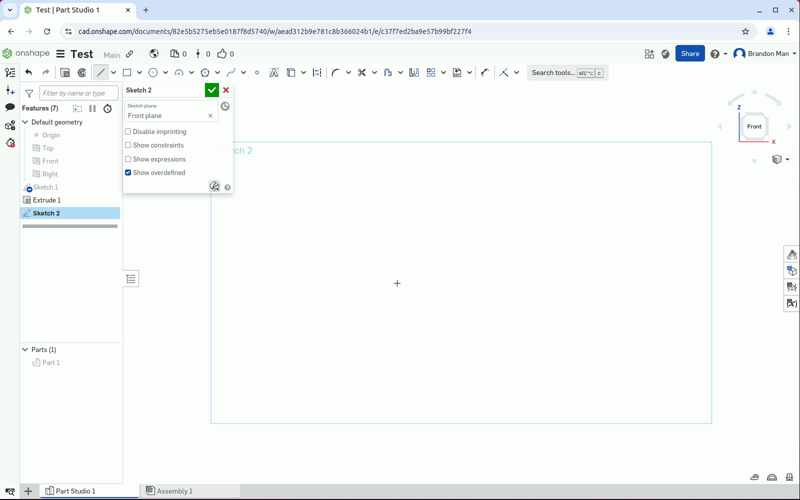
click(397, 282)
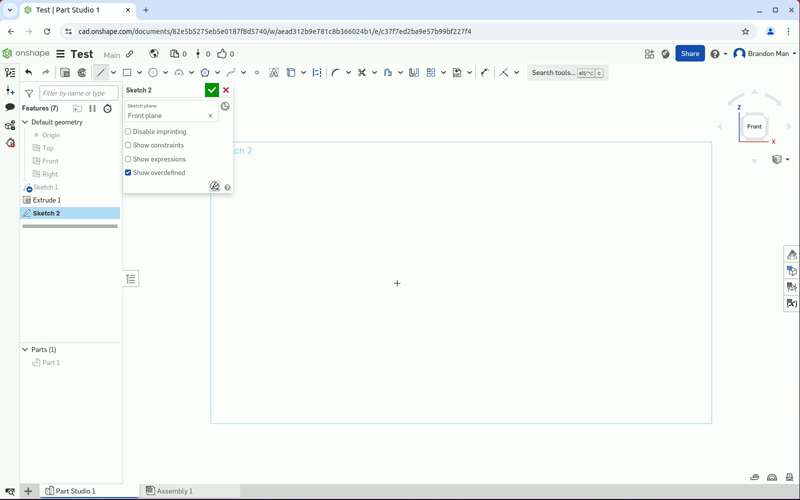
key_up(shift)
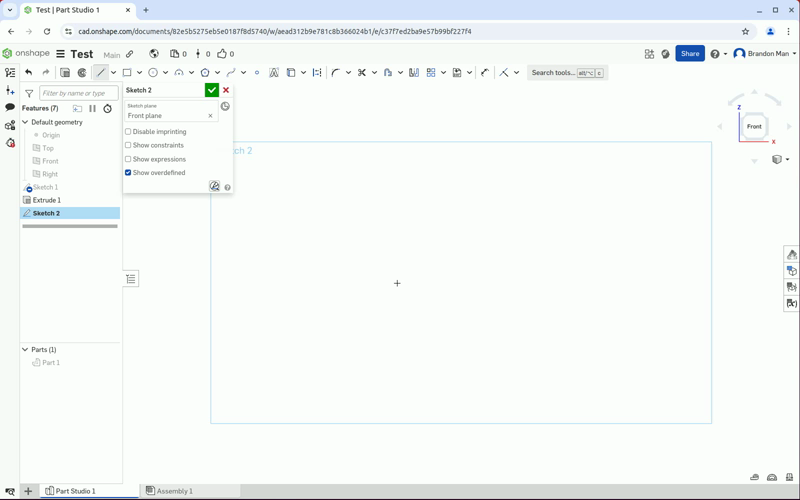
key_down(shift)
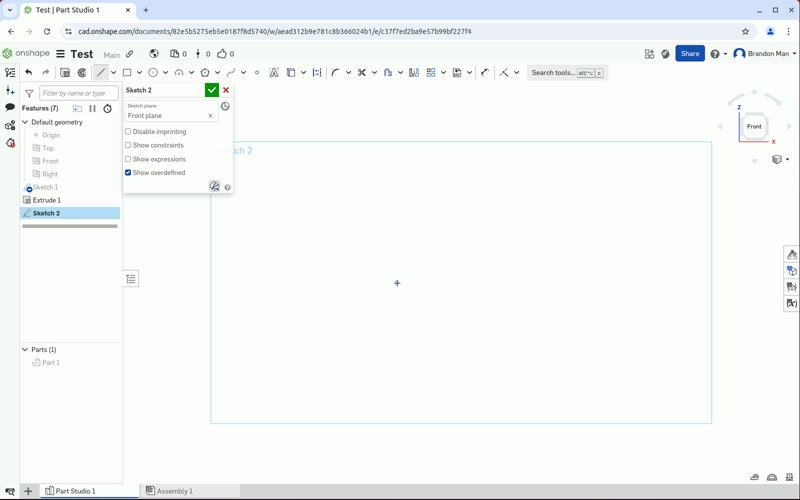
mouse_move(427, 282)
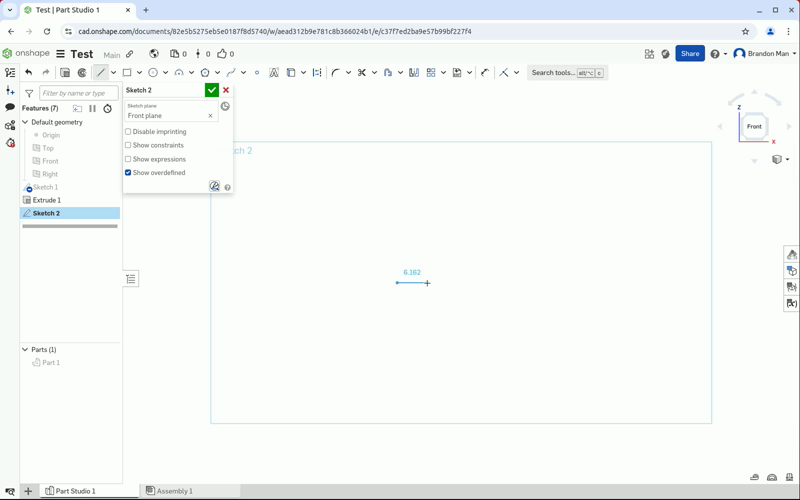
mouse_move(427, 282)
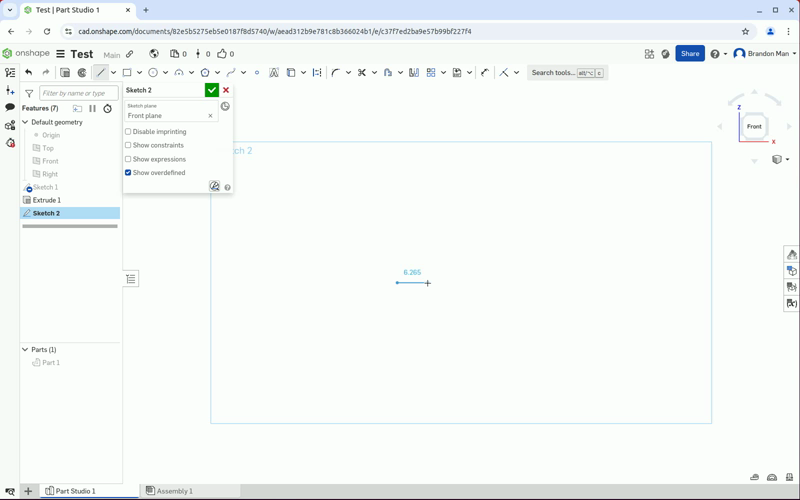
click(427, 282)
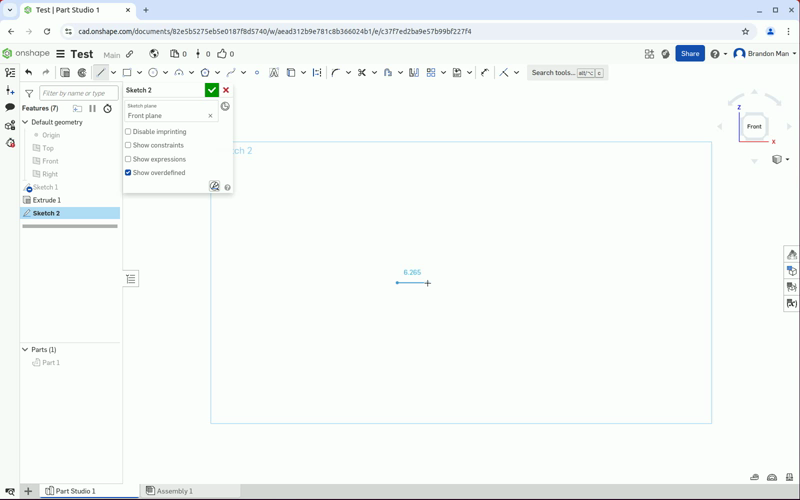
key_up(shift)
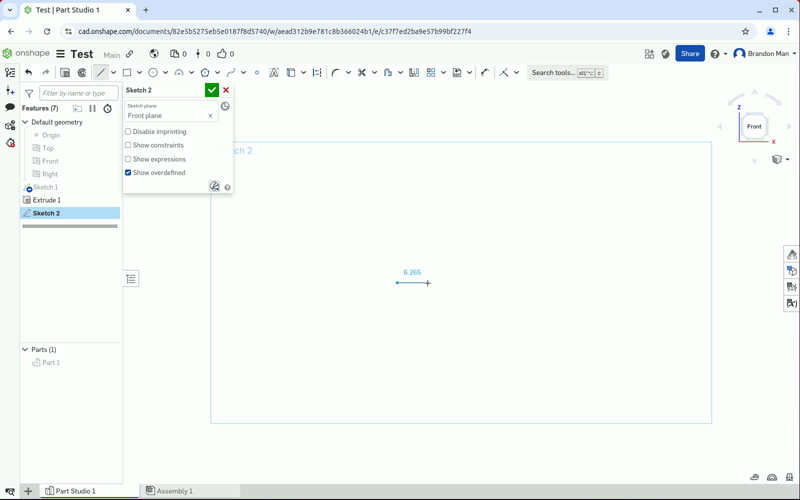
key_down(shift)
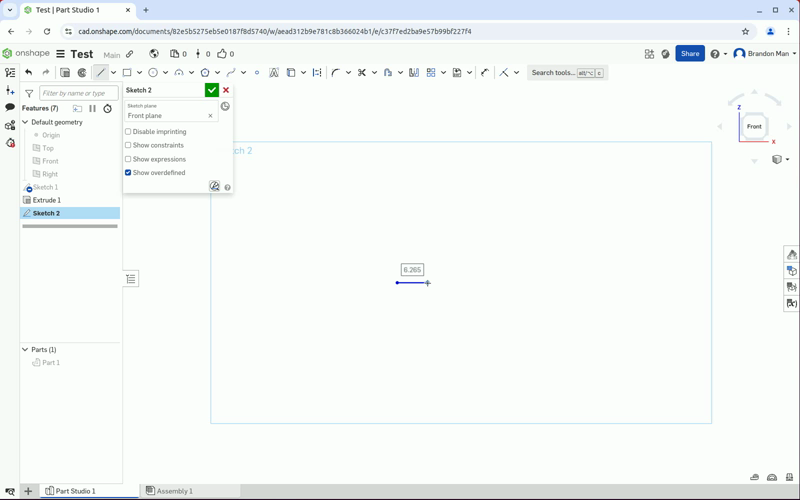
mouse_move(427, 199)
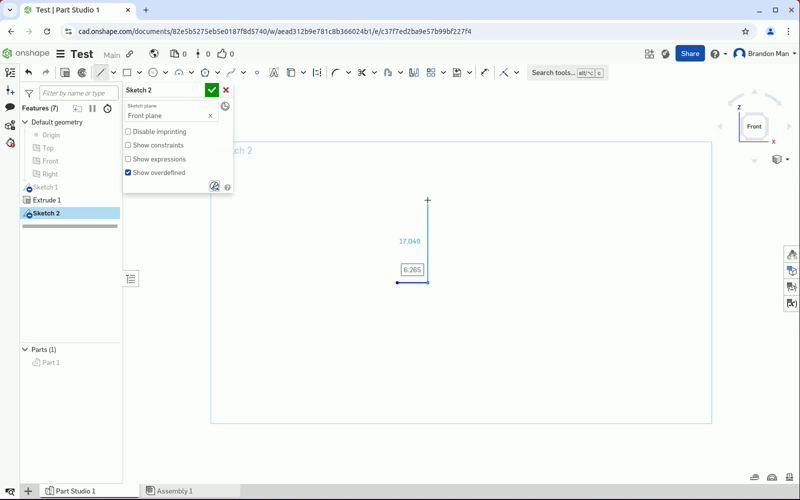
click(427, 199)
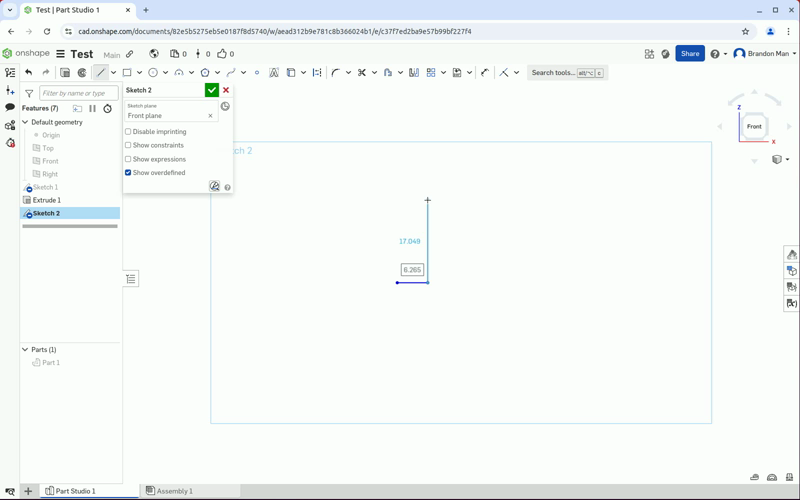
key_up(shift)
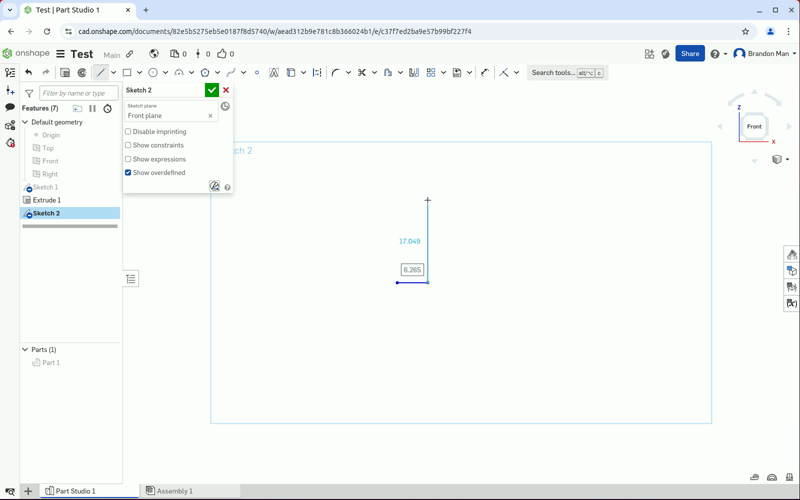
key_down(shift)
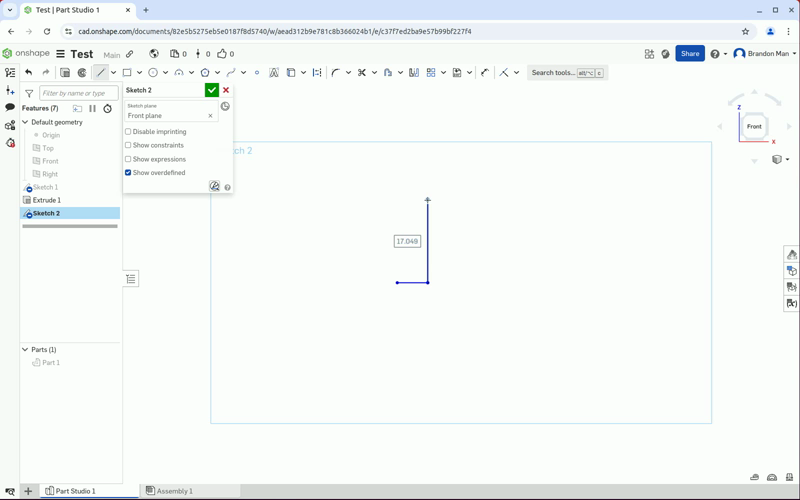
mouse_move(457, 199)
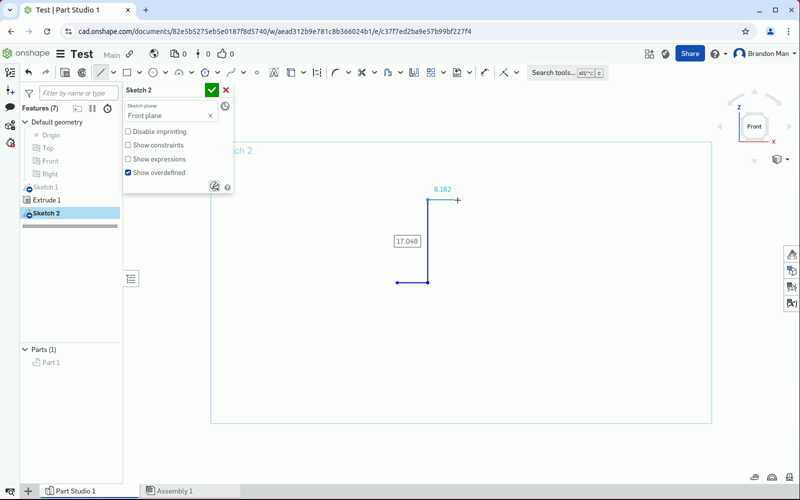
mouse_move(397, 199)
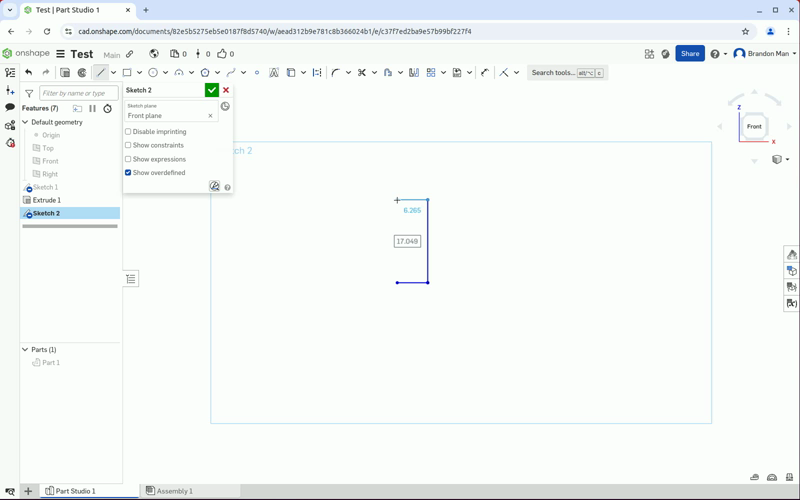
click(397, 199)
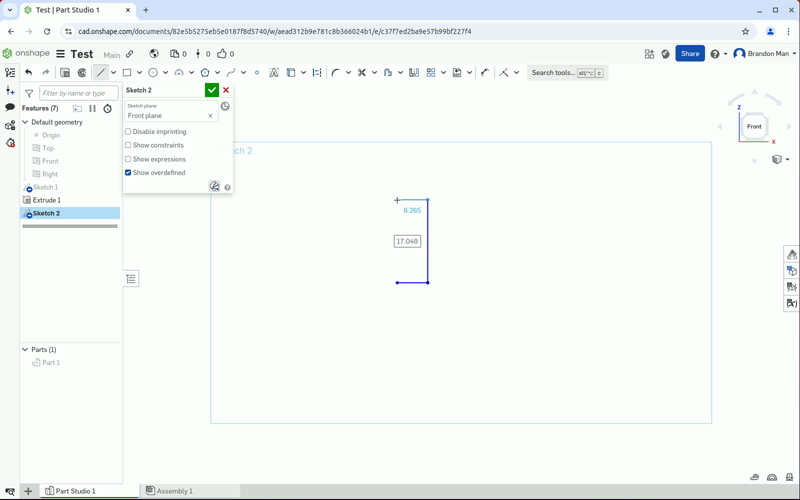
key_up(shift)
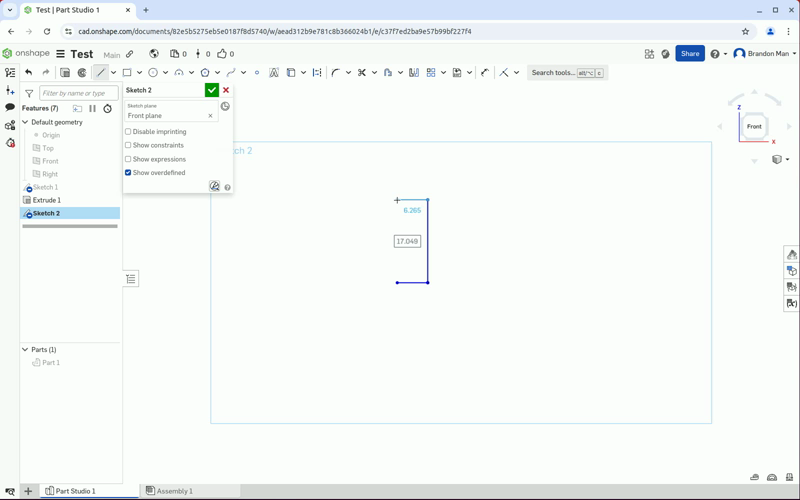
key_down(shift)
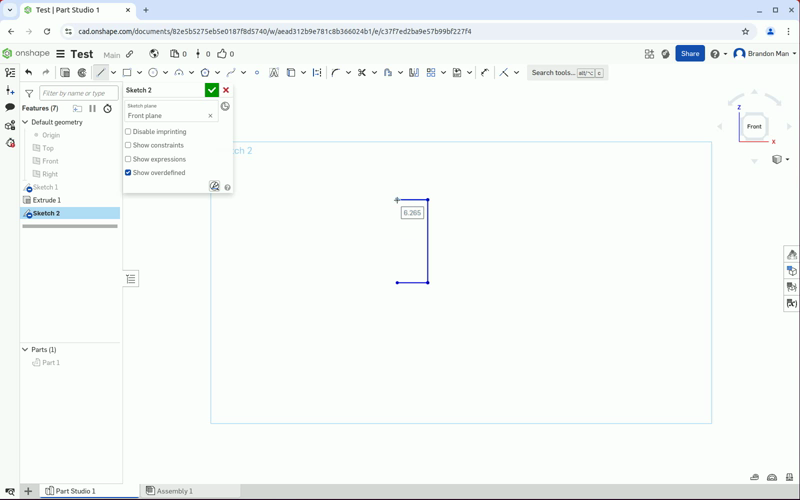
mouse_move(397, 282)
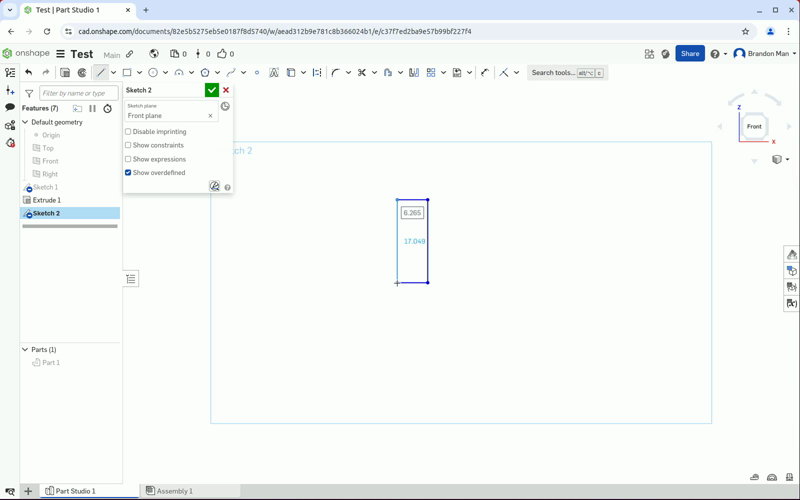
key_up(shift)
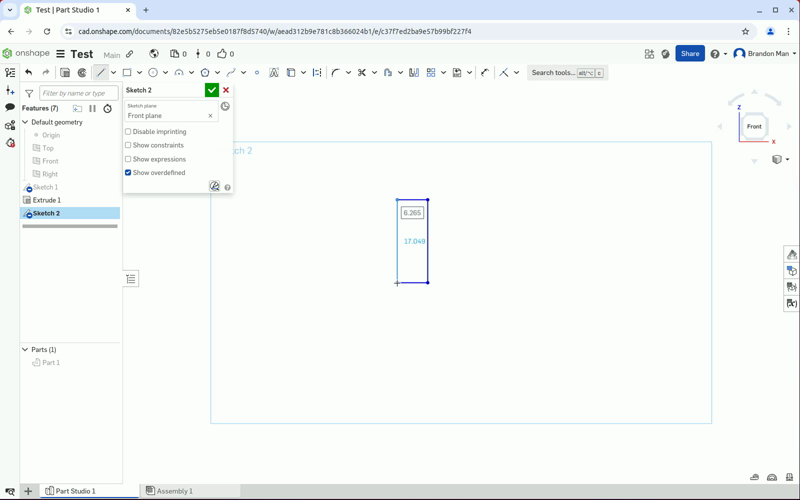
click(397, 282)
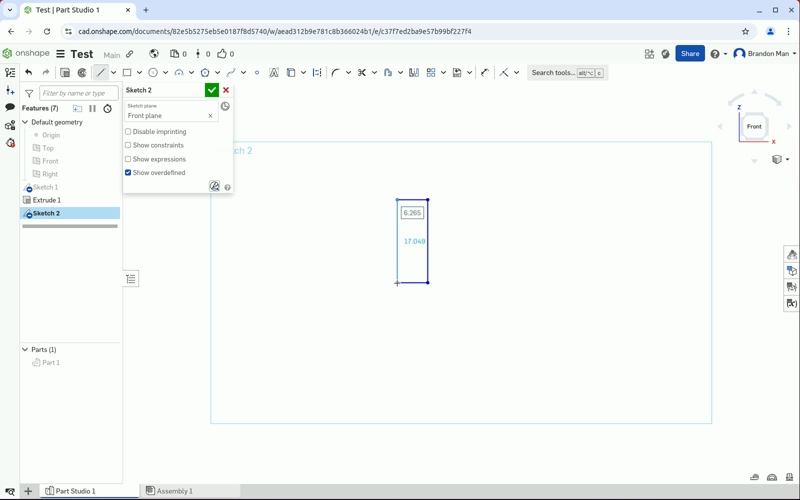
key(esc)
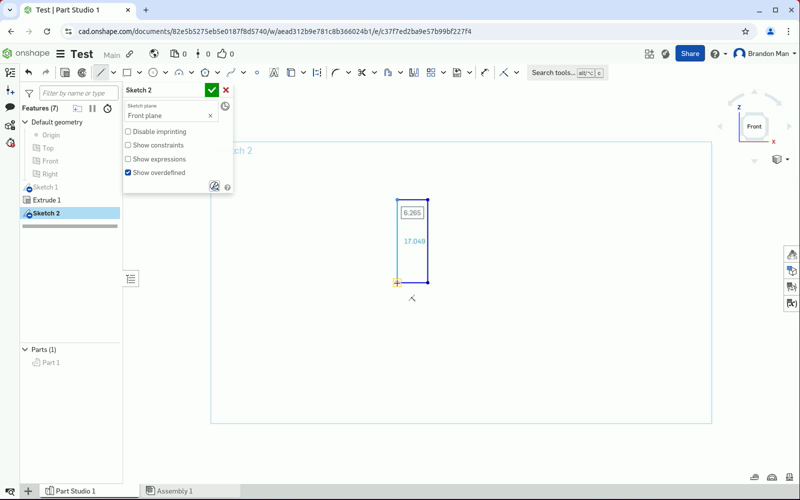
mouse_move(408, 219)
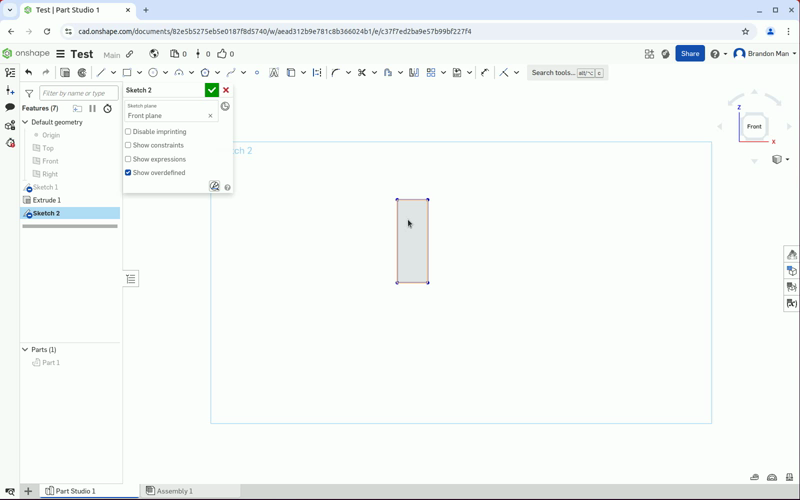
click(408, 219)
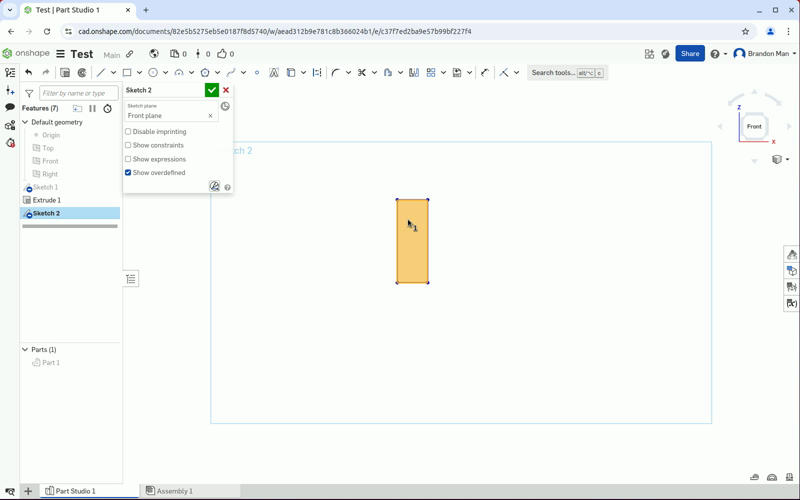
mouse_move(73, 352)
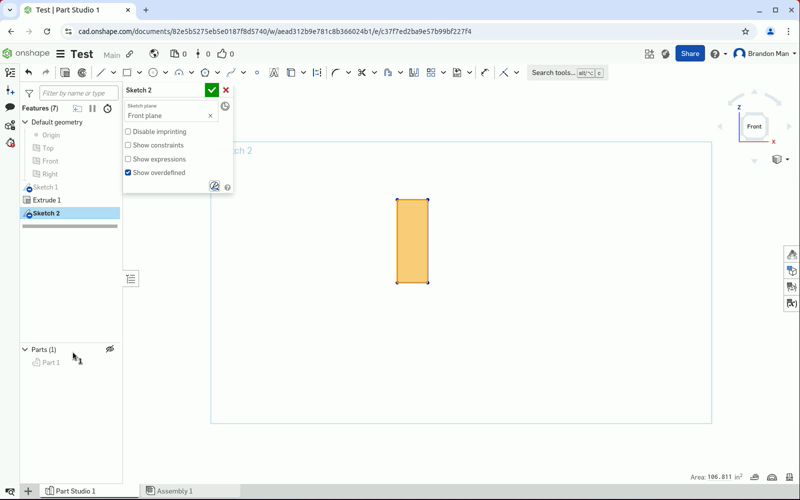
key(shift+y)
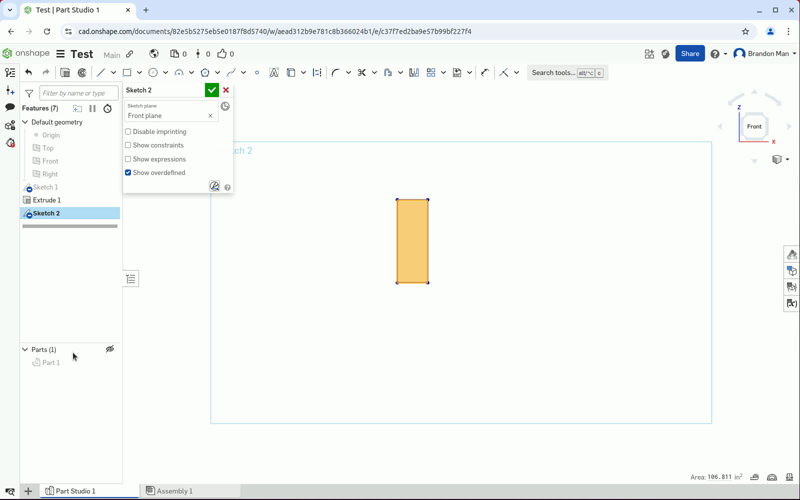
key(shift+e)
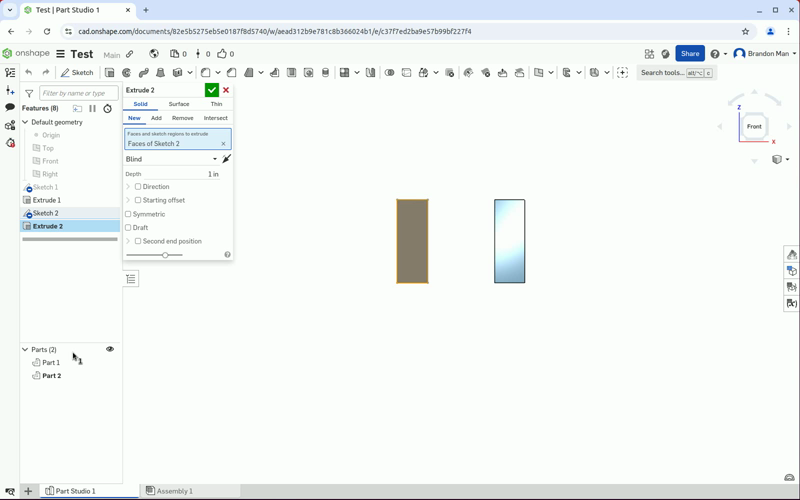
mouse_move(143, 106)
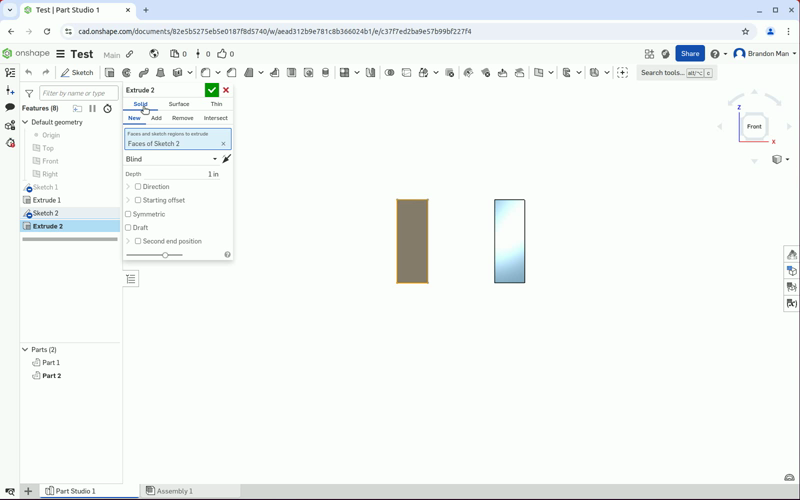
click(143, 106)
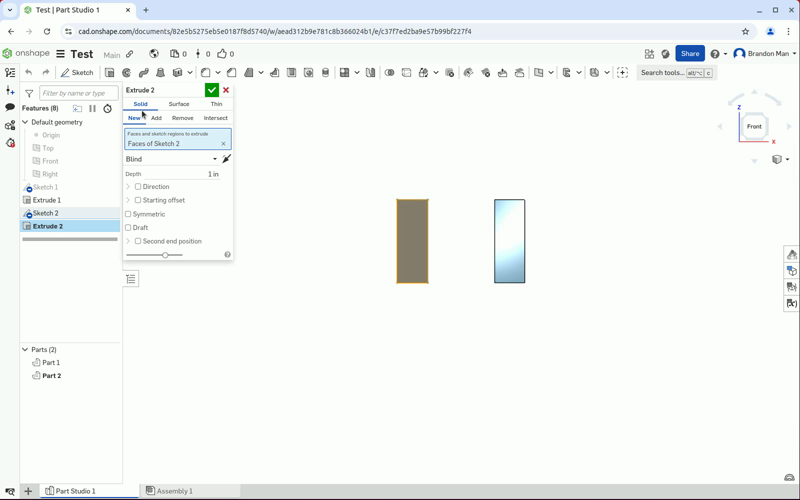
mouse_move(137, 120)
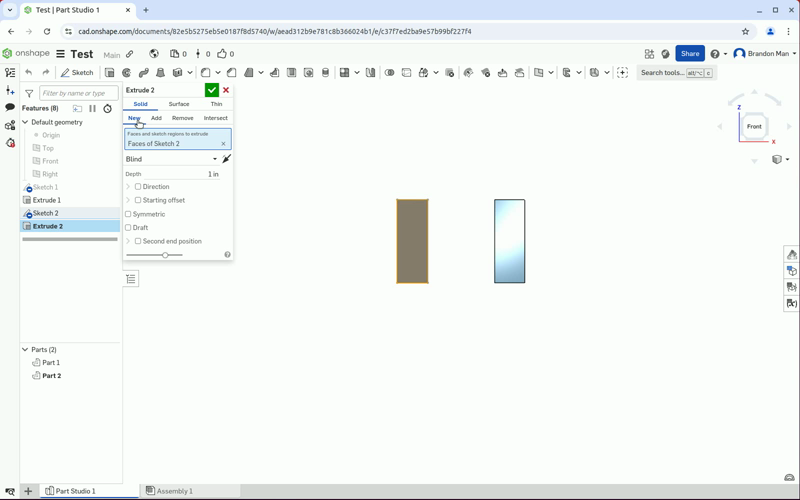
click(137, 120)
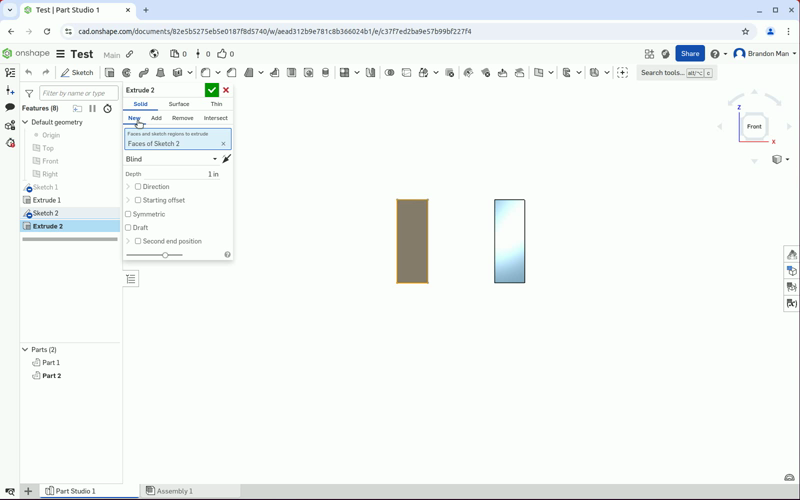
key(tab, 4)
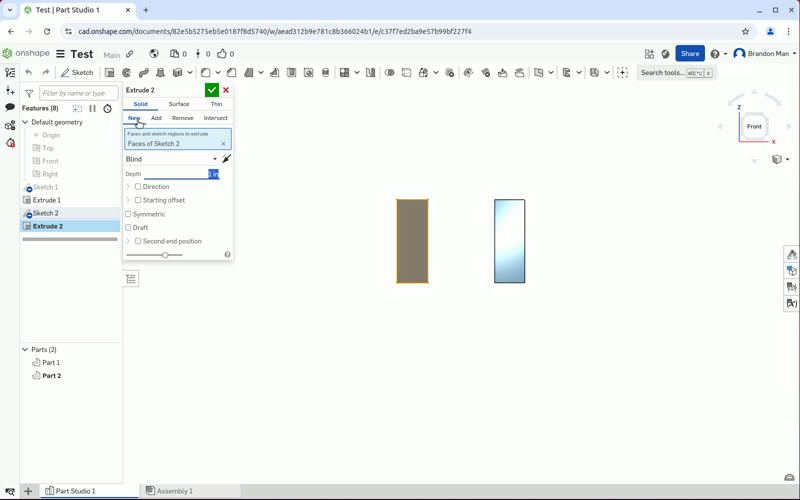
text(23.108)
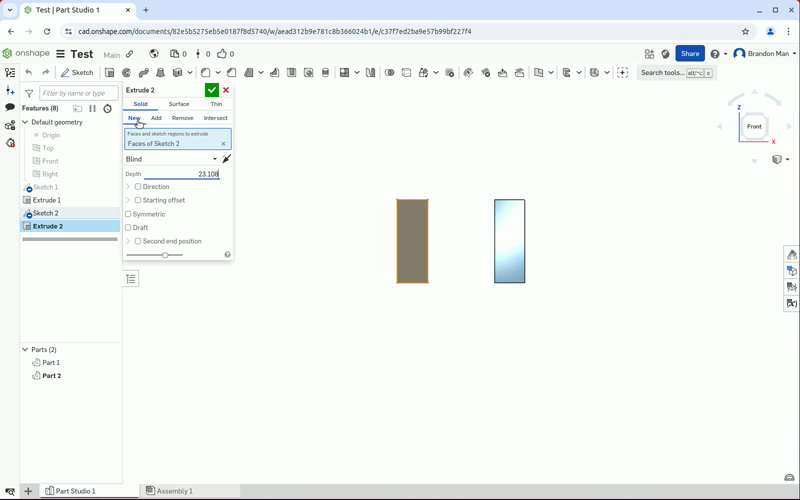
key(enter)
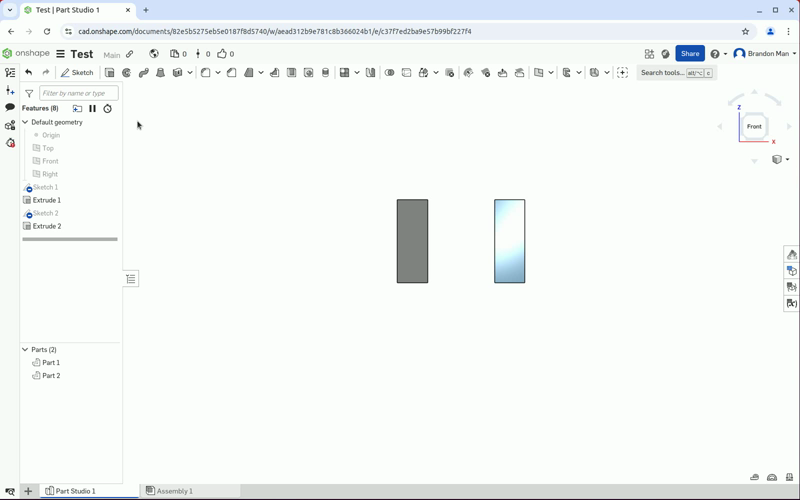
key(shift+h)
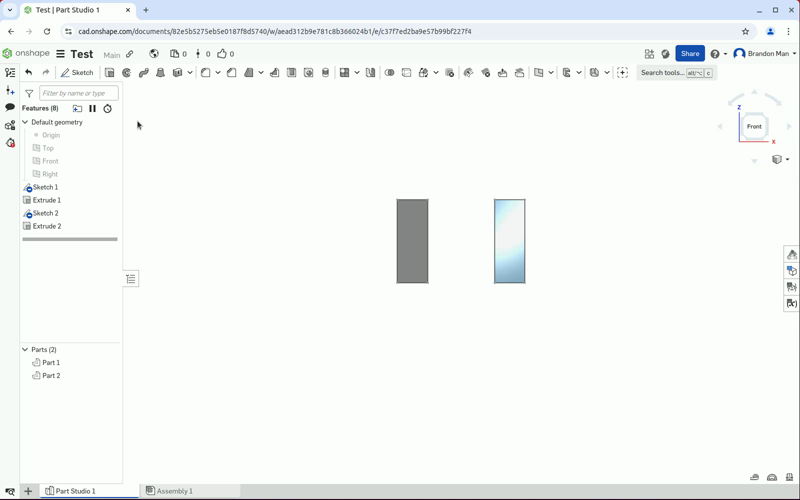
key(shift+h)
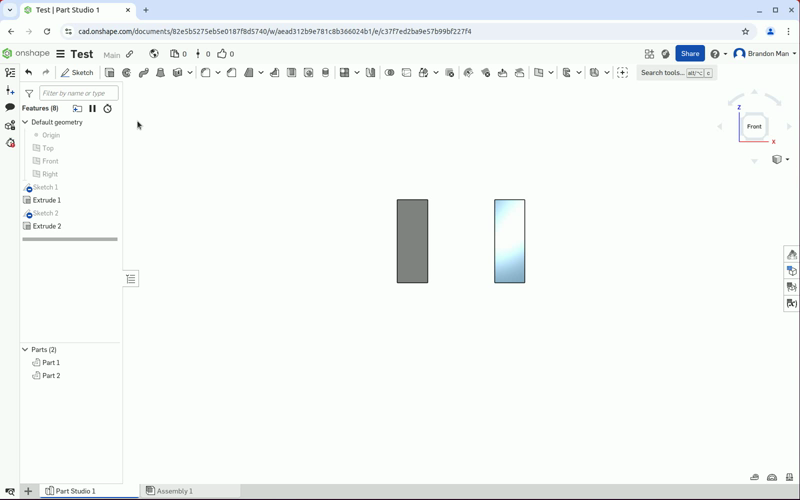
mouse_move(73, 189)
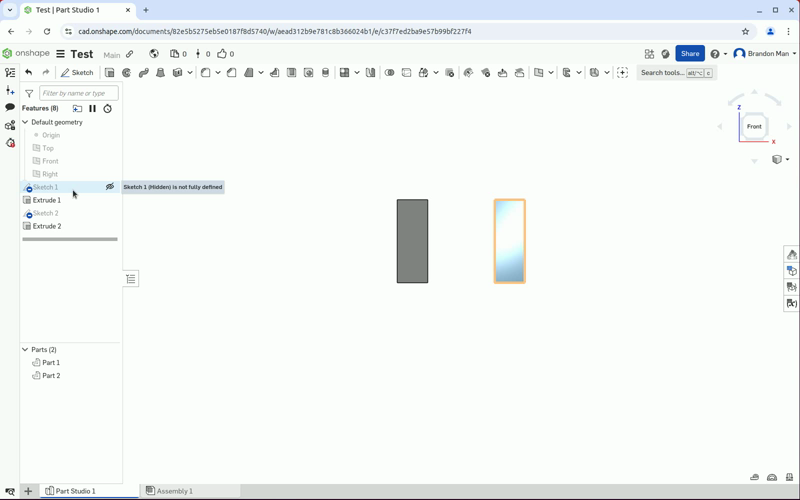
click(73, 189)
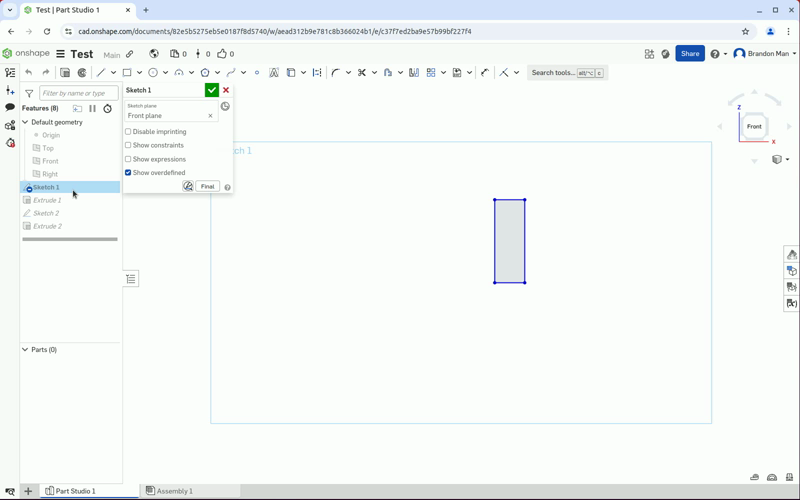
mouse_move(229, 92)
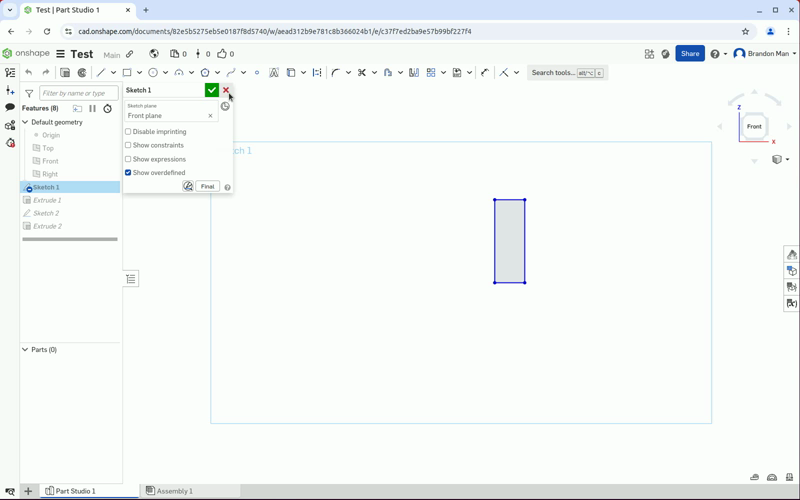
click(229, 92)
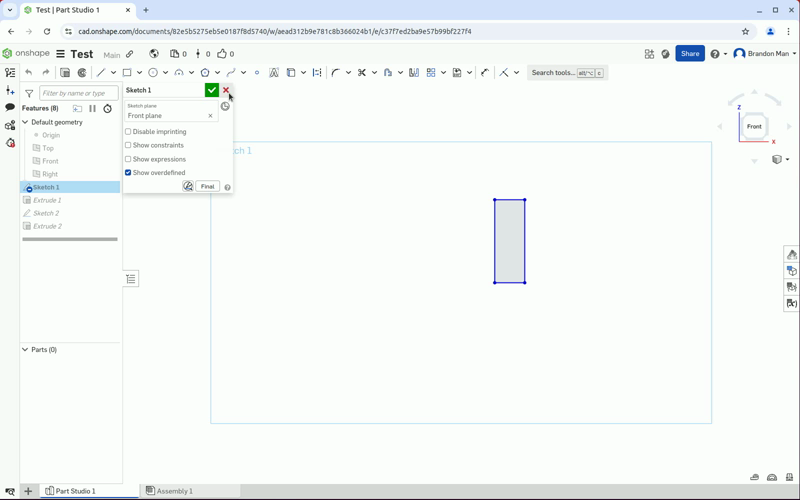
key(shift+s)
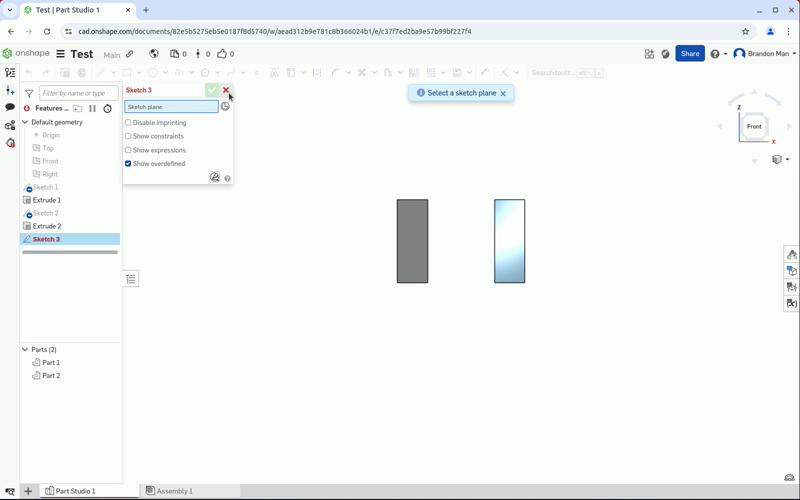
mouse_move(73, 163)
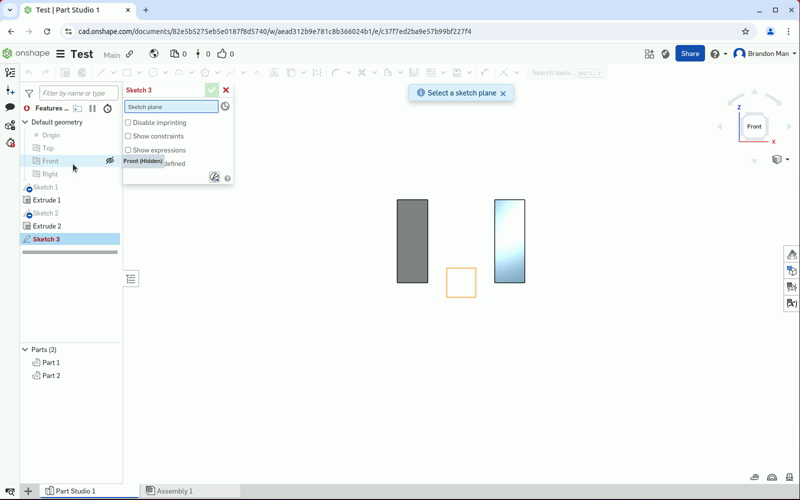
click(73, 163)
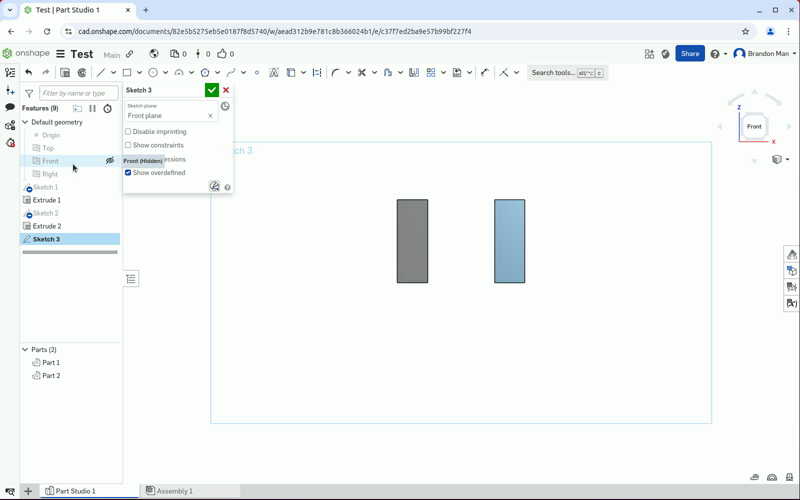
mouse_move(73, 352)
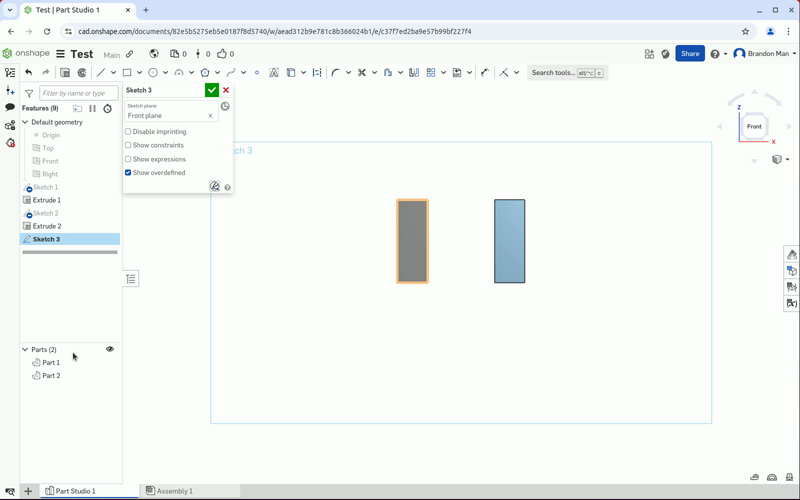
key(y)
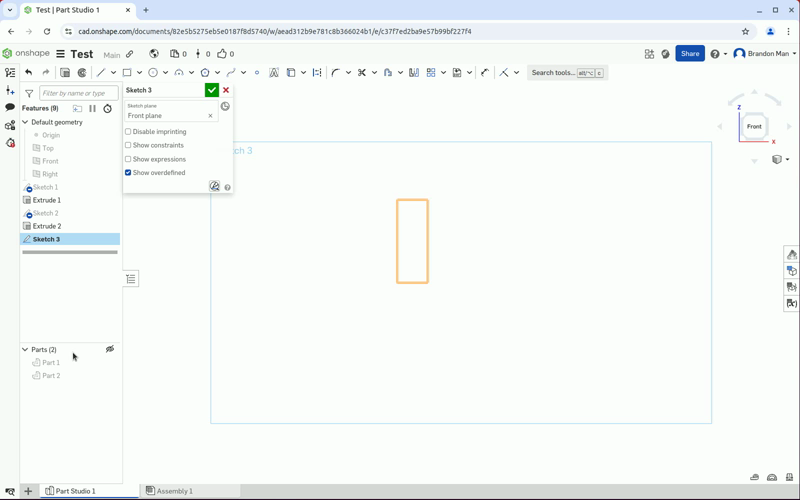
key(l)
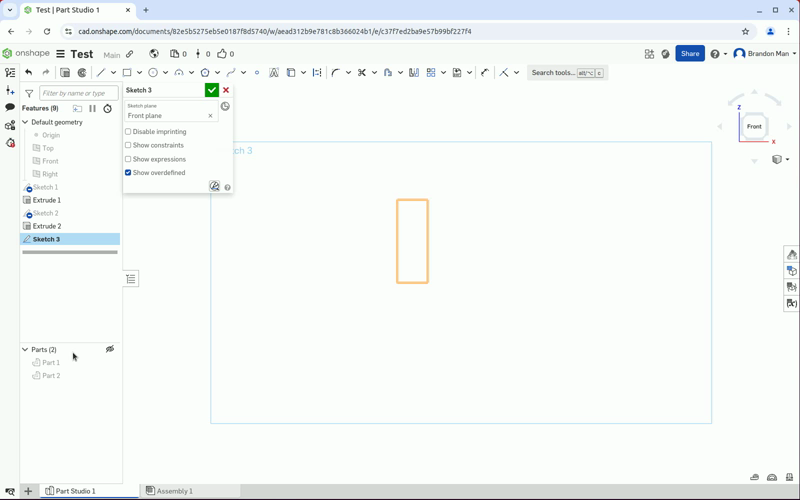
key_down(shift)
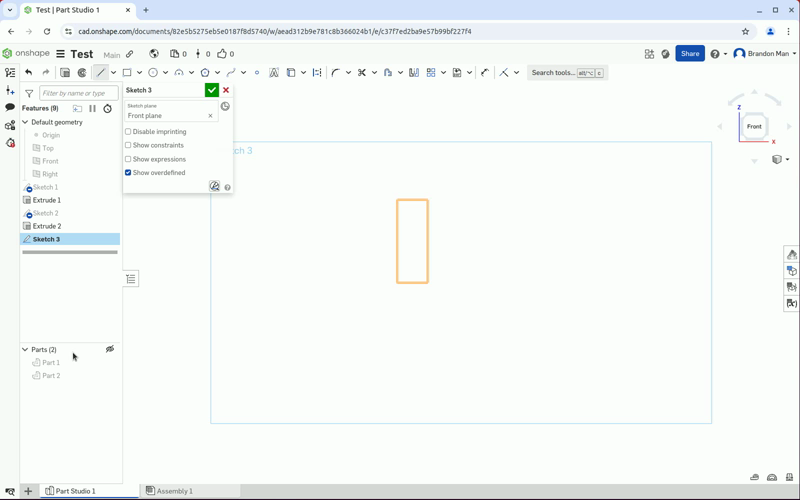
mouse_move(460, 315)
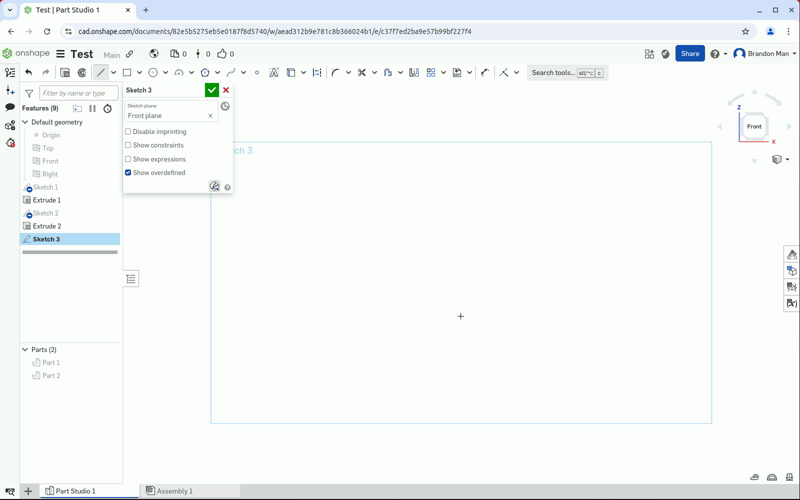
click(460, 315)
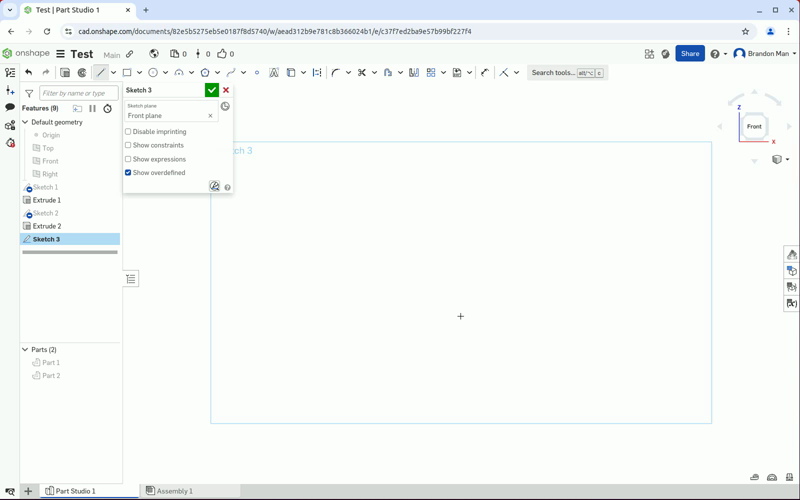
key_up(shift)
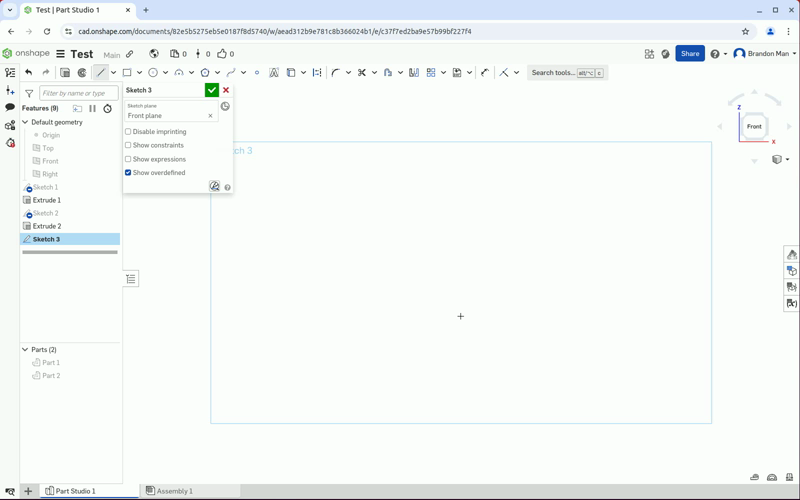
key_down(shift)
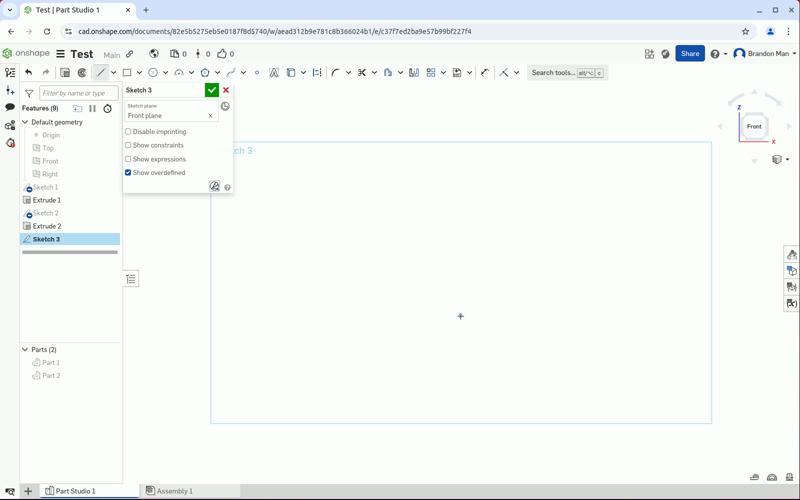
mouse_move(524, 315)
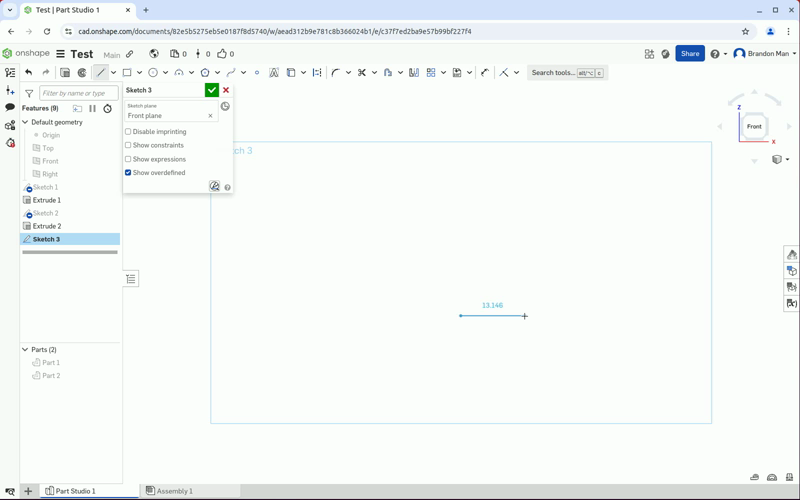
click(524, 315)
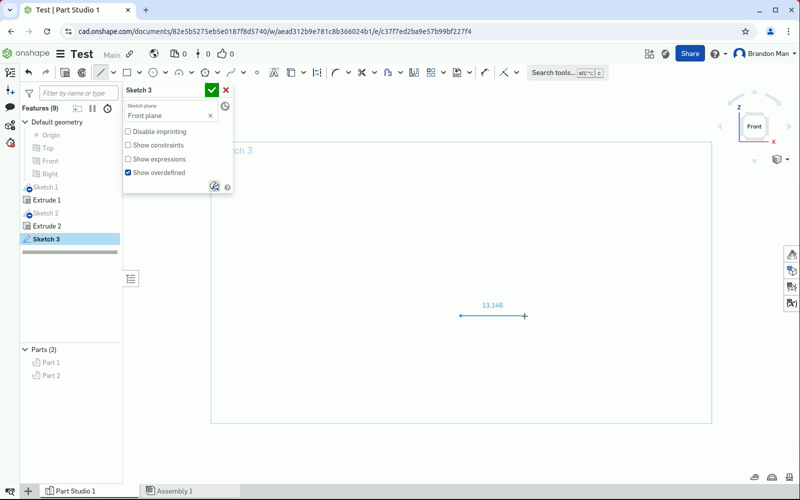
key_up(shift)
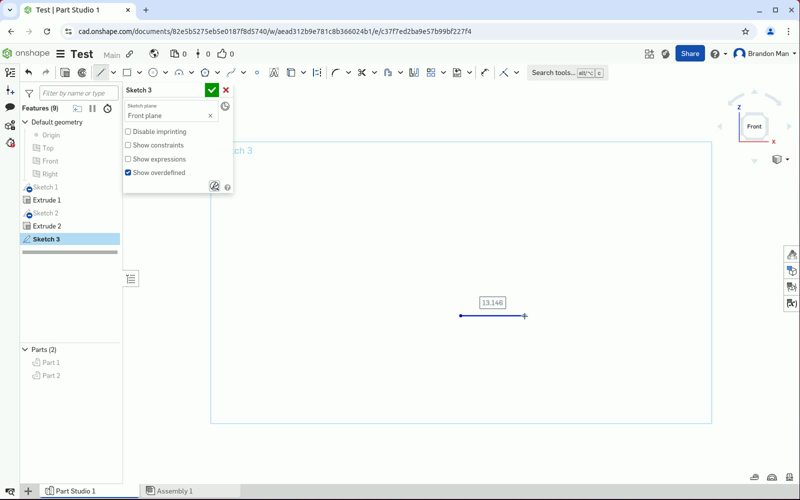
key_down(shift)
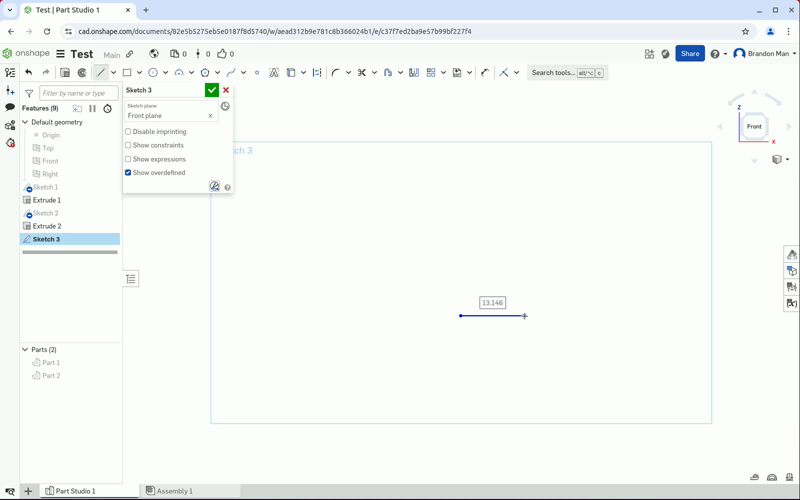
mouse_move(554, 315)
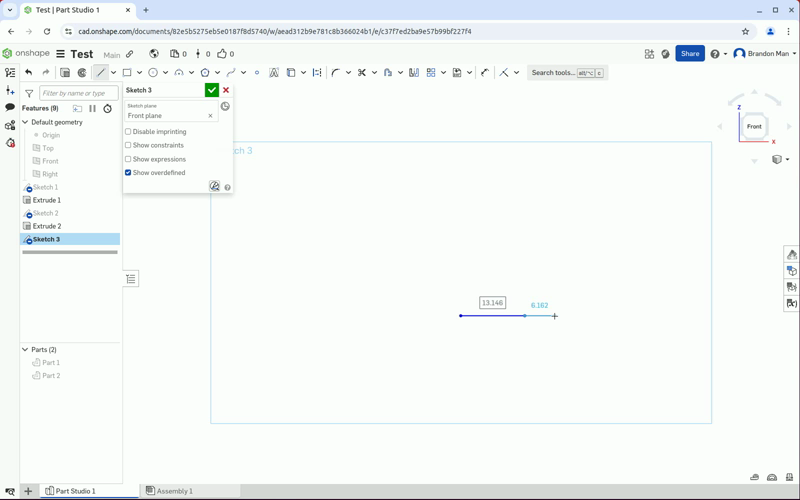
mouse_move(524, 282)
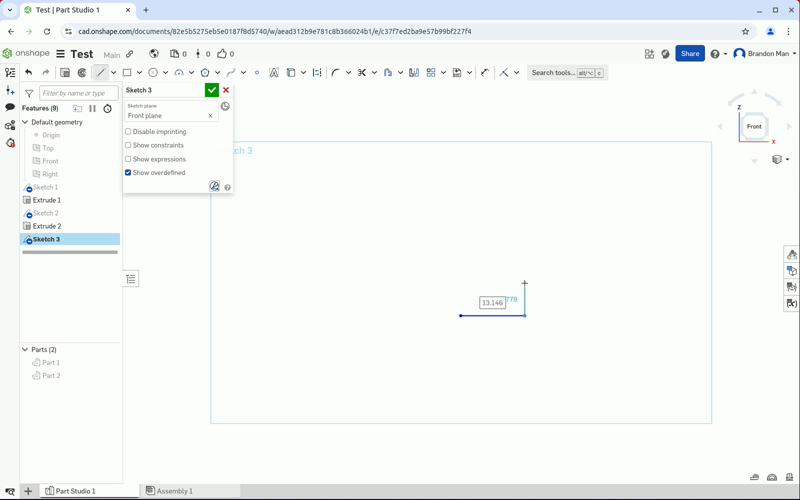
click(524, 282)
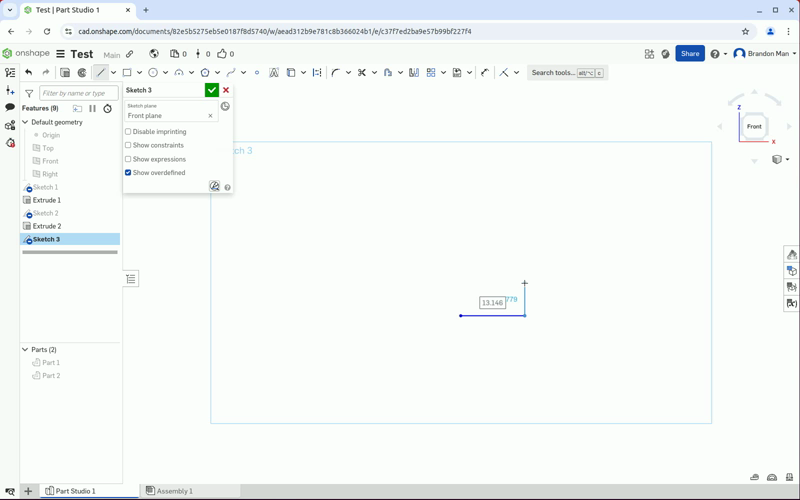
key_up(shift)
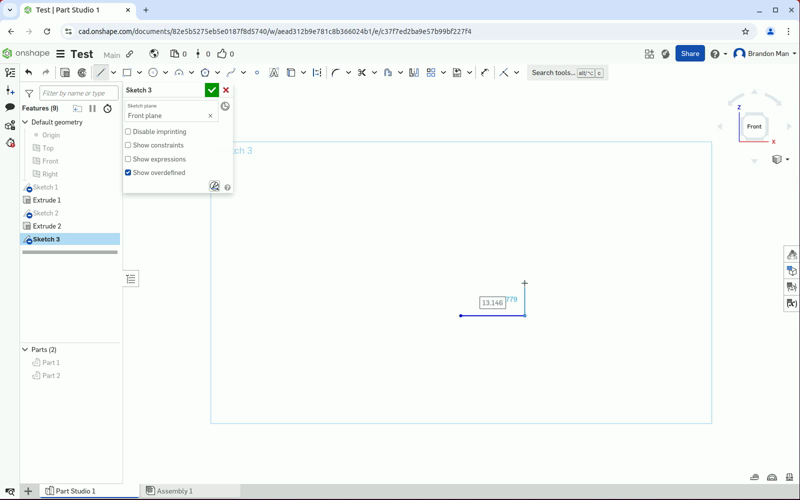
key_down(shift)
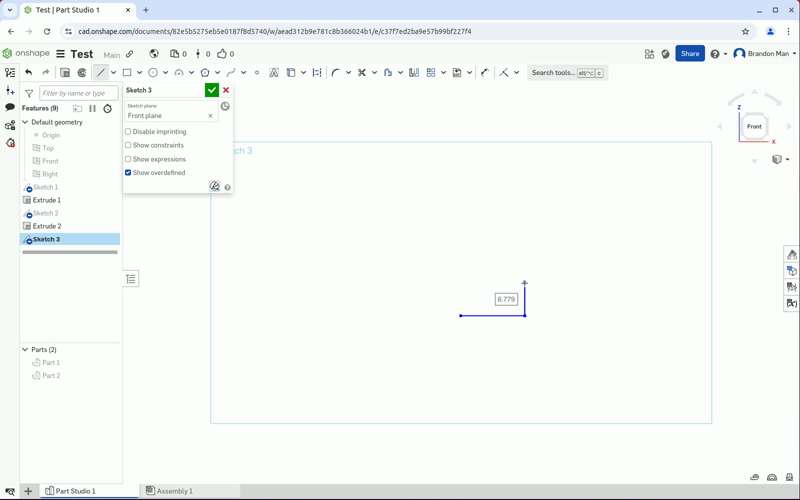
mouse_move(554, 282)
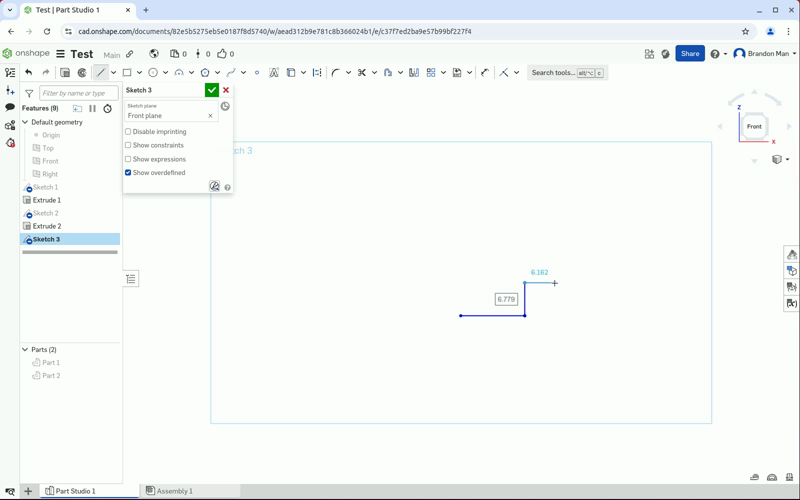
mouse_move(495, 282)
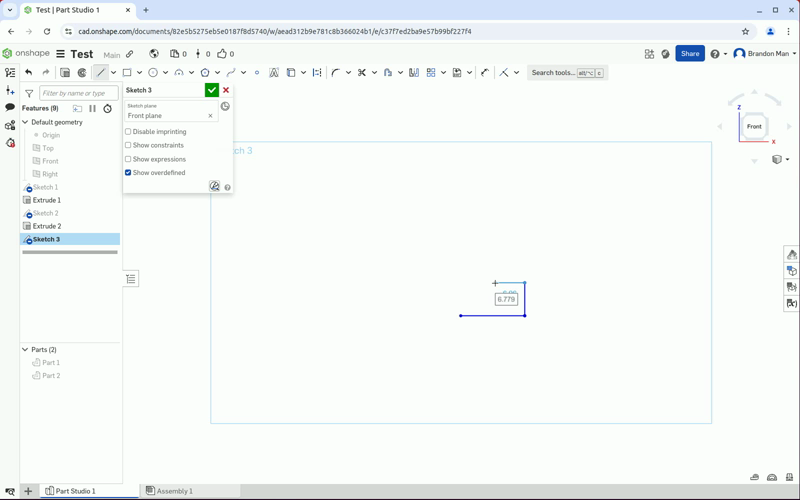
click(495, 282)
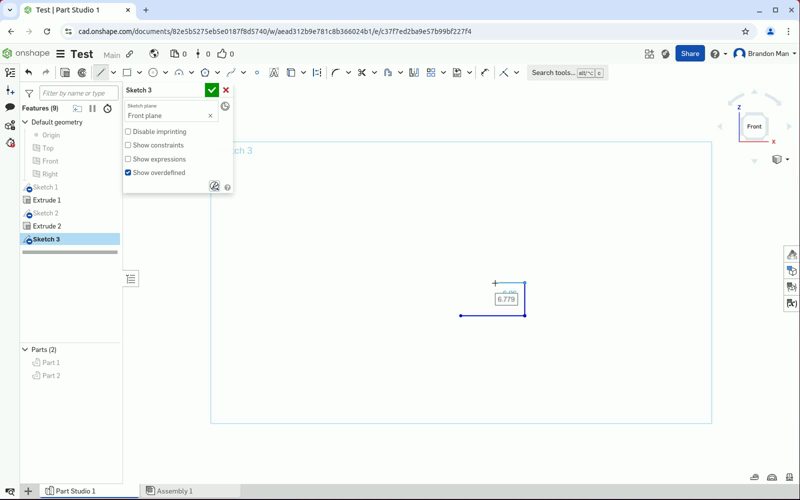
key_up(shift)
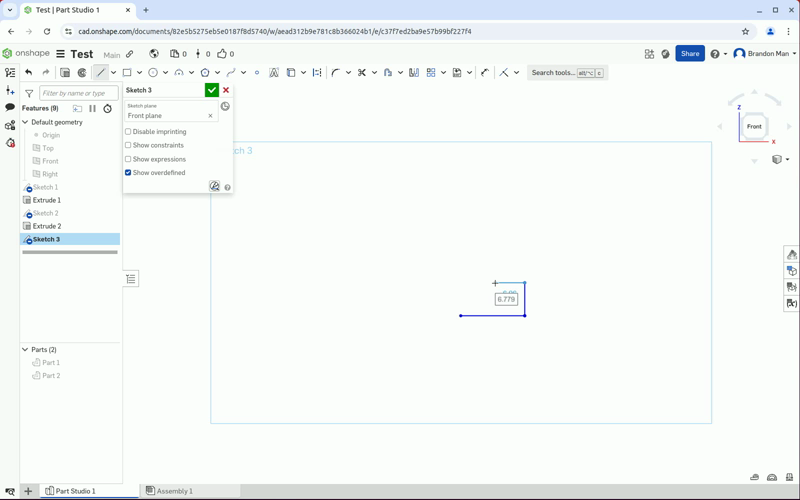
key_down(shift)
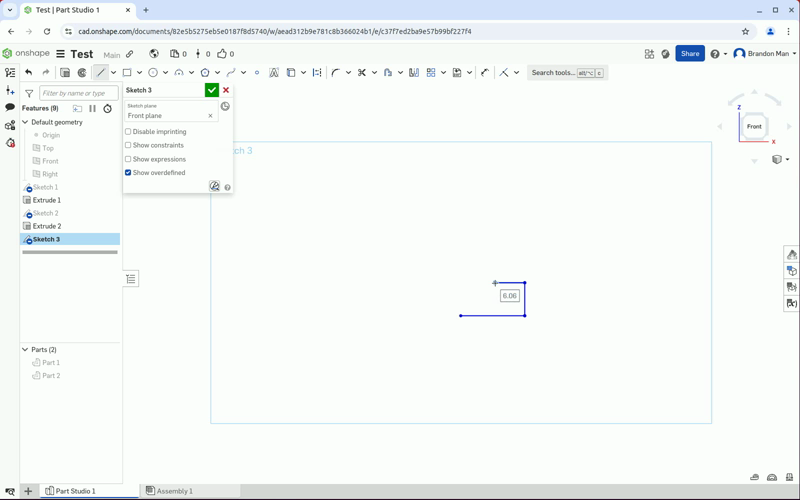
mouse_move(525, 282)
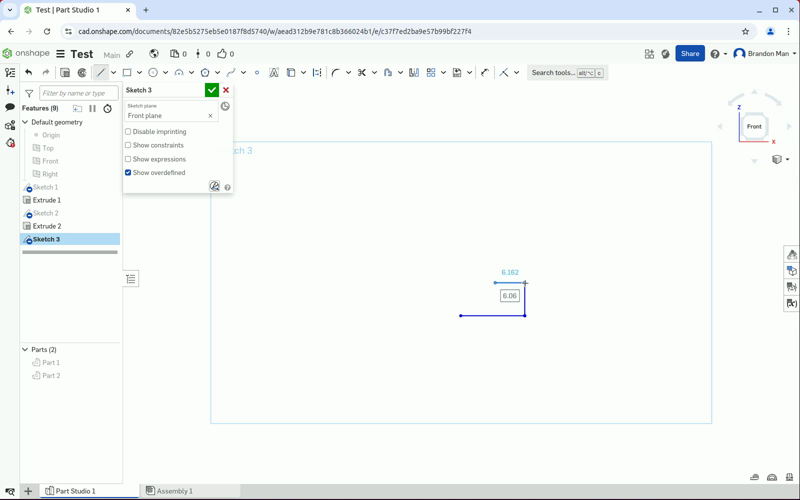
mouse_move(460, 282)
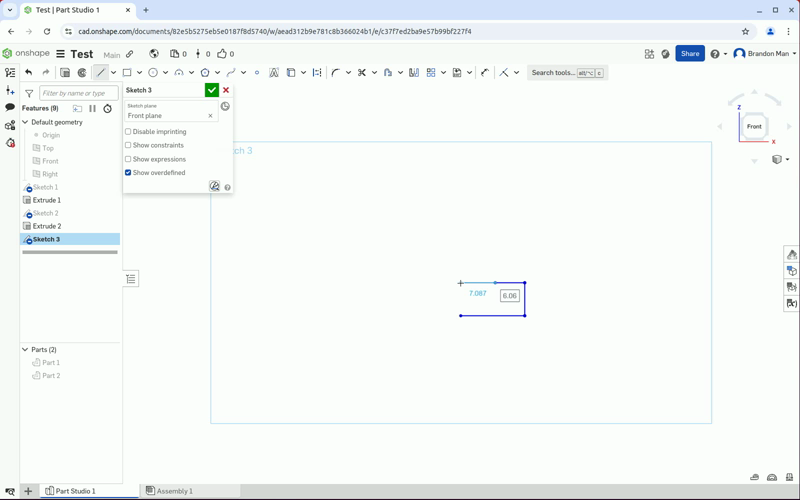
click(460, 282)
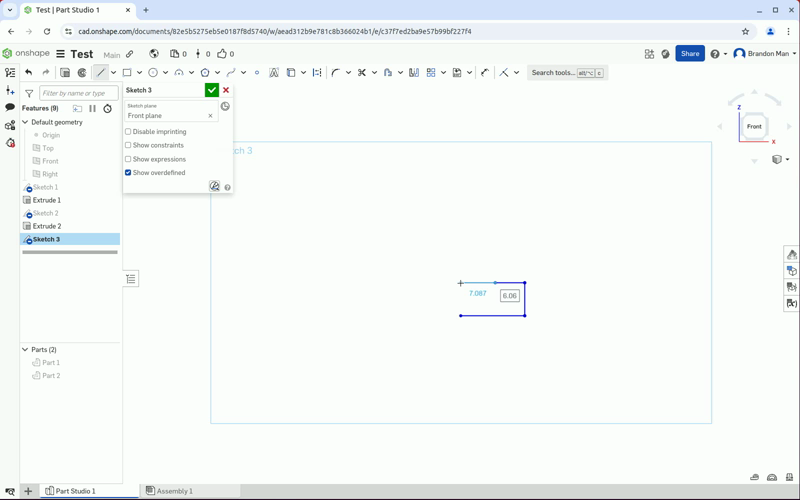
key_up(shift)
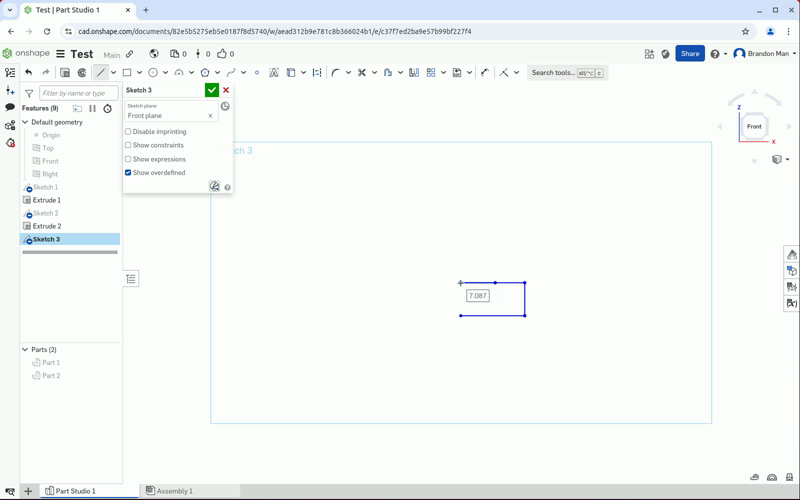
mouse_move(490, 282)
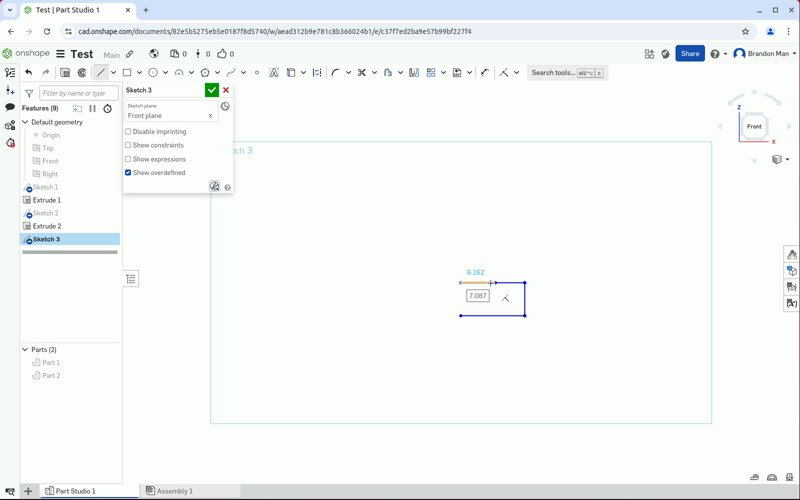
key_down(shift)
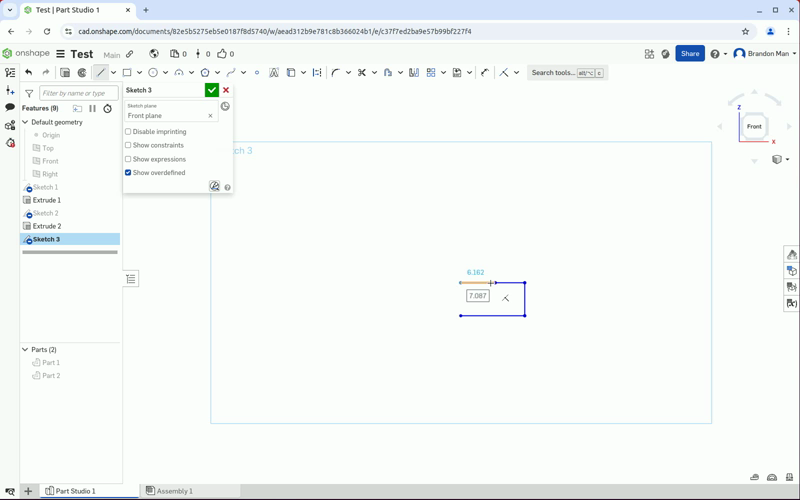
mouse_move(460, 315)
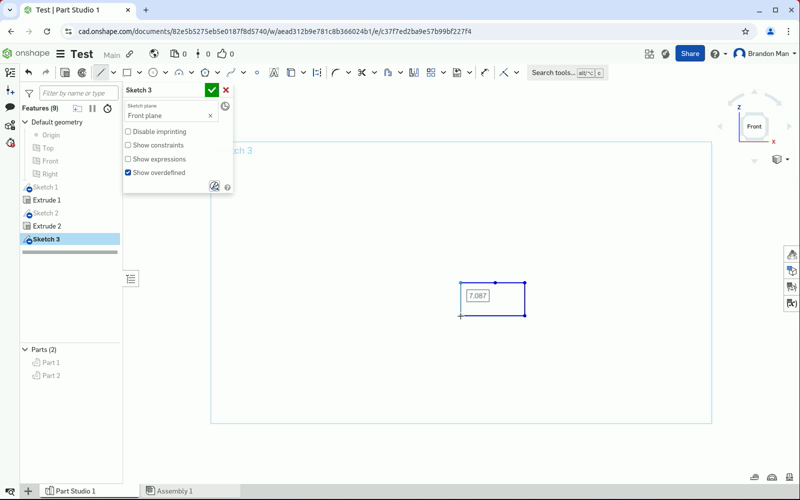
key_up(shift)
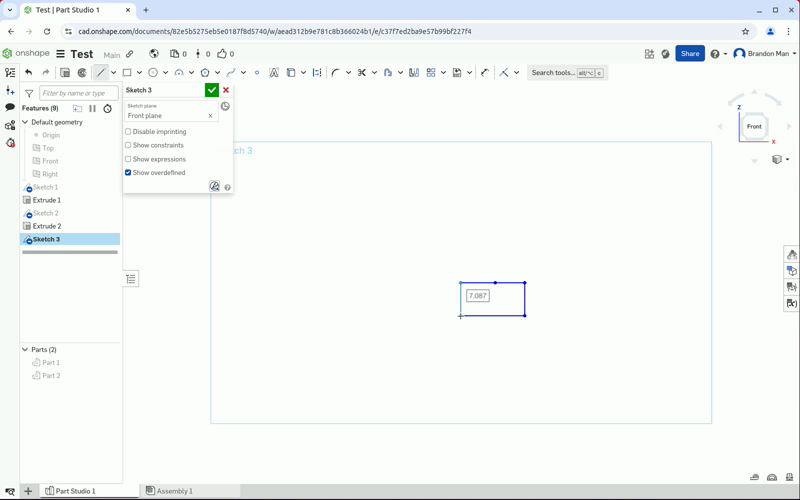
click(460, 315)
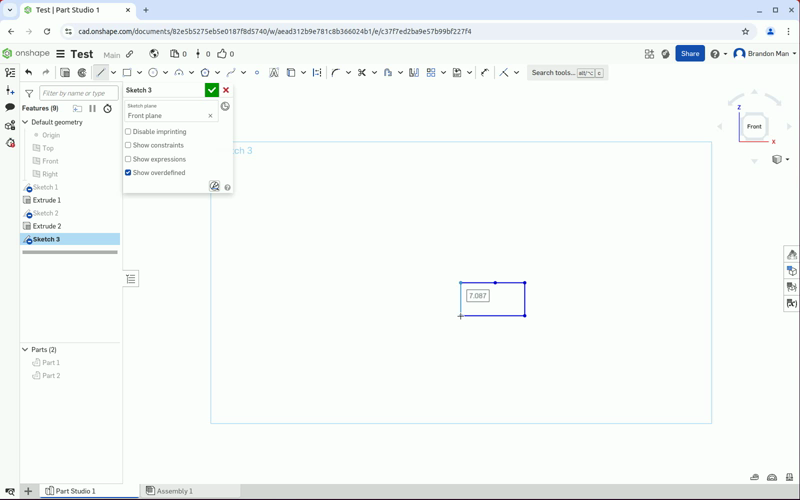
key(esc)
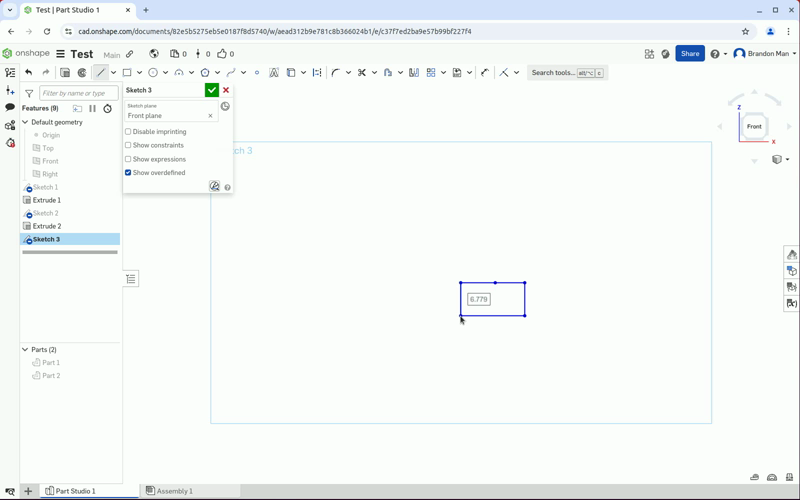
mouse_move(468, 289)
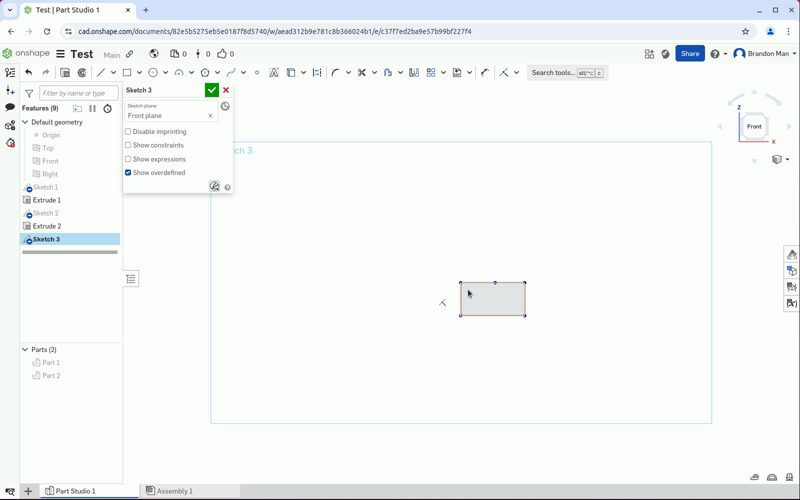
click(468, 289)
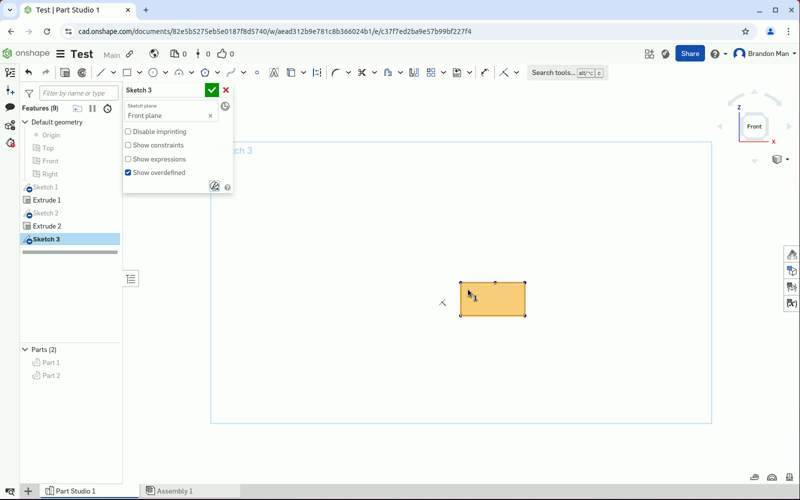
mouse_move(73, 352)
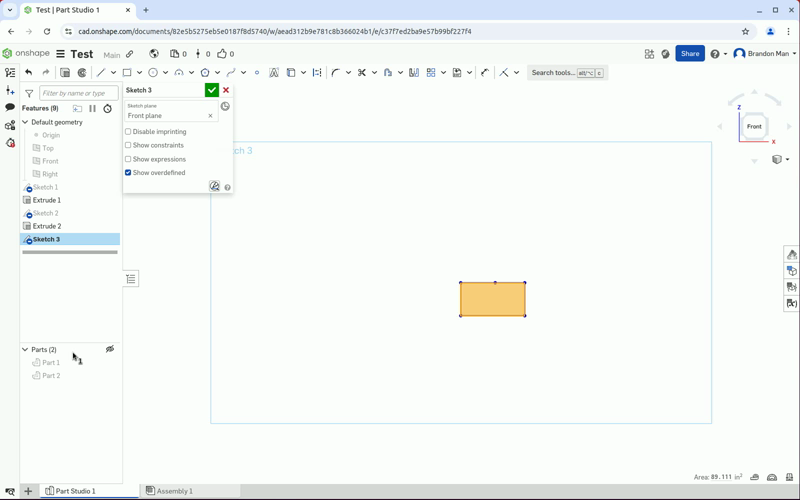
key(shift+y)
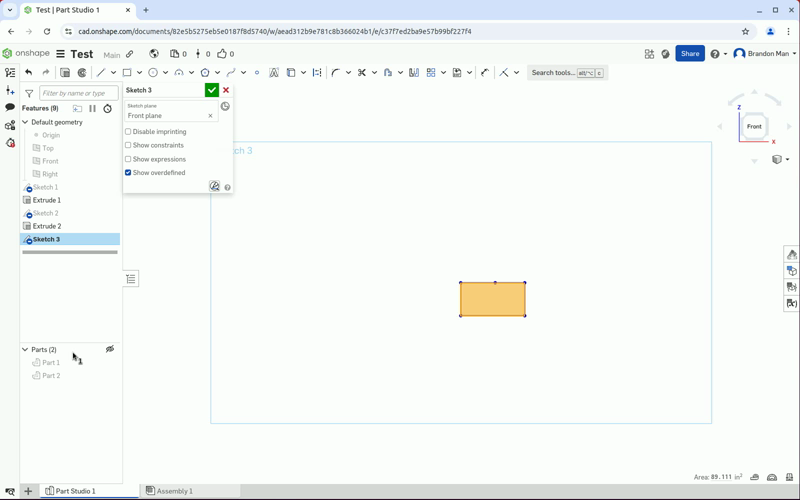
key(shift+e)
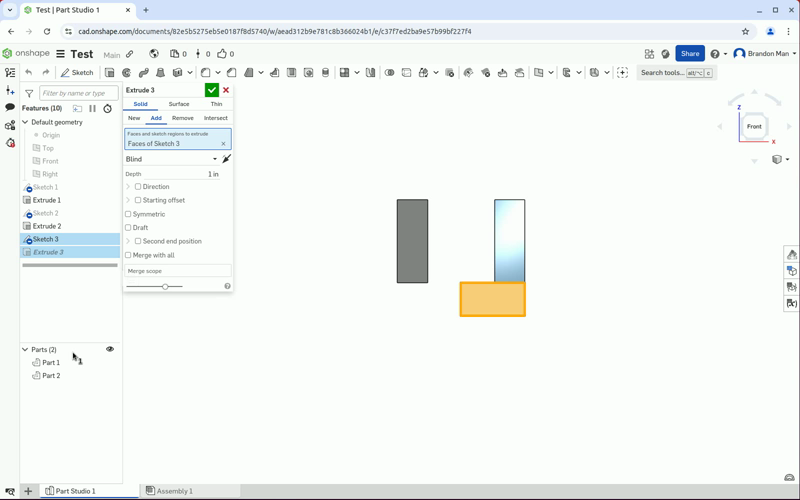
mouse_move(143, 106)
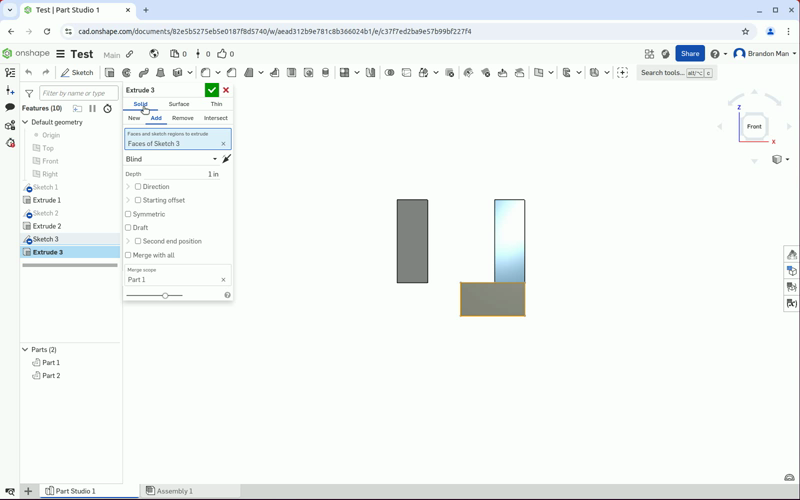
click(143, 106)
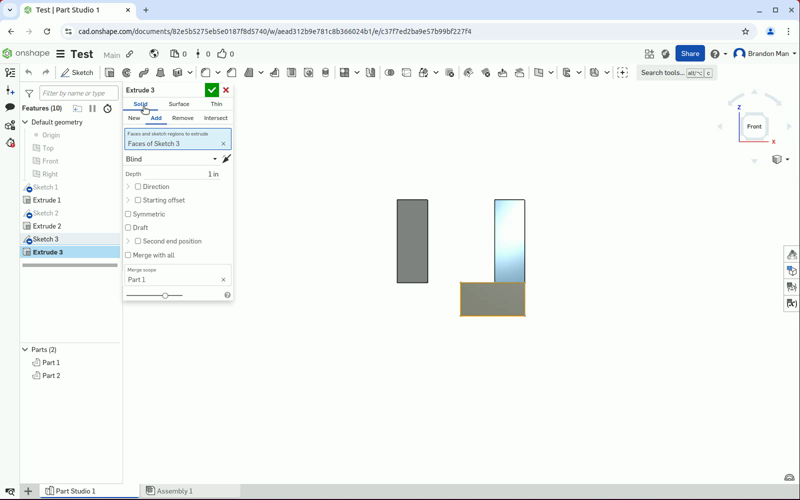
mouse_move(137, 120)
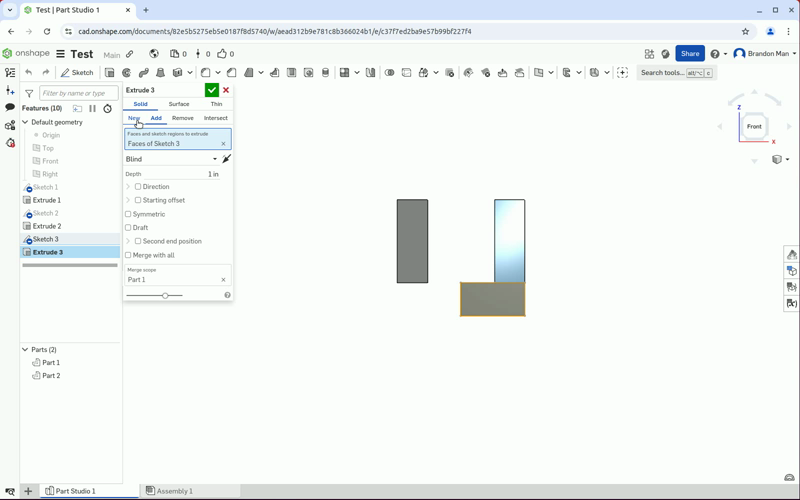
click(137, 120)
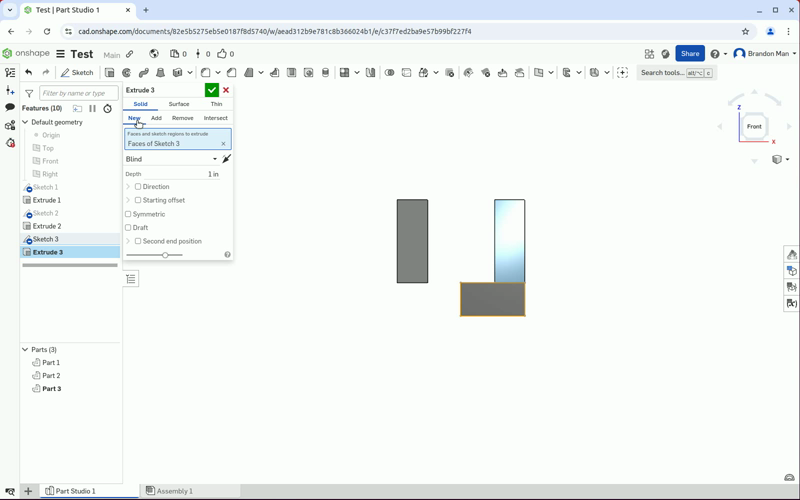
key(tab, 4)
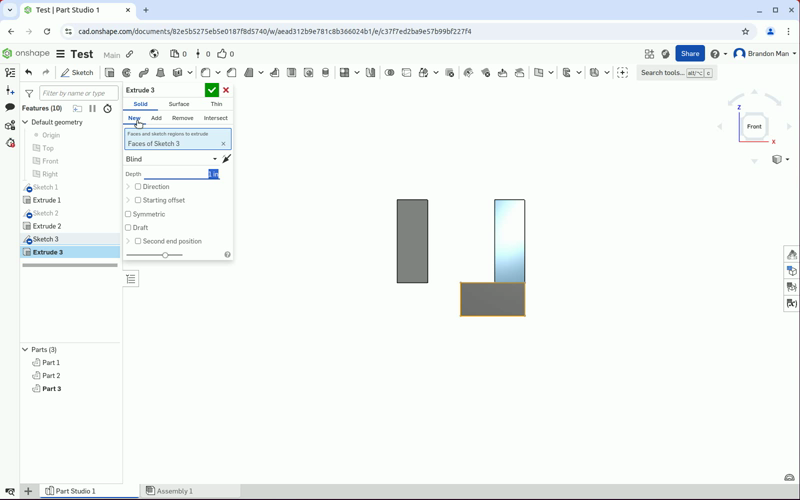
text(23.108)
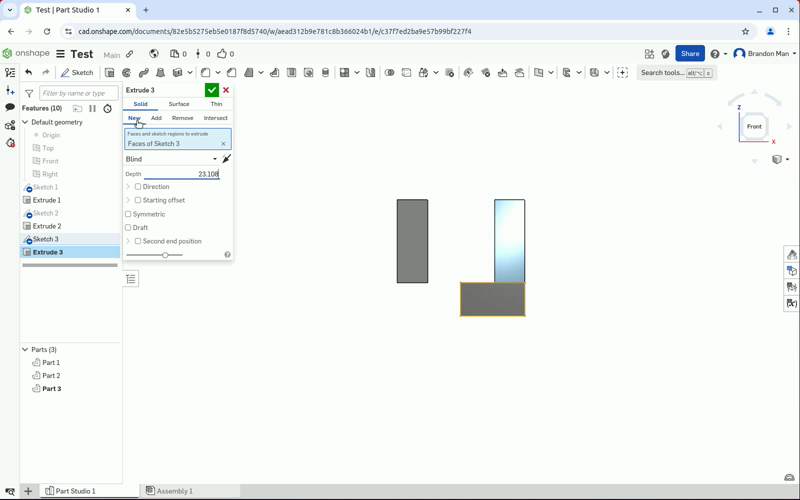
key(enter)
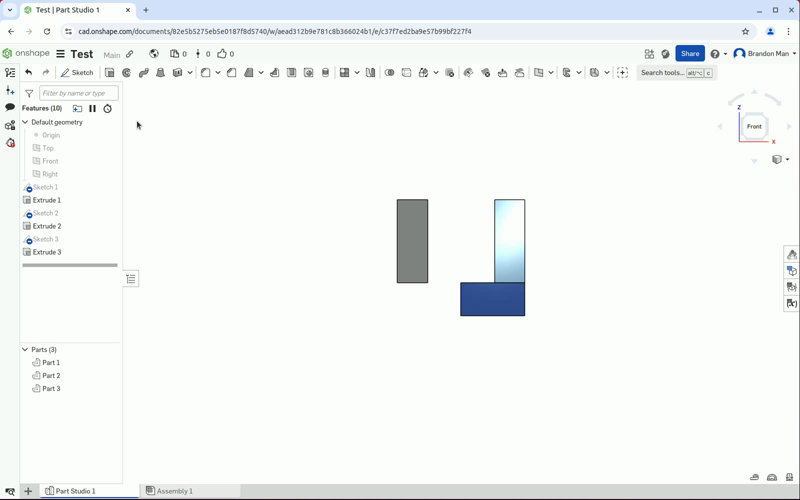
key(shift+h)
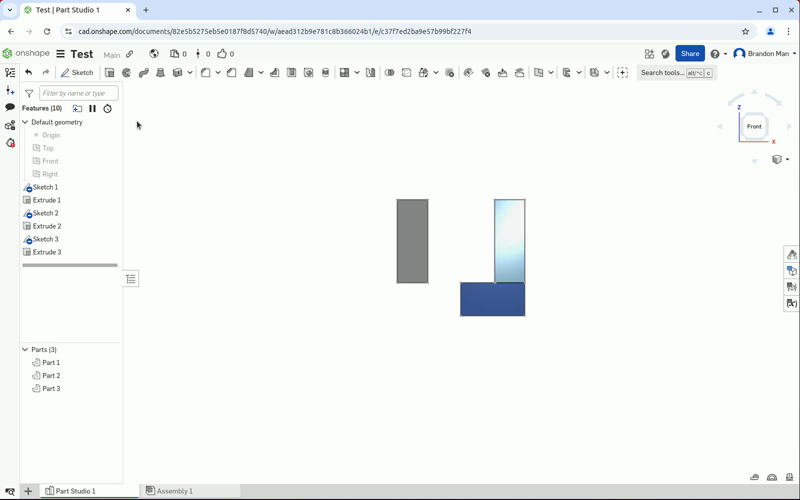
key(shift+h)
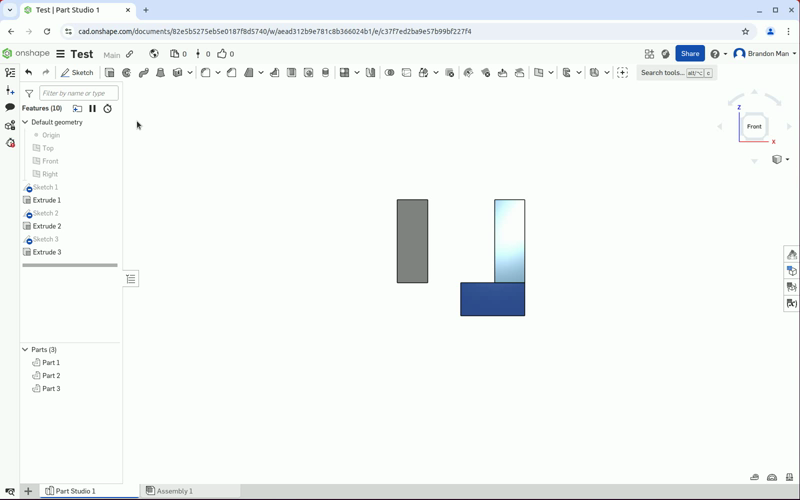
mouse_move(73, 189)
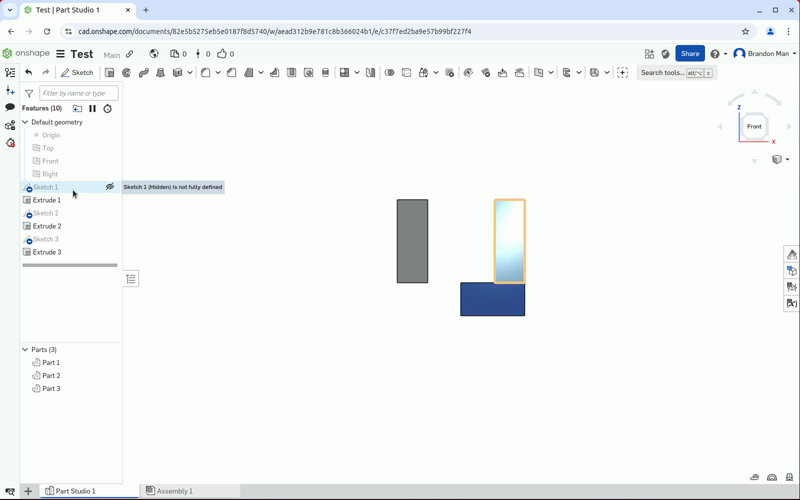
click(73, 189)
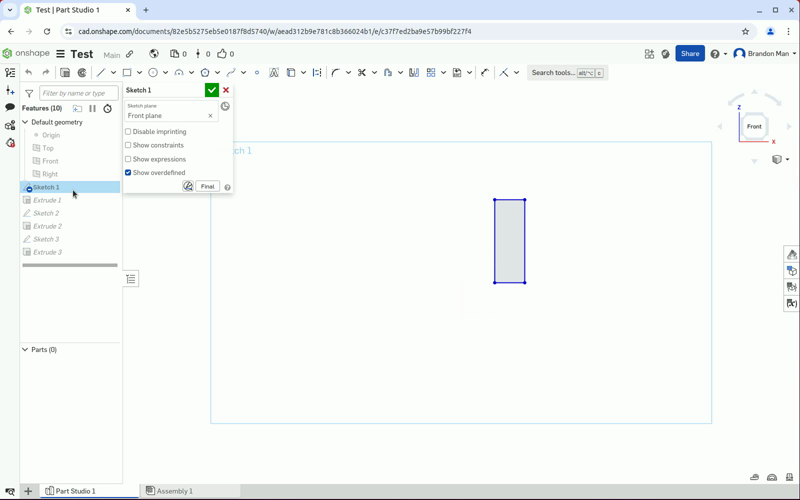
mouse_move(229, 92)
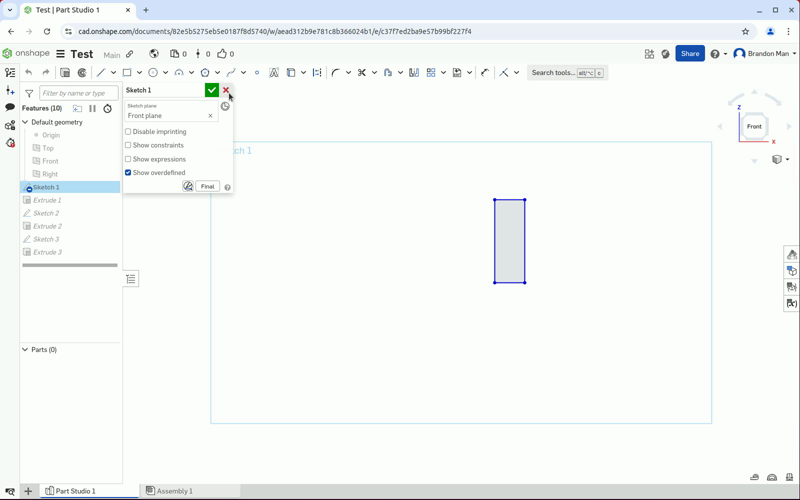
click(229, 92)
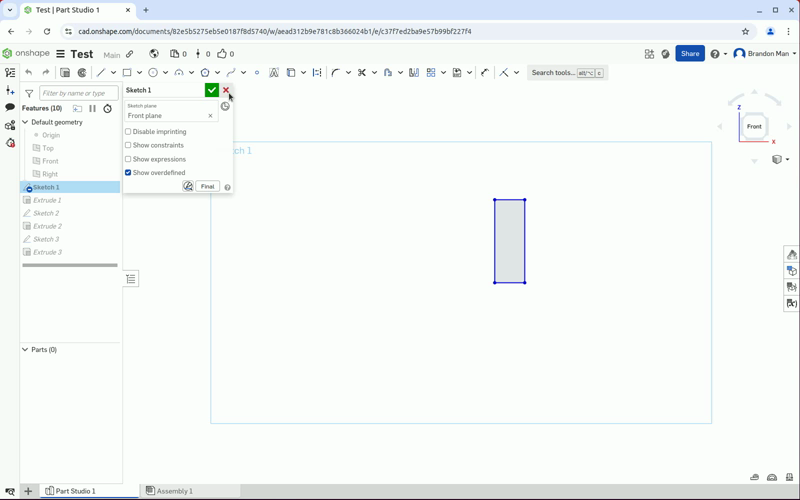
key(shift+s)
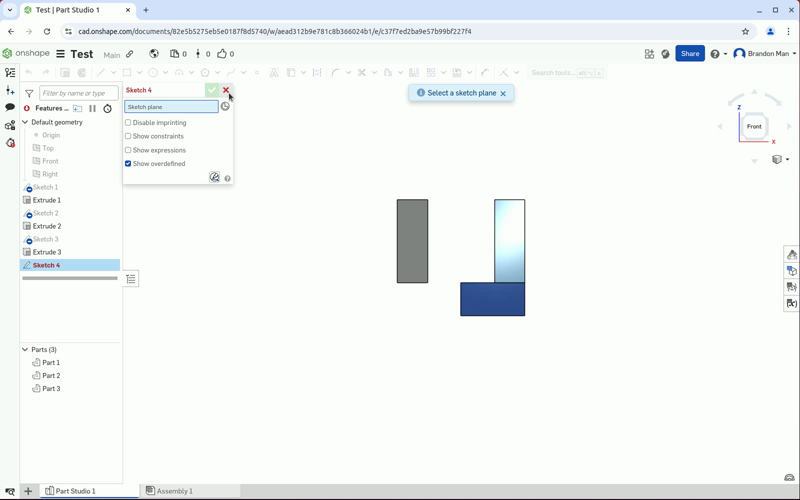
mouse_move(73, 163)
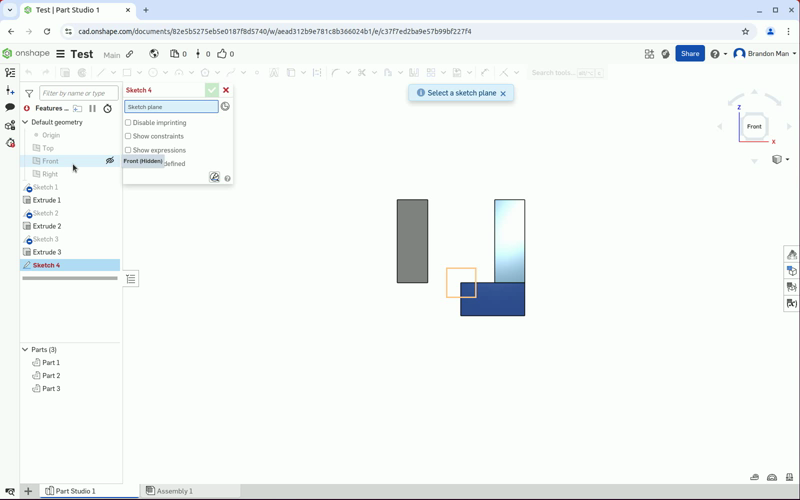
click(73, 163)
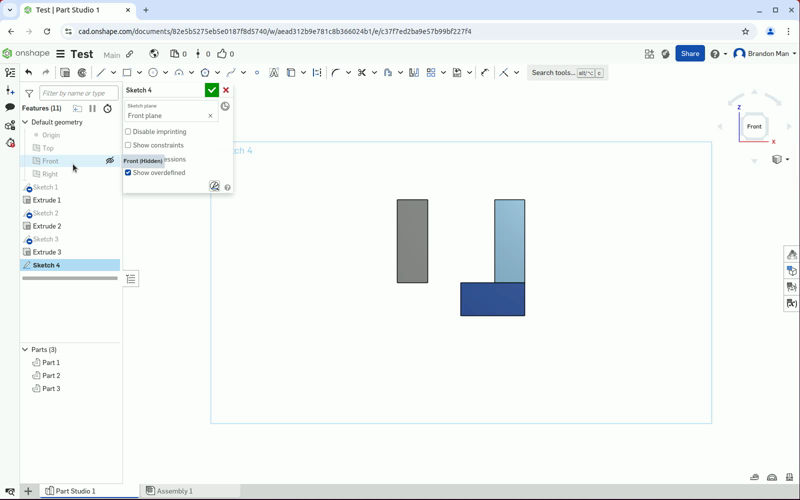
mouse_move(73, 352)
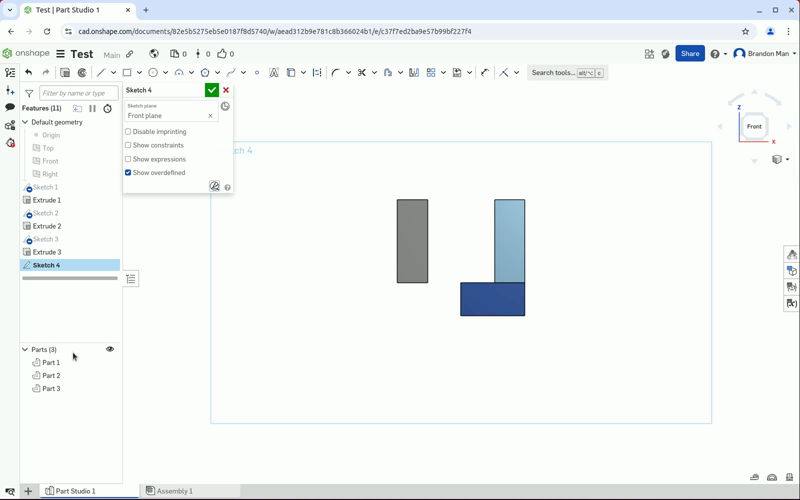
key(y)
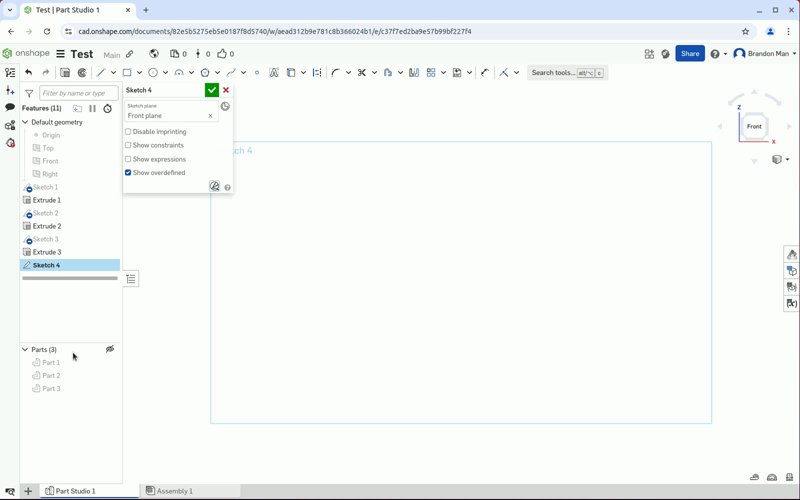
key(l)
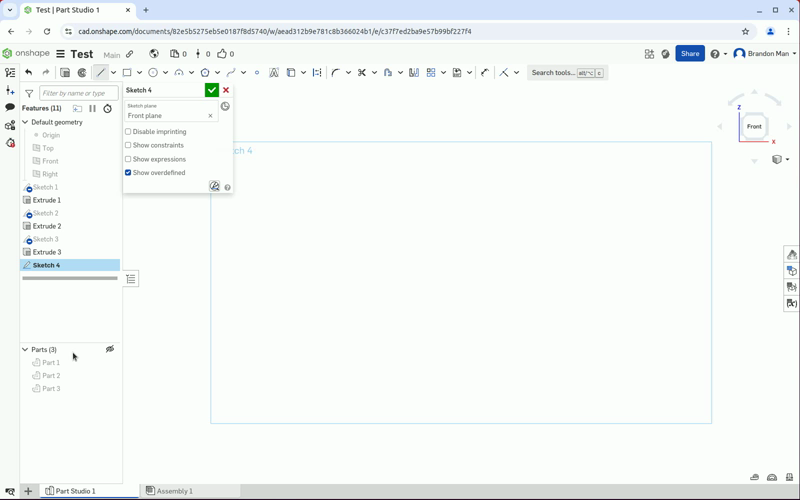
key_down(shift)
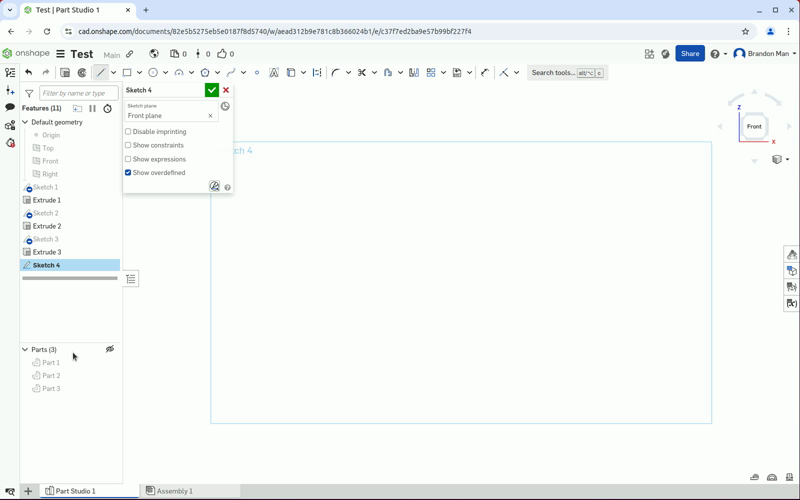
mouse_move(397, 315)
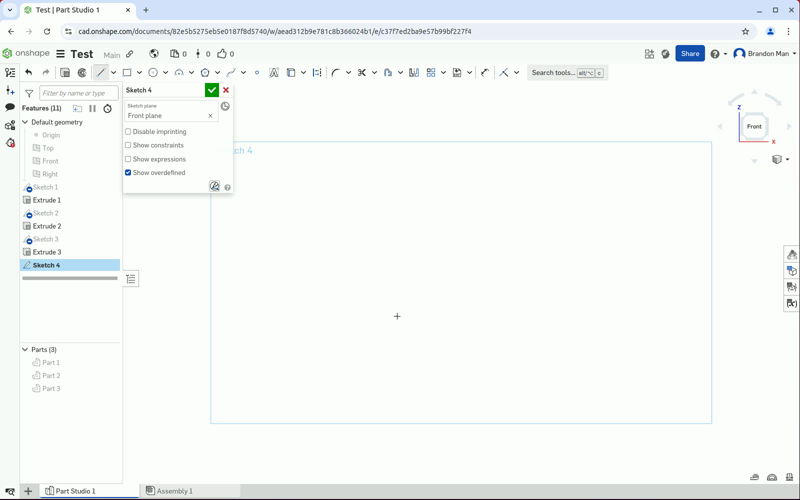
click(397, 315)
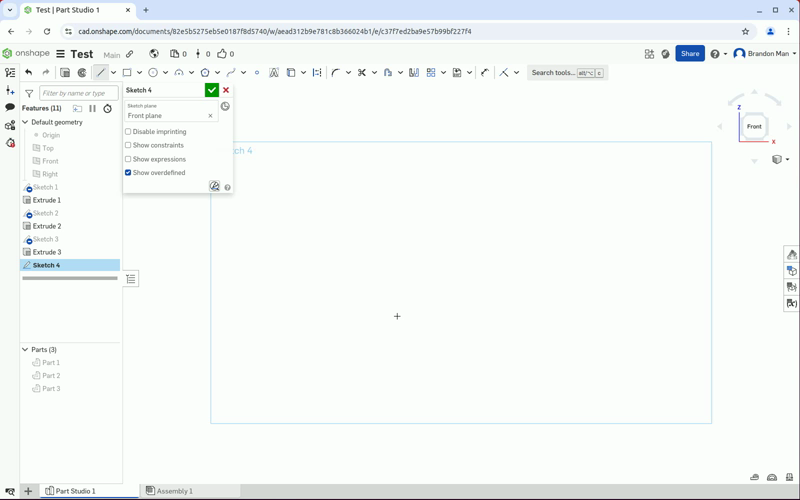
key_up(shift)
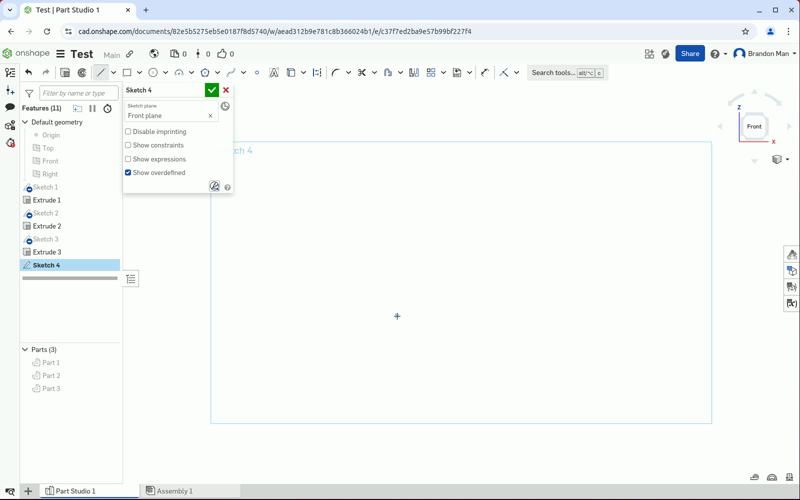
key_down(shift)
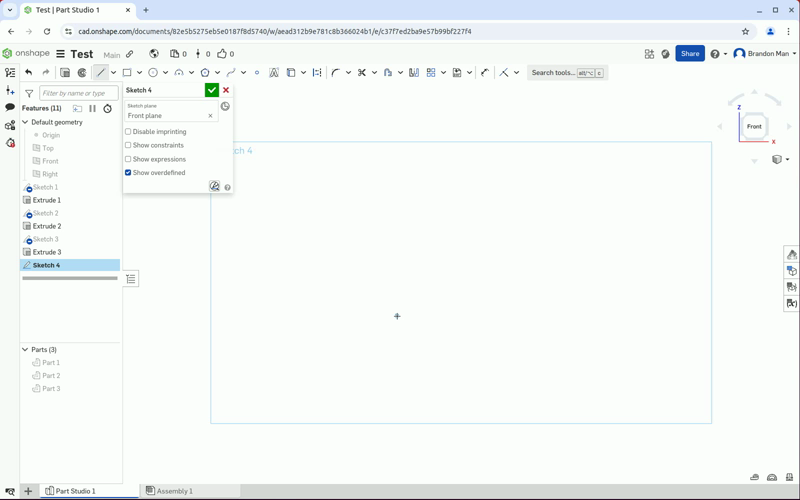
mouse_move(461, 315)
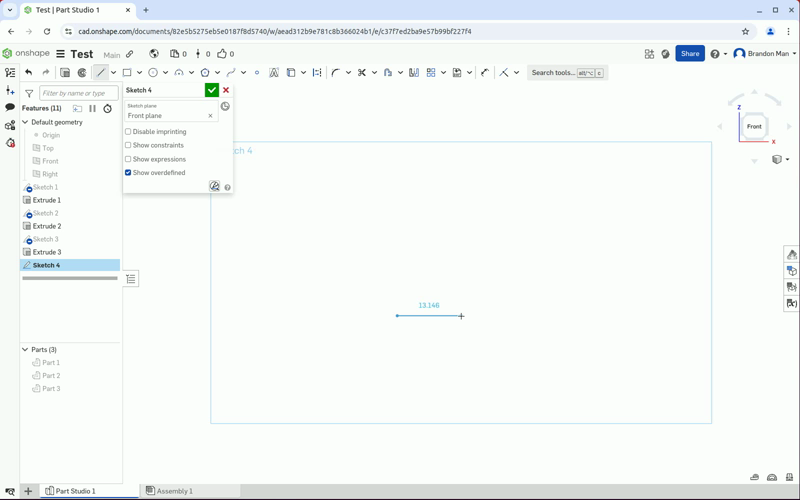
click(461, 315)
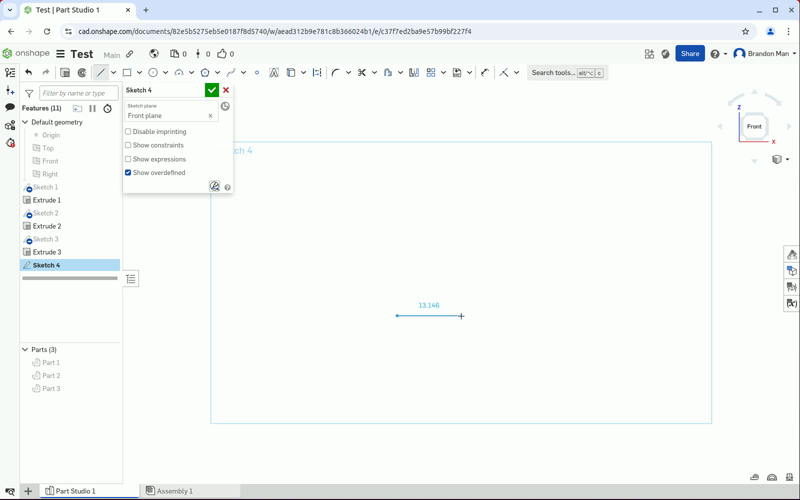
key_up(shift)
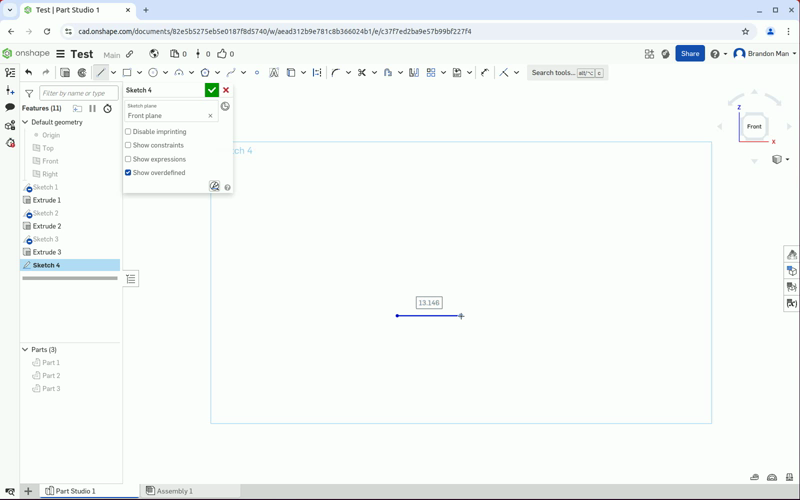
key_down(shift)
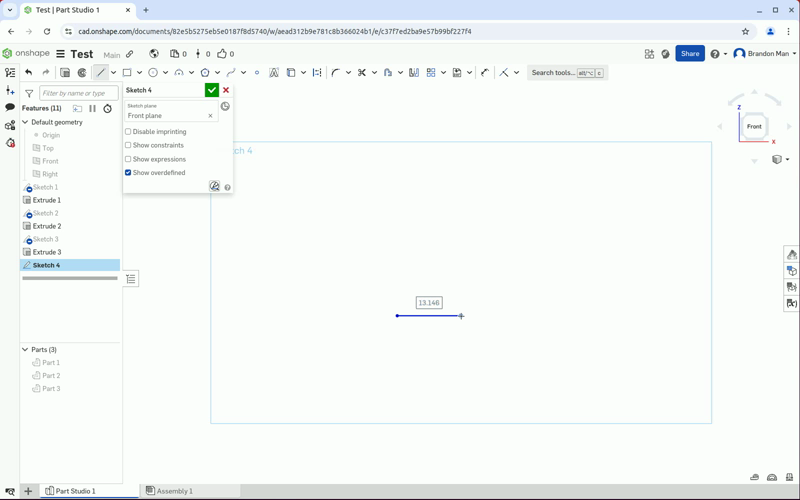
mouse_move(491, 315)
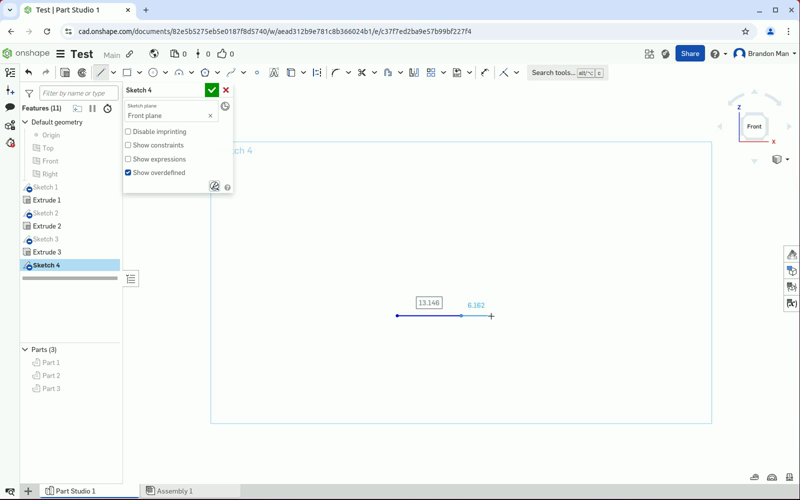
mouse_move(461, 282)
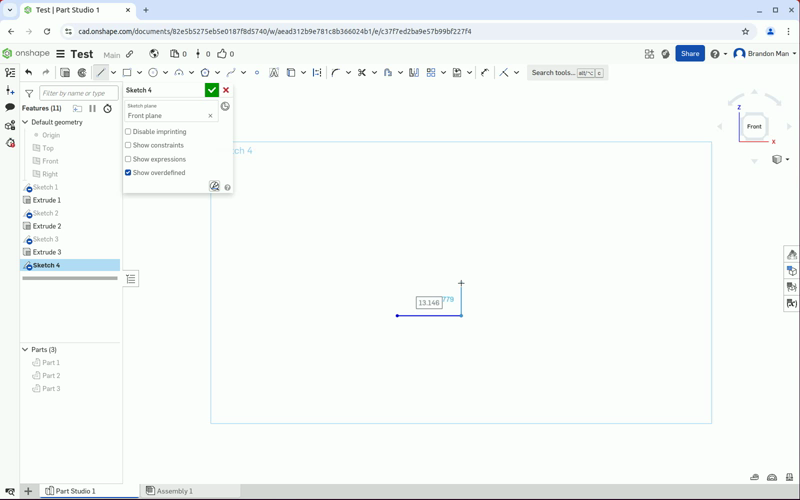
click(461, 282)
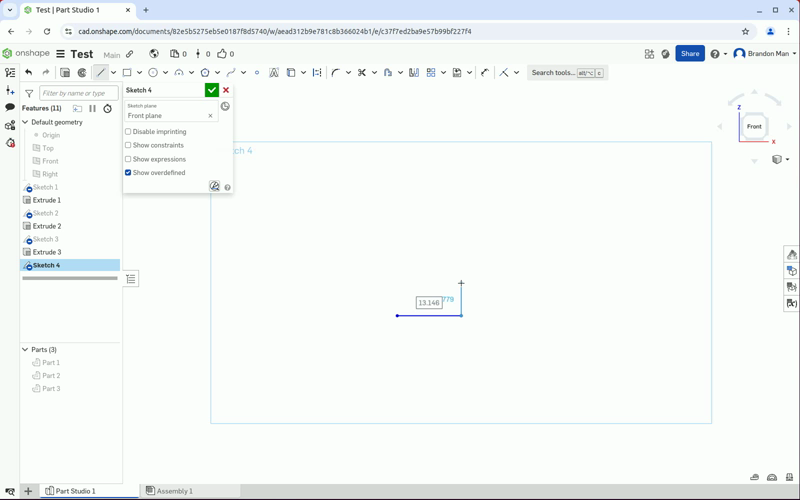
key_up(shift)
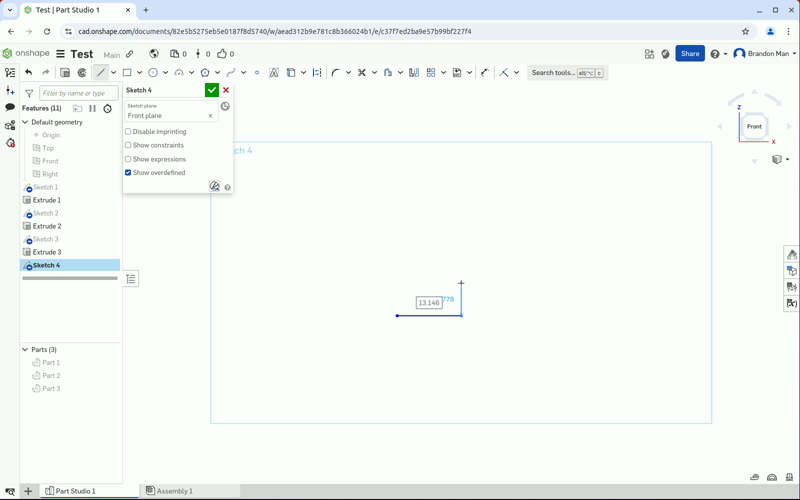
key_down(shift)
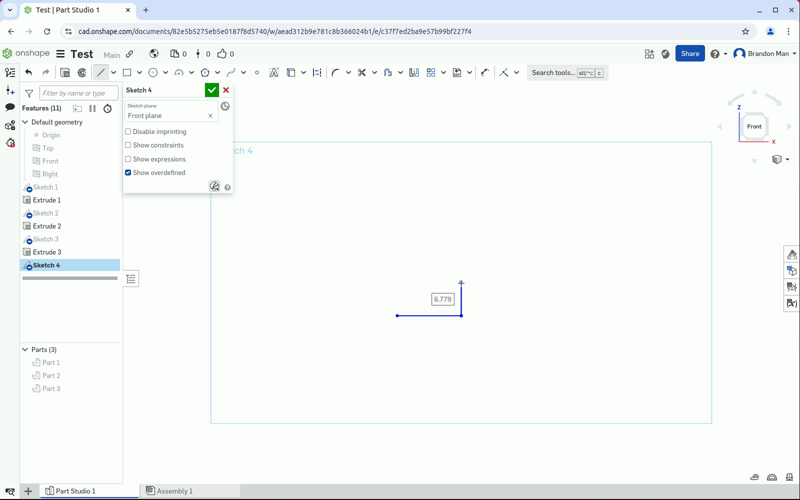
mouse_move(491, 282)
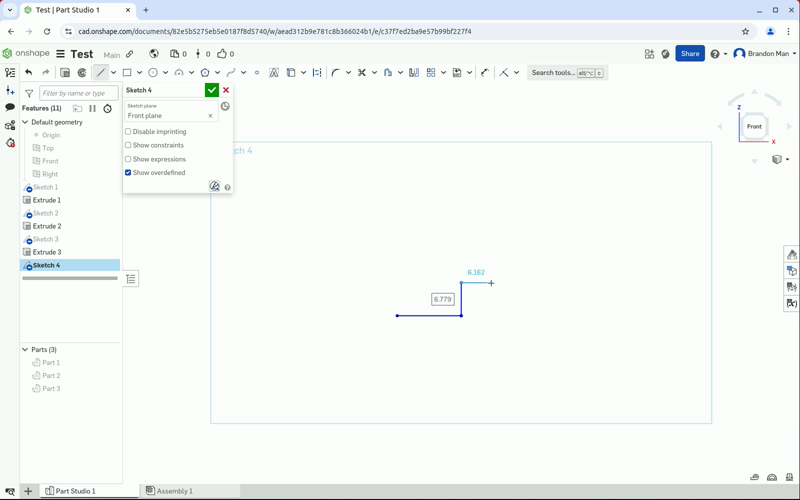
mouse_move(426, 282)
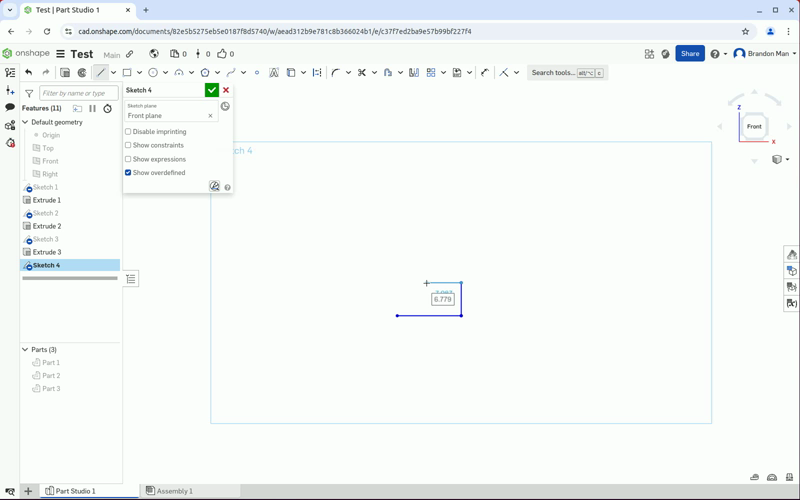
click(426, 282)
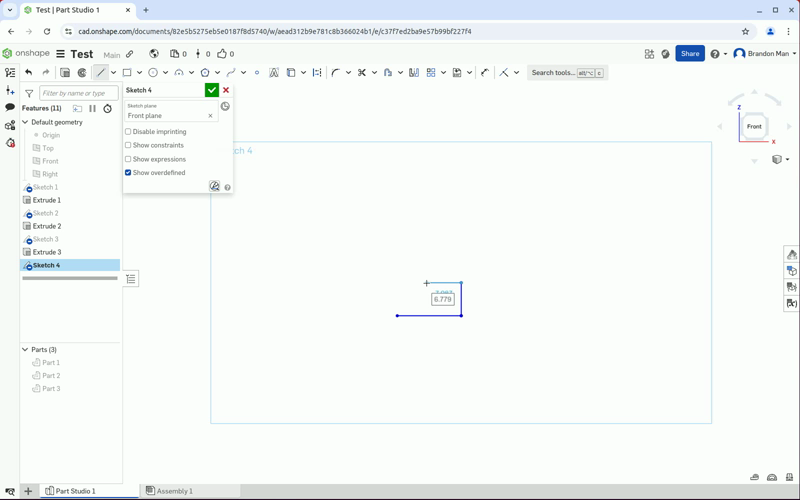
key_up(shift)
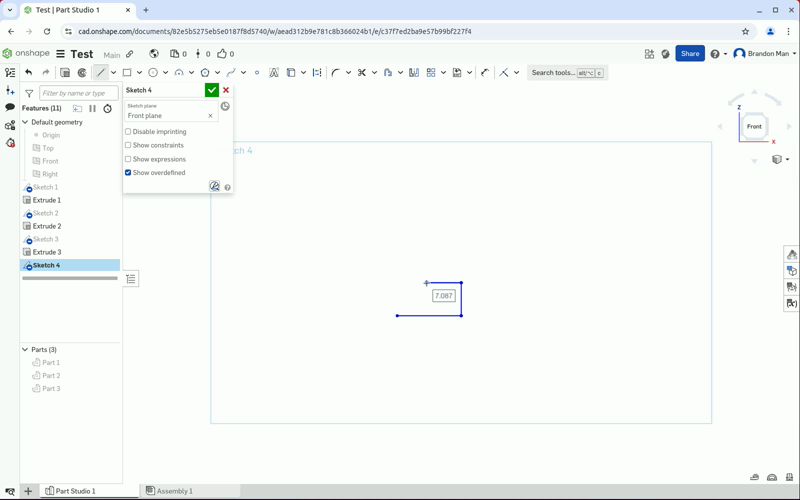
key_down(shift)
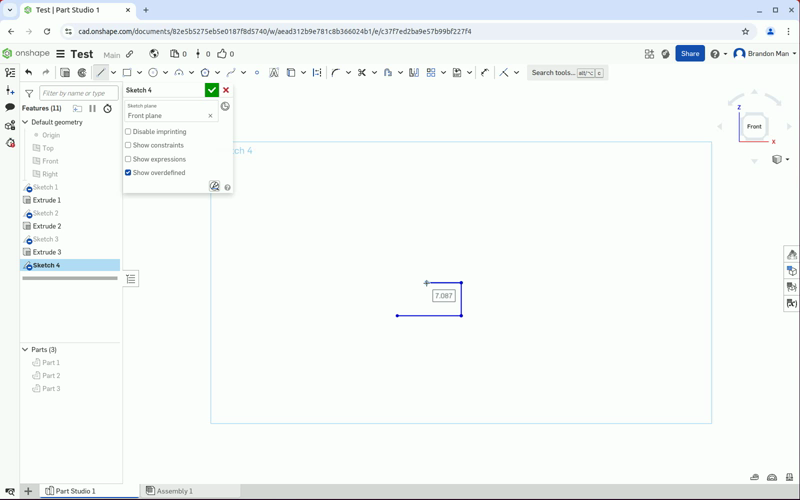
mouse_move(456, 282)
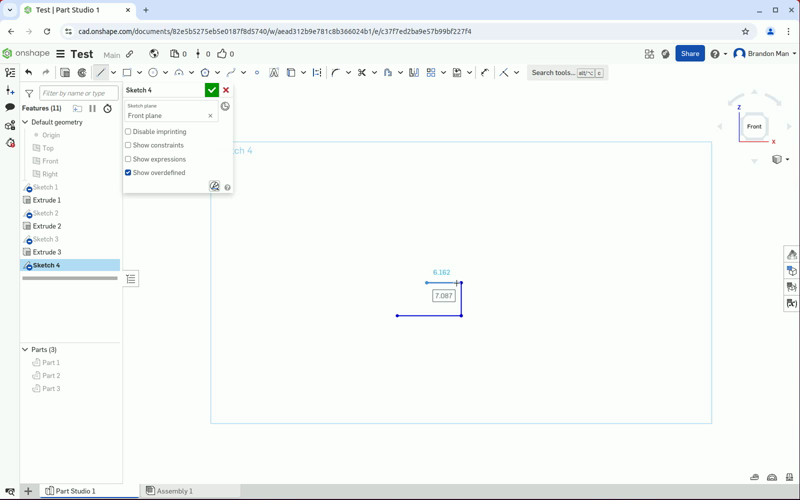
mouse_move(397, 282)
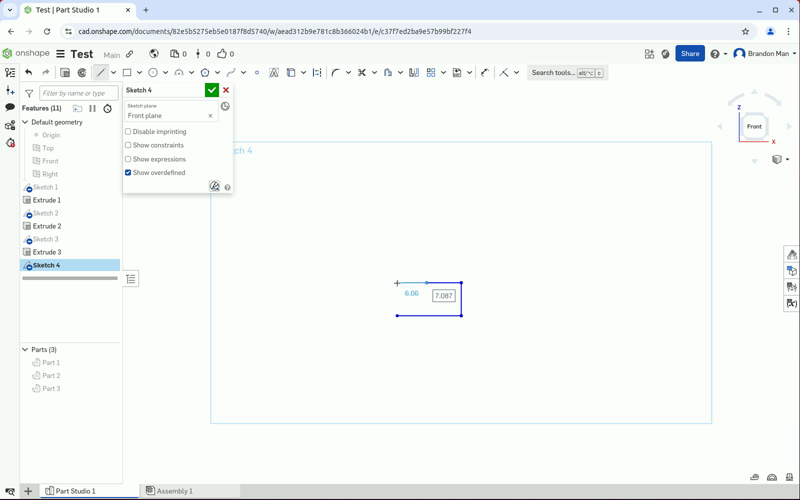
click(397, 282)
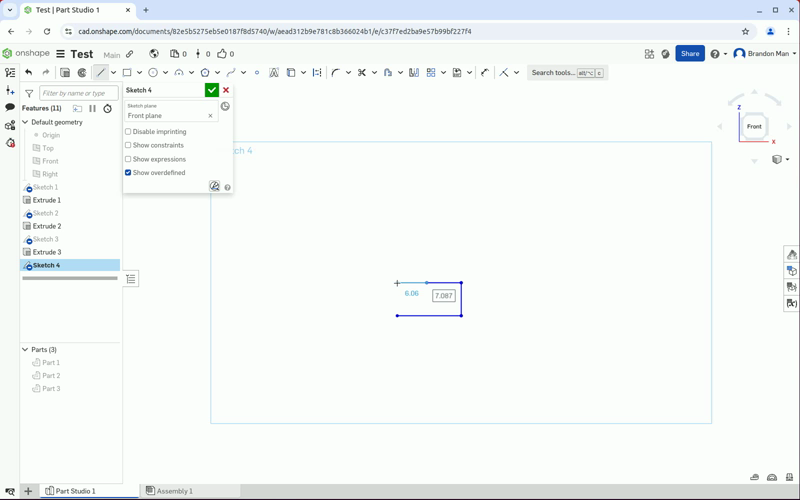
key_up(shift)
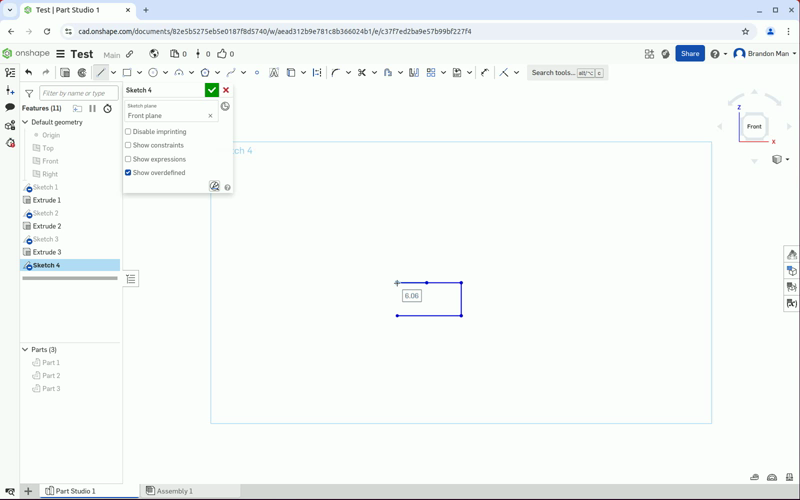
mouse_move(427, 282)
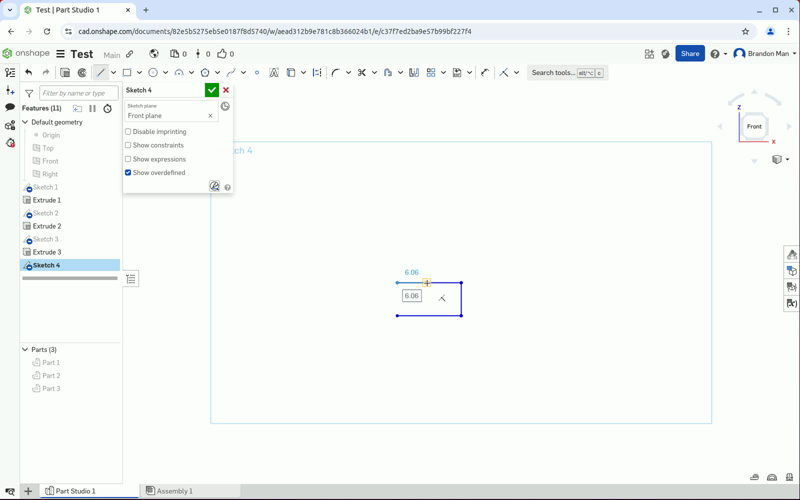
key_down(shift)
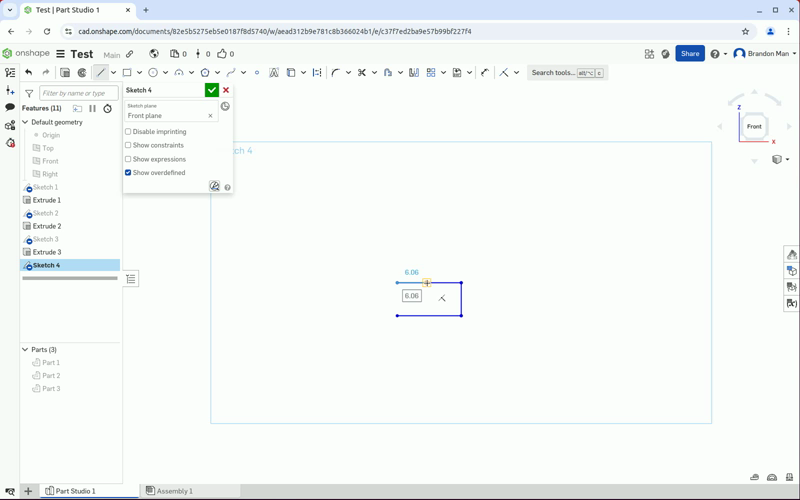
mouse_move(397, 315)
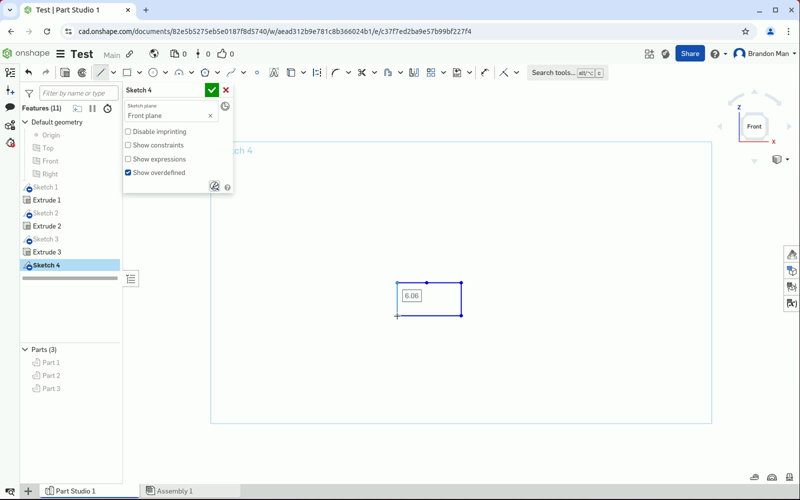
key_up(shift)
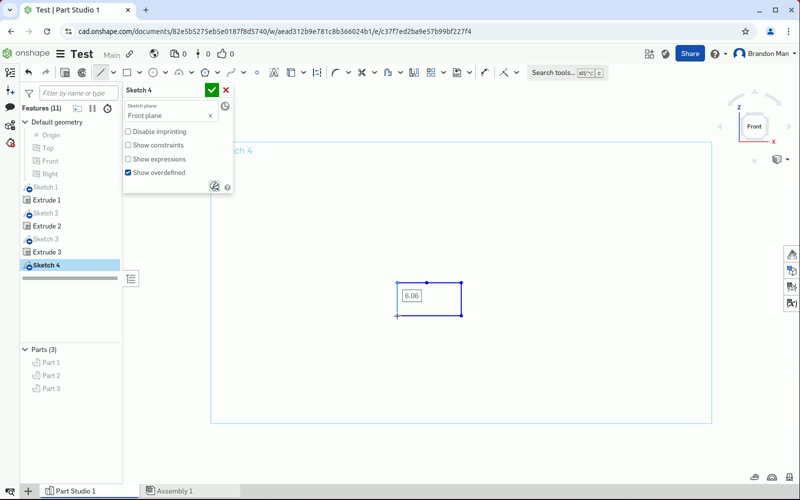
click(397, 315)
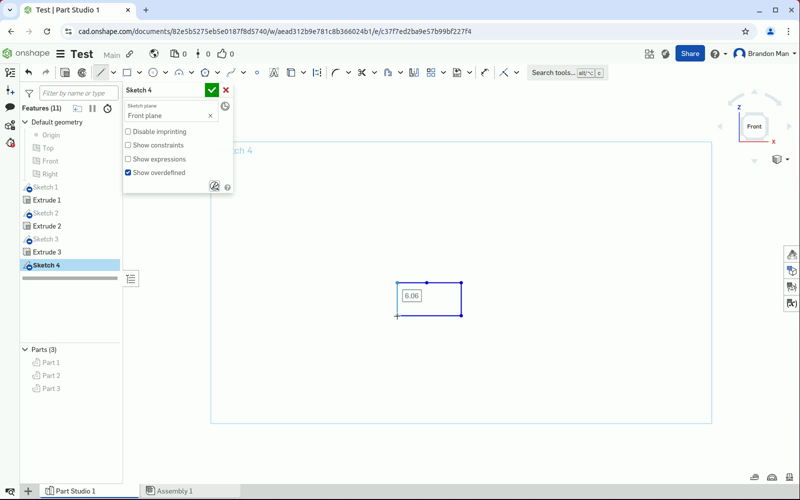
key(esc)
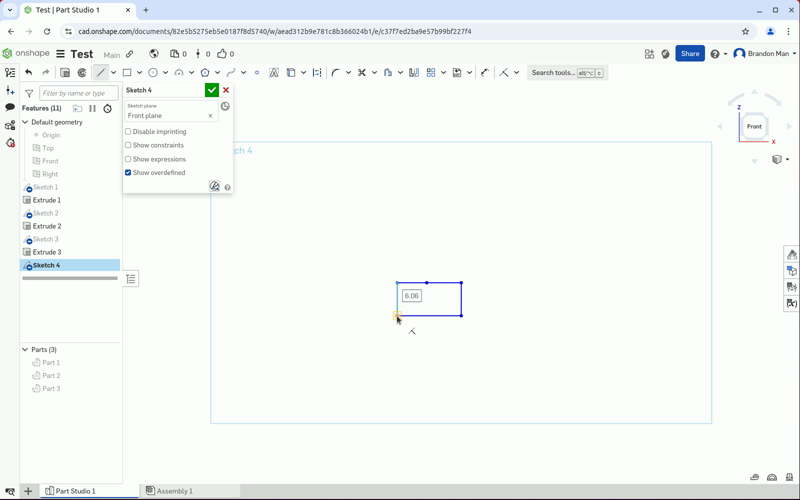
mouse_move(414, 289)
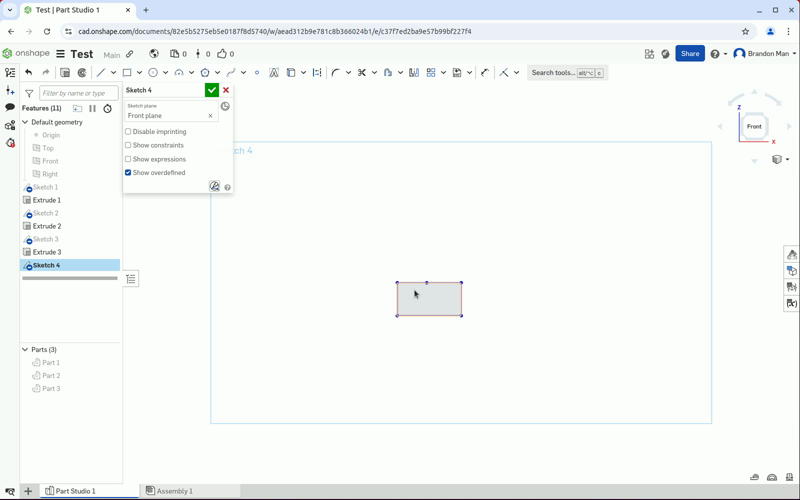
click(414, 289)
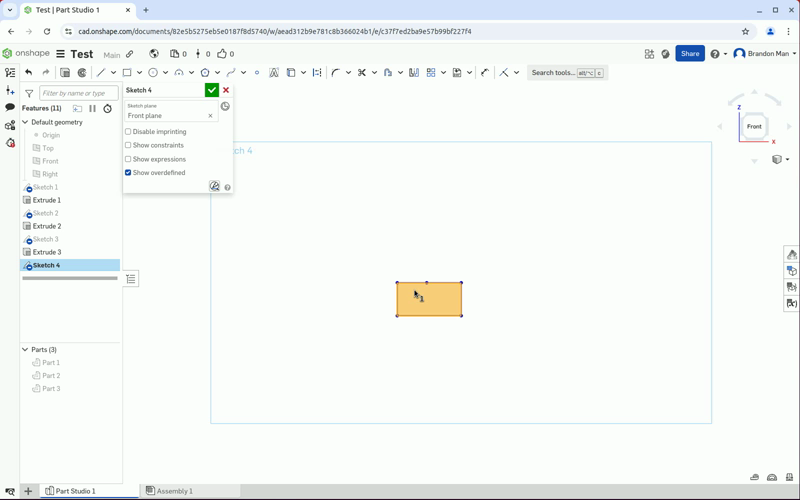
mouse_move(73, 352)
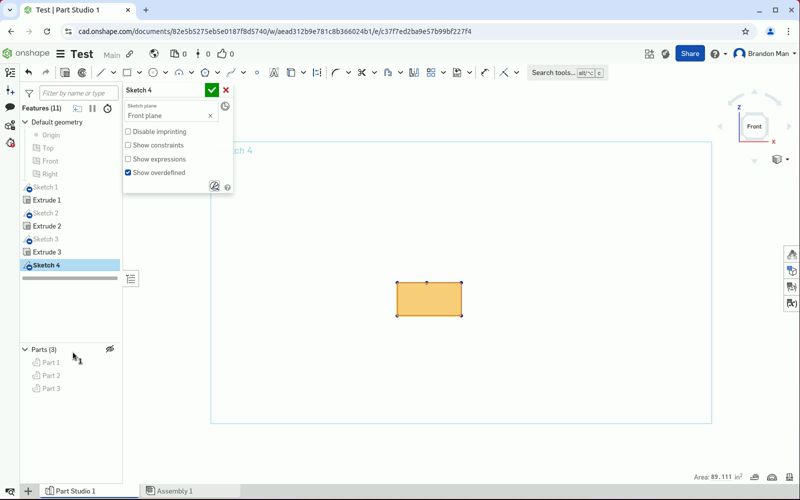
key(shift+y)
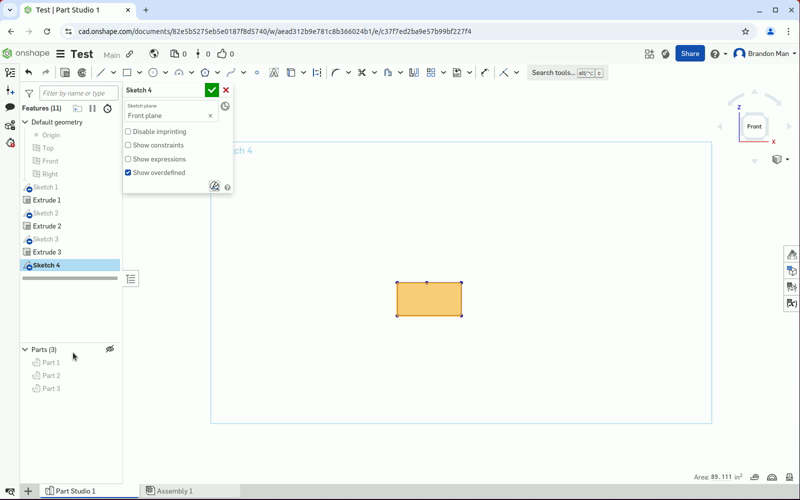
key(shift+e)
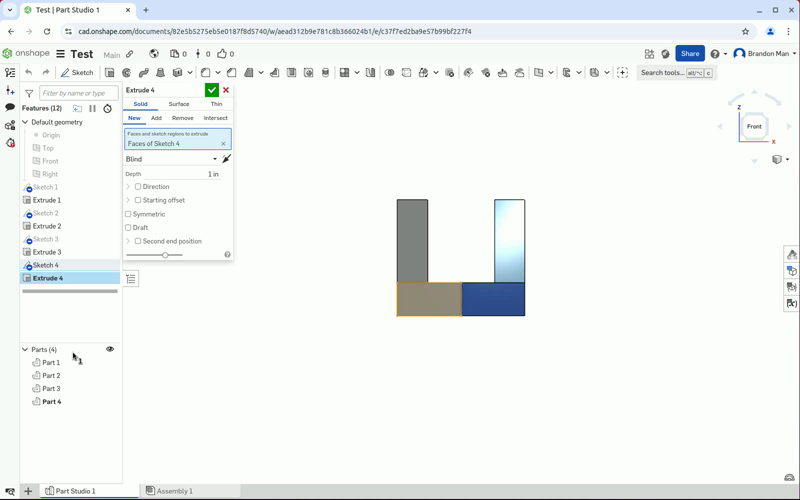
mouse_move(143, 106)
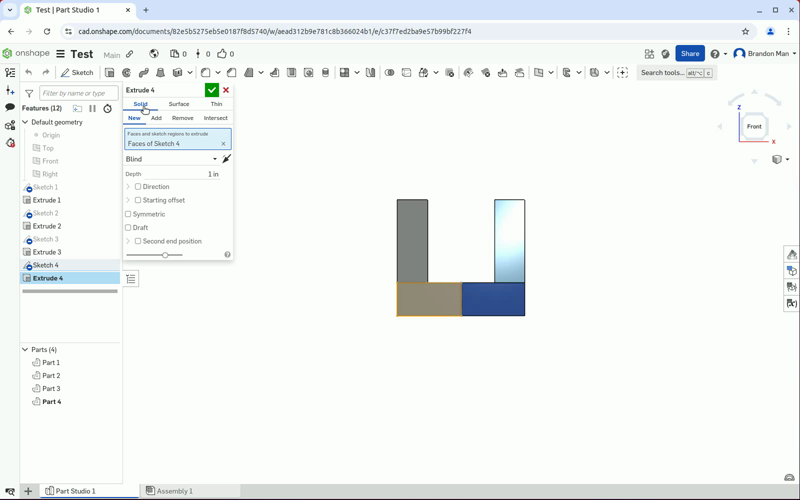
click(143, 106)
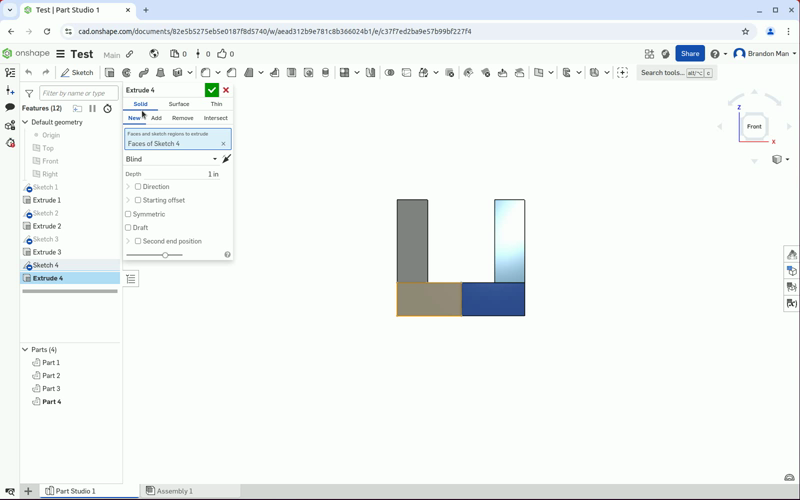
mouse_move(137, 120)
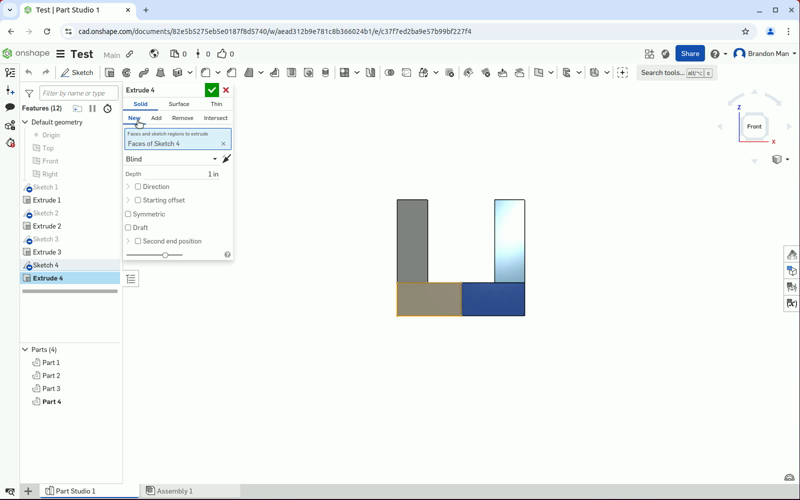
click(137, 120)
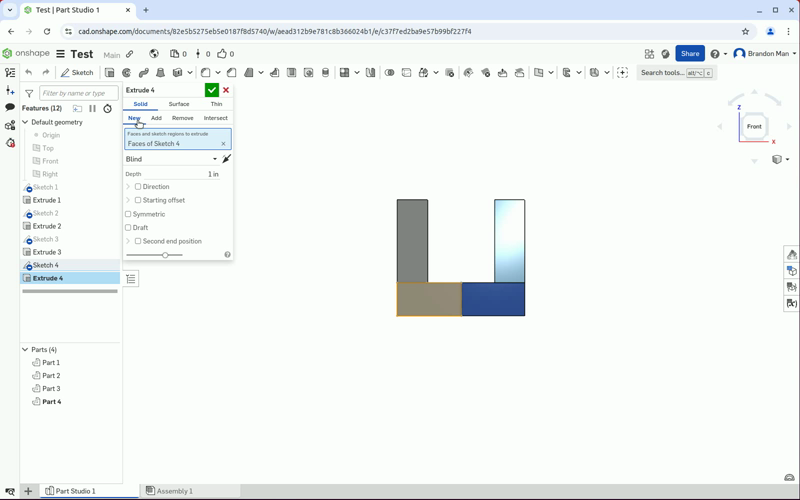
key(tab, 4)
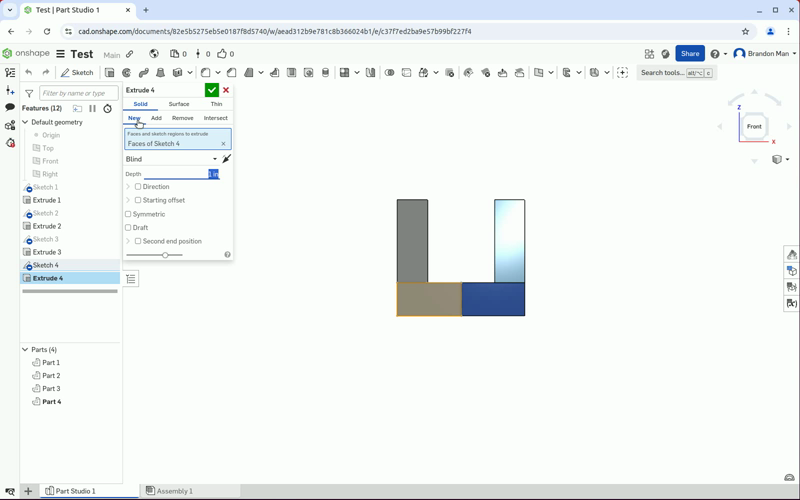
text(23.108)
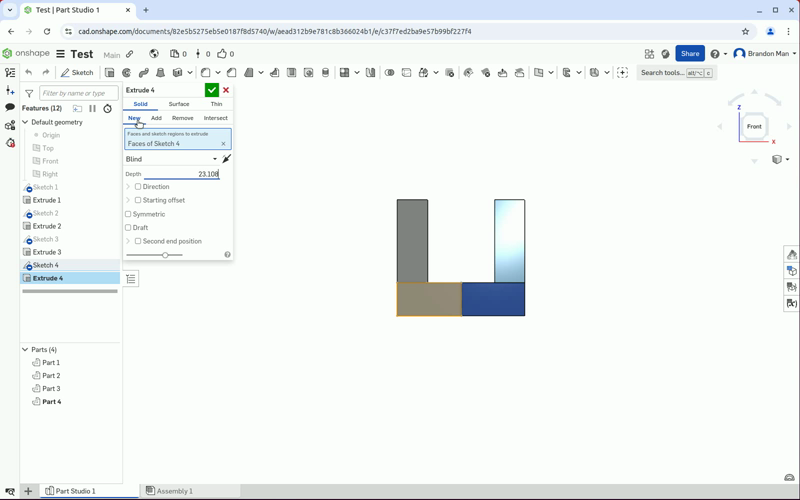
key(enter)
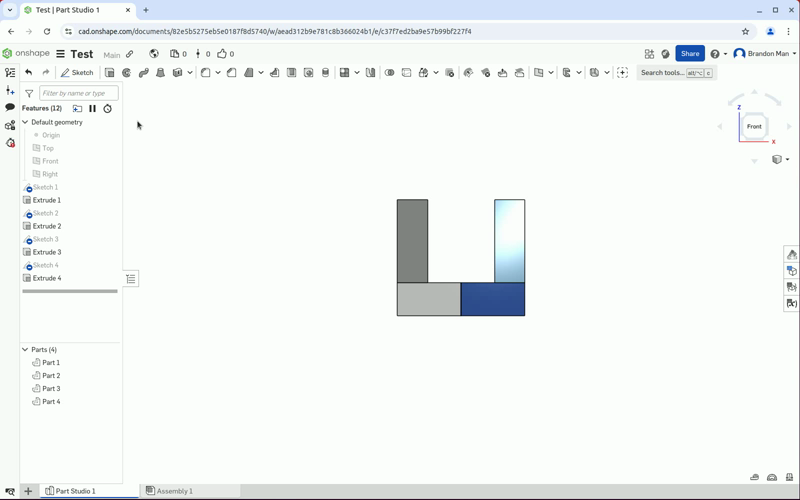
key(shift+h)
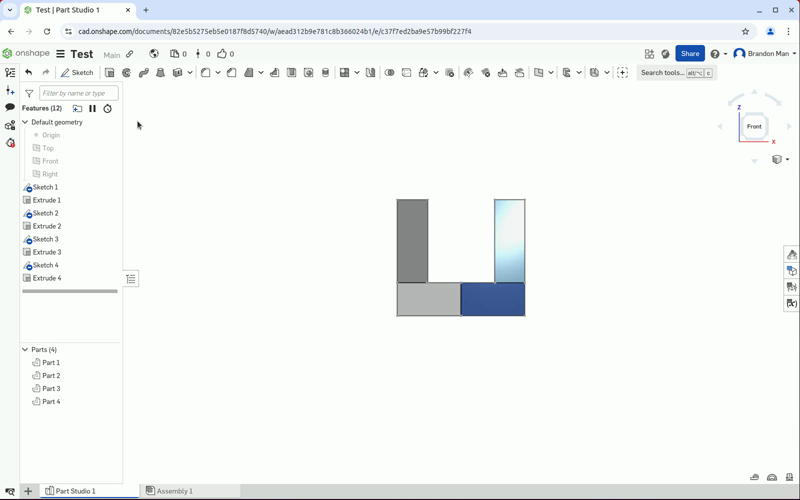
key(shift+h)
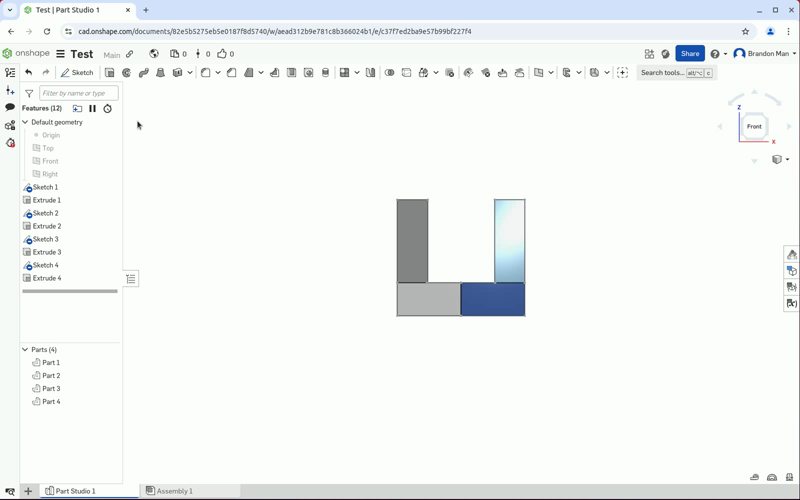
key(shift+7)
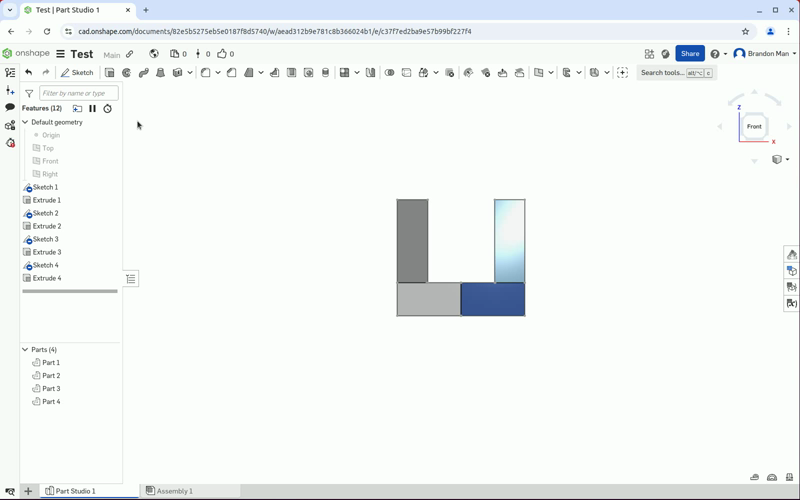
key(left, 2)
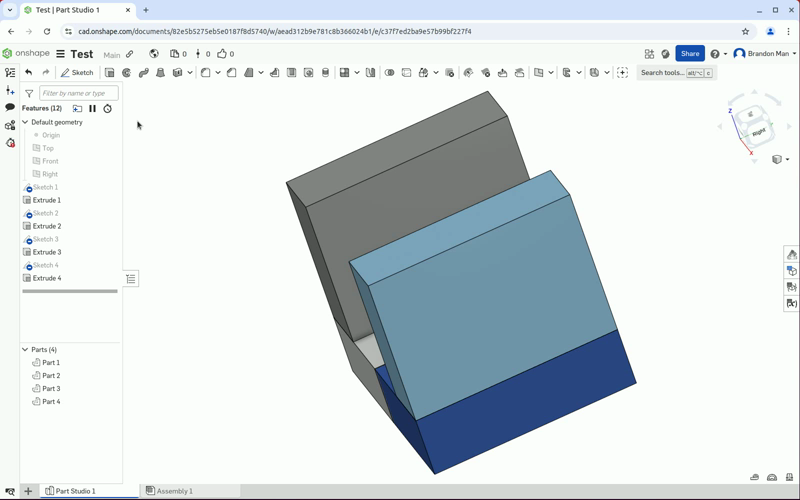
key(down, 2)
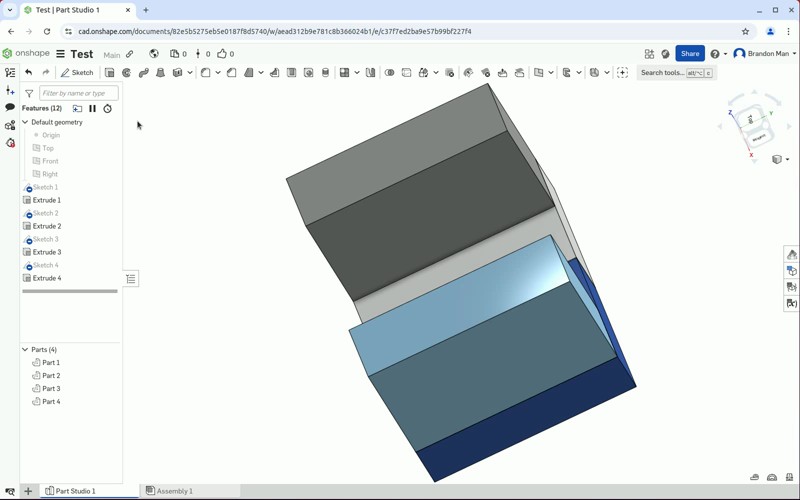
key(up, 2)
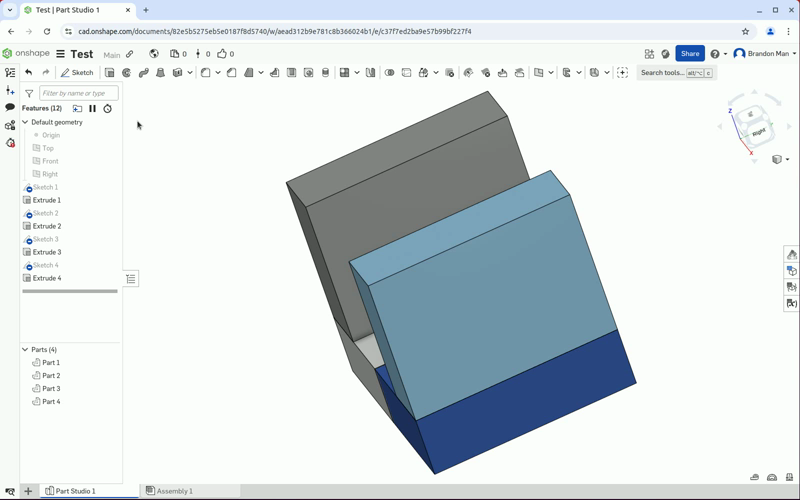
key(right, 2)
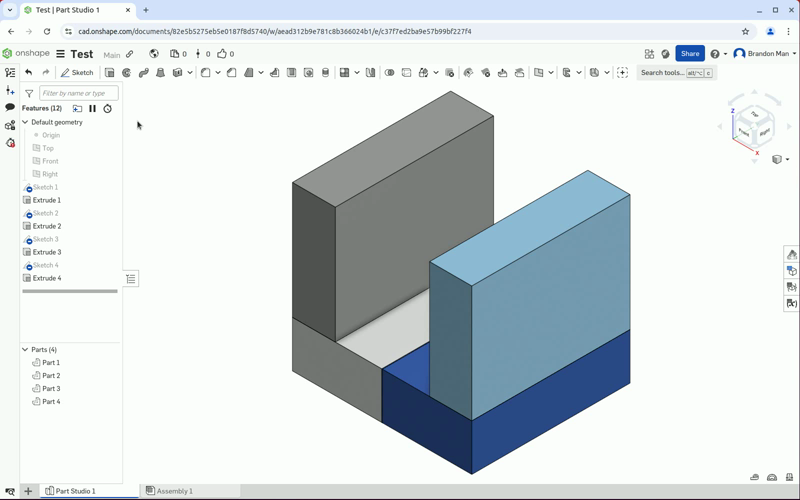
mouse_move(73, 189)
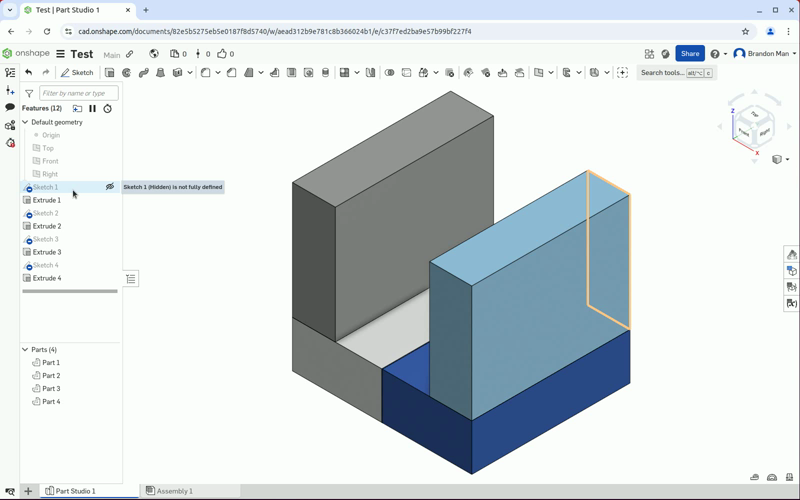
click(73, 189)